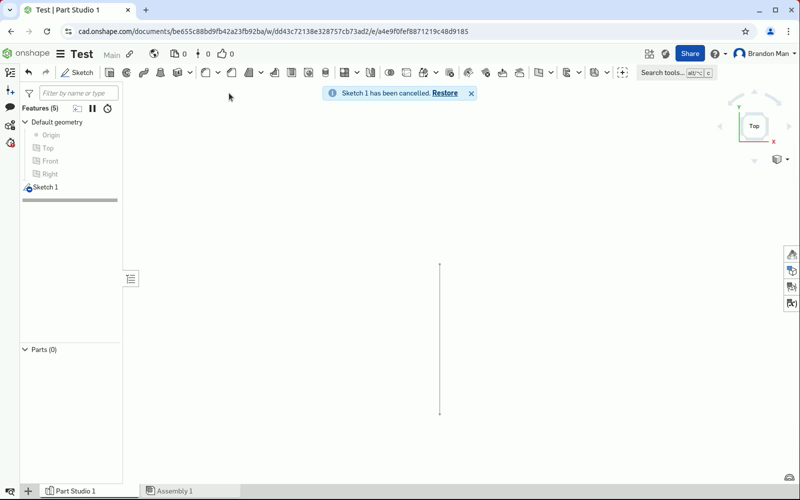
key(shift+h)
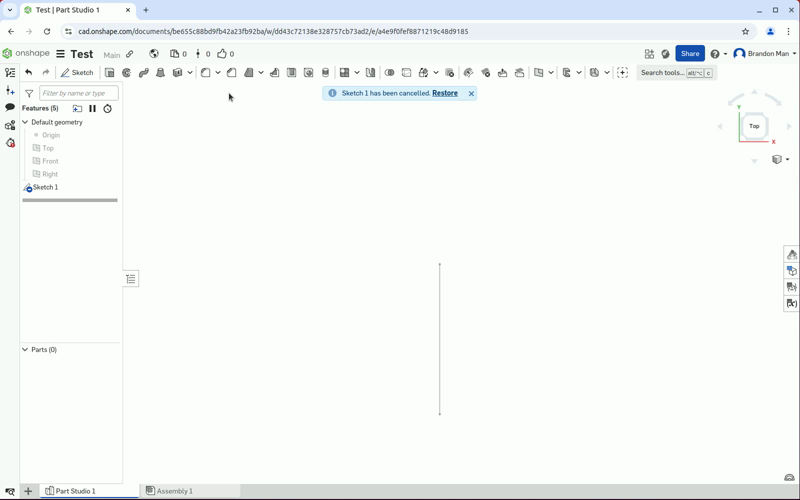
key(shift+s)
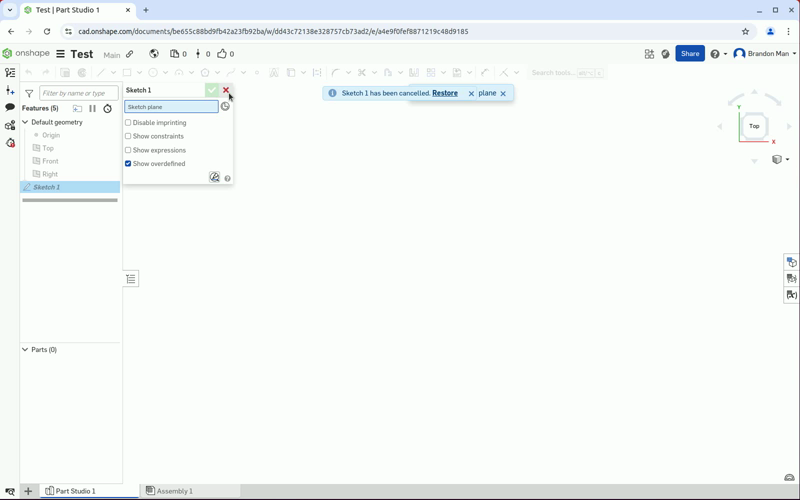
mouse_move(73, 150)
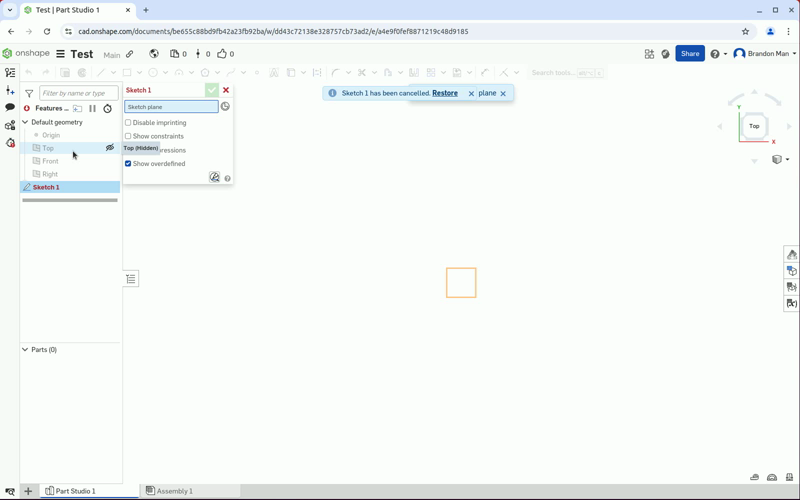
click(73, 150)
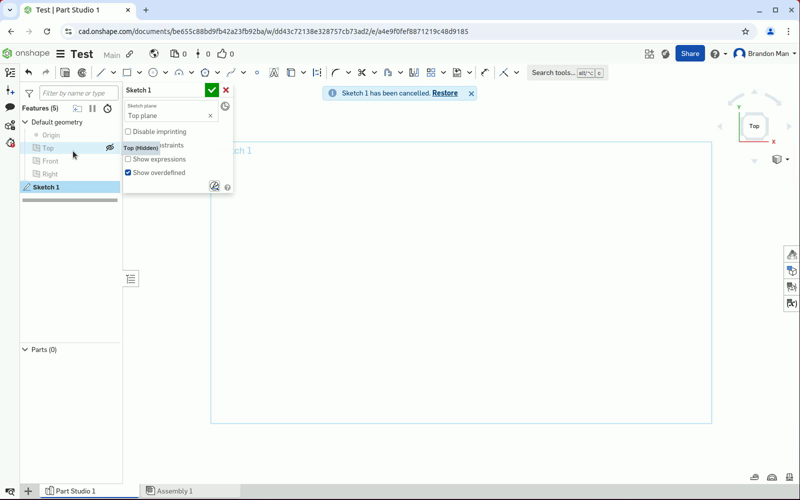
mouse_move(73, 352)
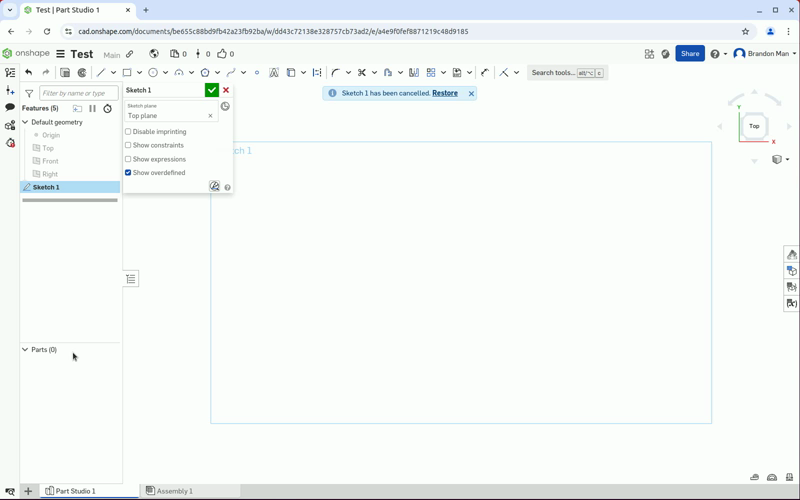
key(y)
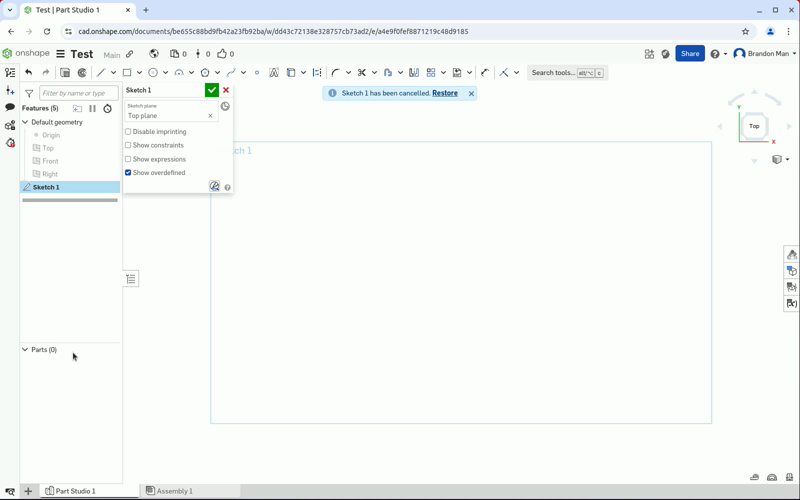
key(l)
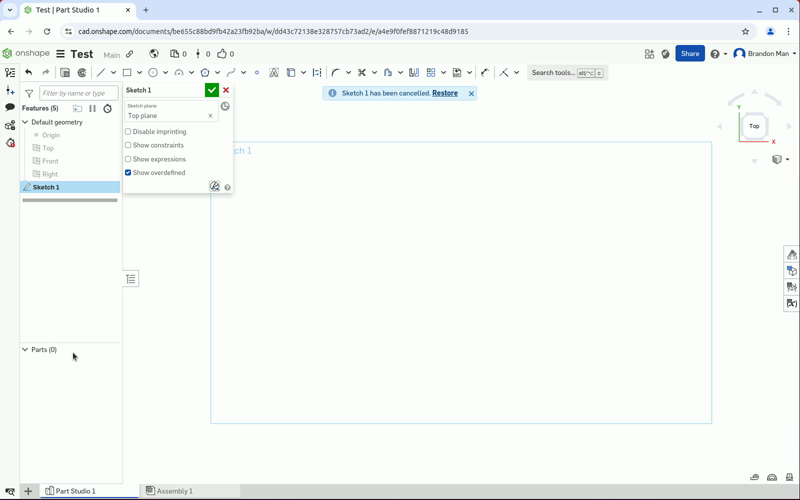
key_down(shift)
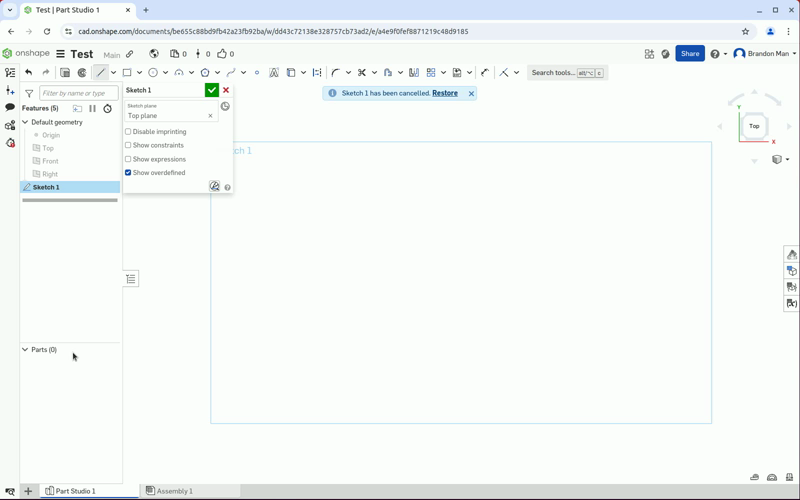
mouse_move(369, 374)
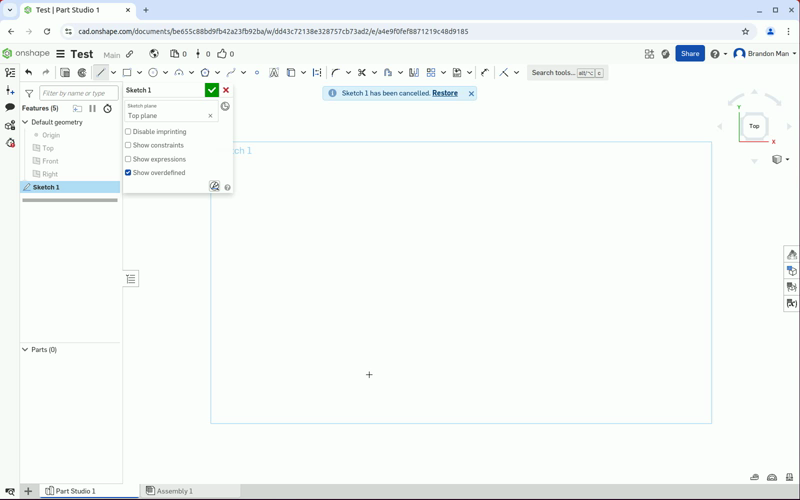
click(369, 374)
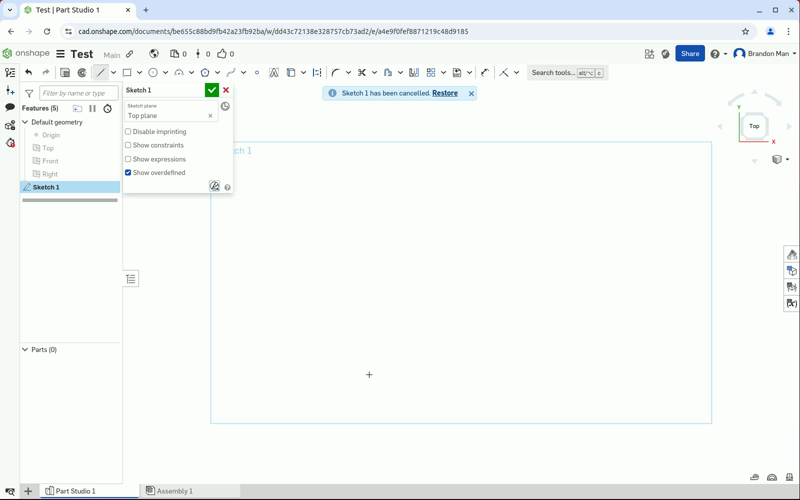
key_up(shift)
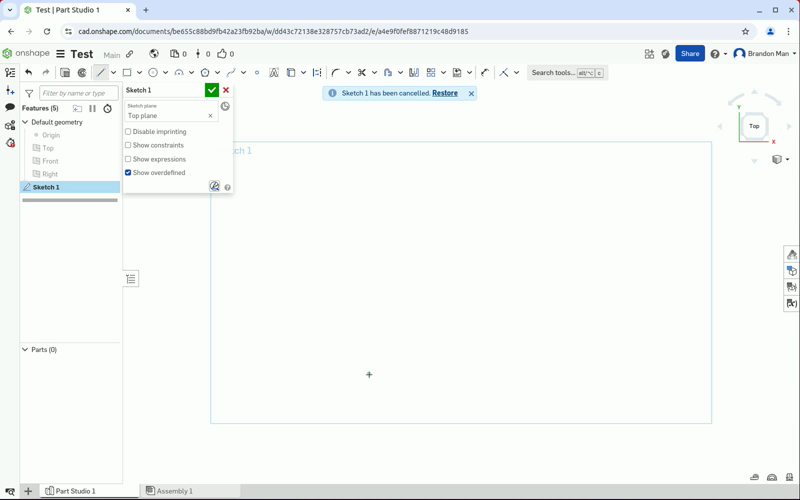
key_down(shift)
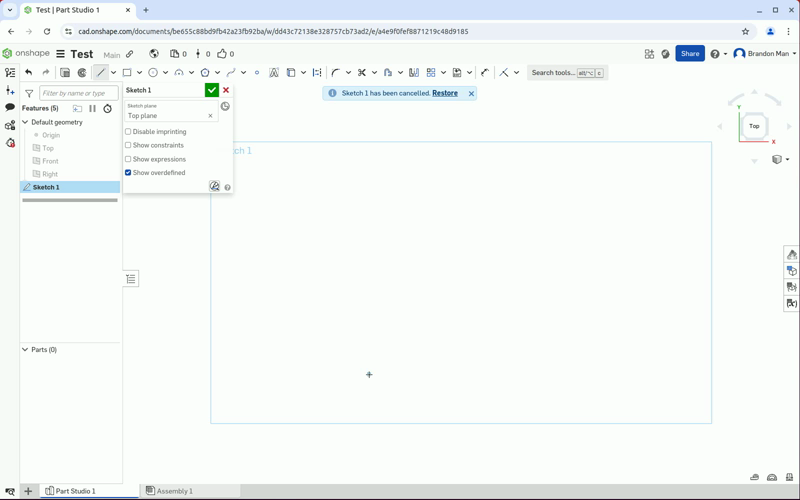
mouse_move(552, 374)
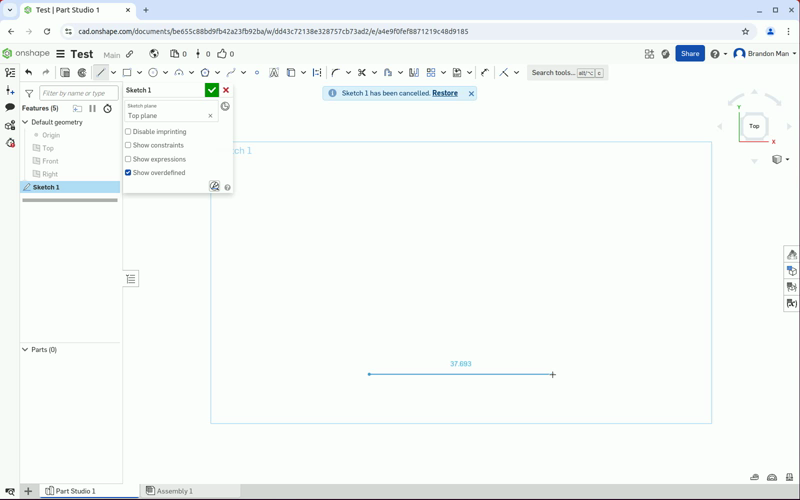
click(552, 374)
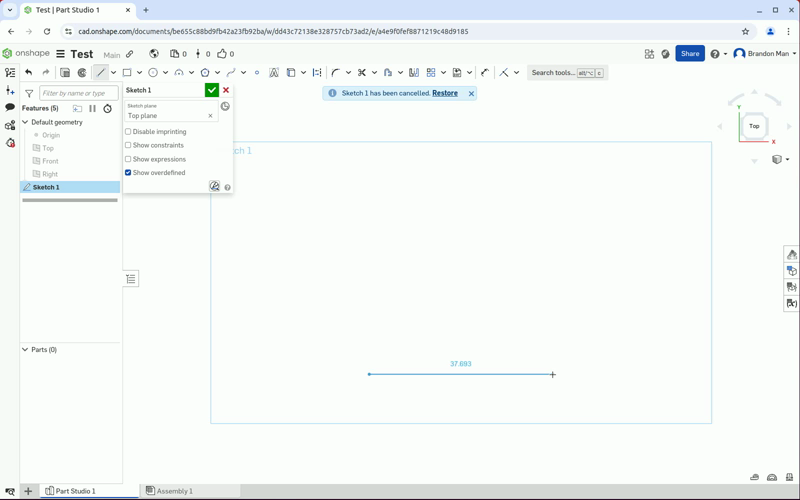
key_up(shift)
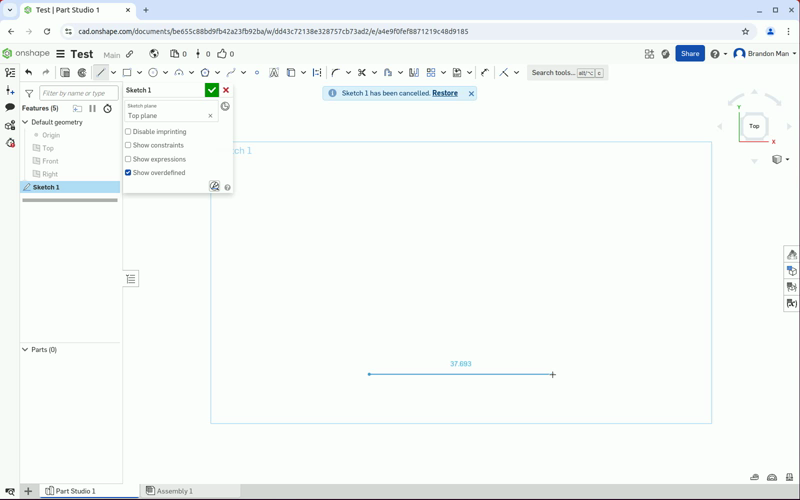
key_down(shift)
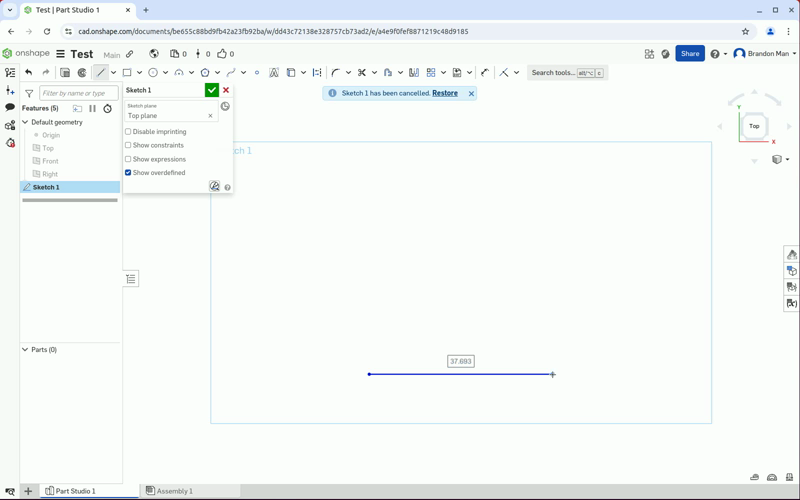
mouse_move(552, 191)
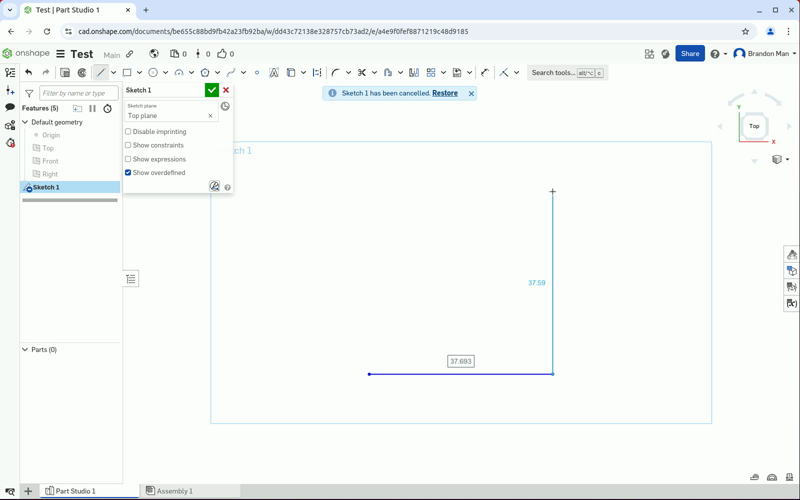
click(552, 191)
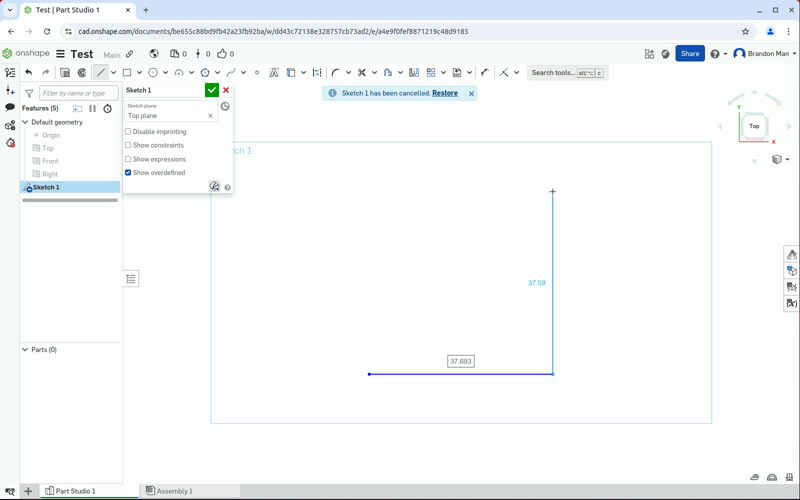
key_up(shift)
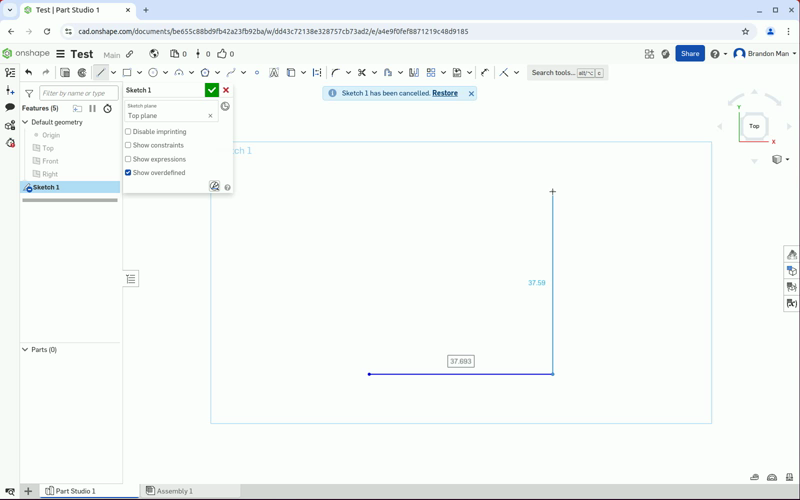
key_down(shift)
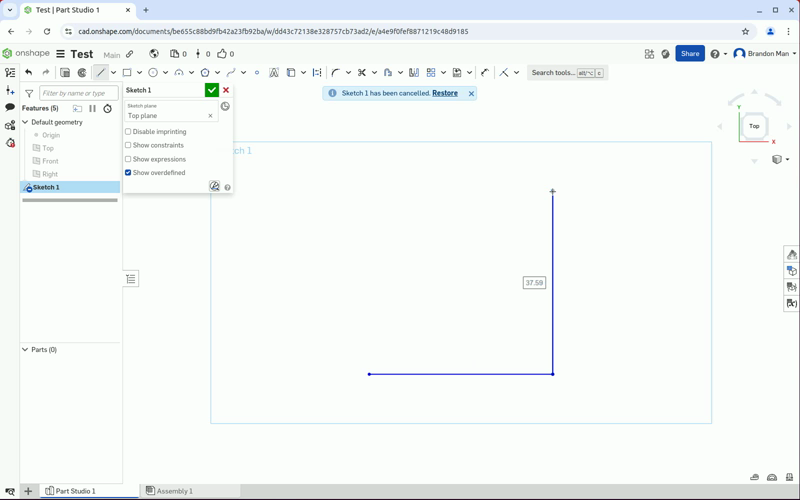
mouse_move(369, 191)
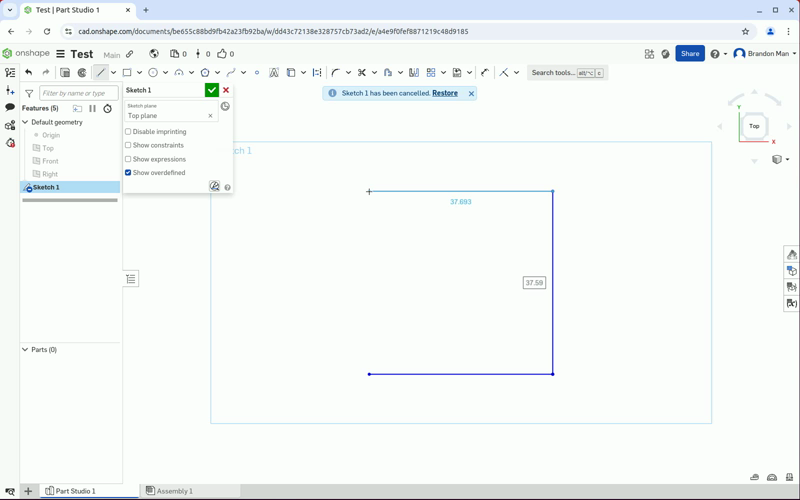
click(369, 191)
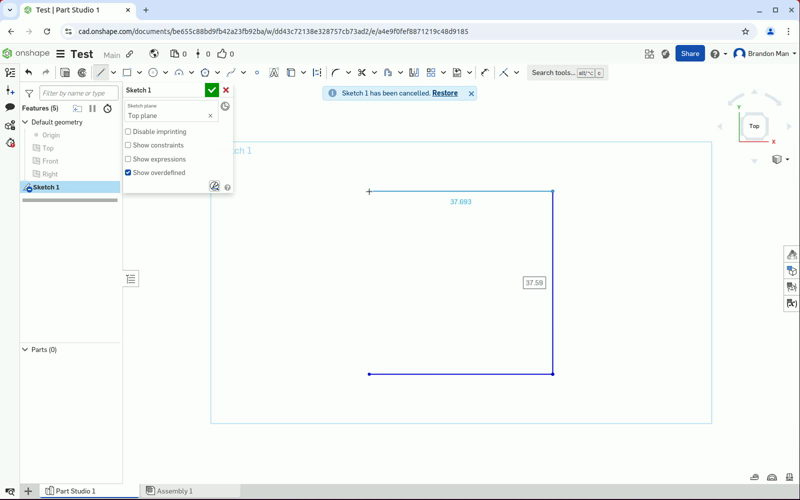
key_up(shift)
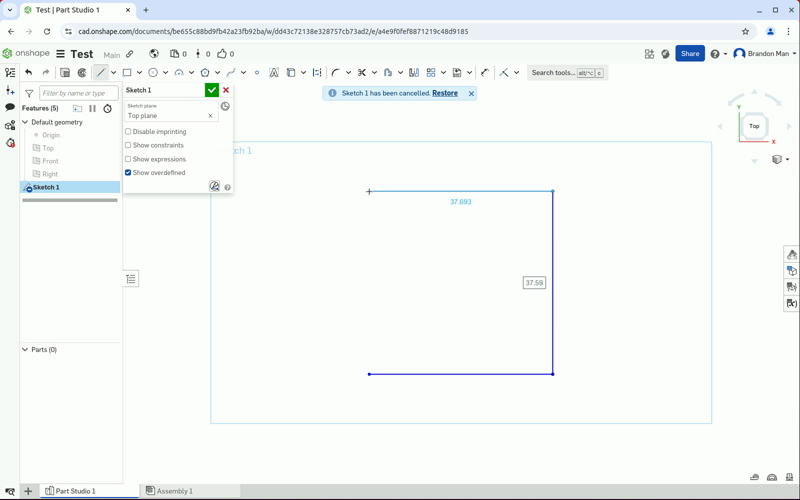
key_down(shift)
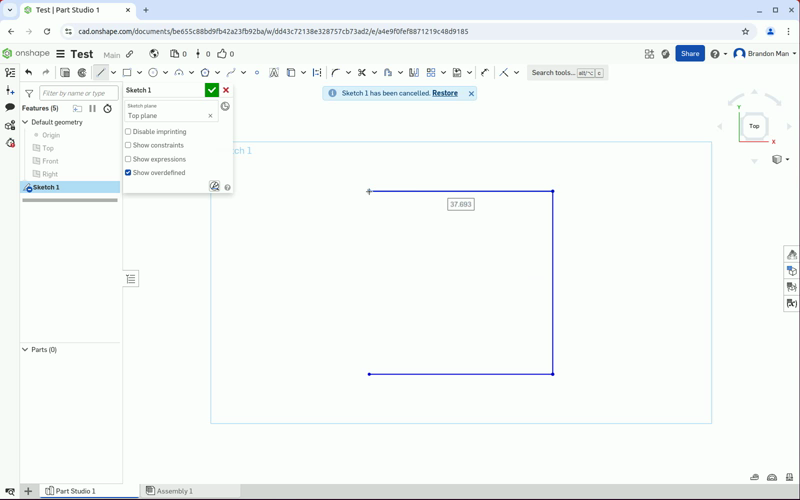
mouse_move(369, 374)
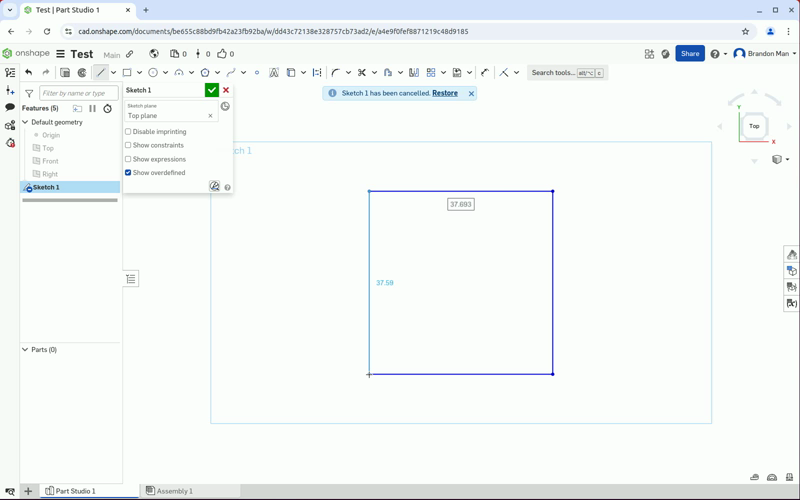
key_up(shift)
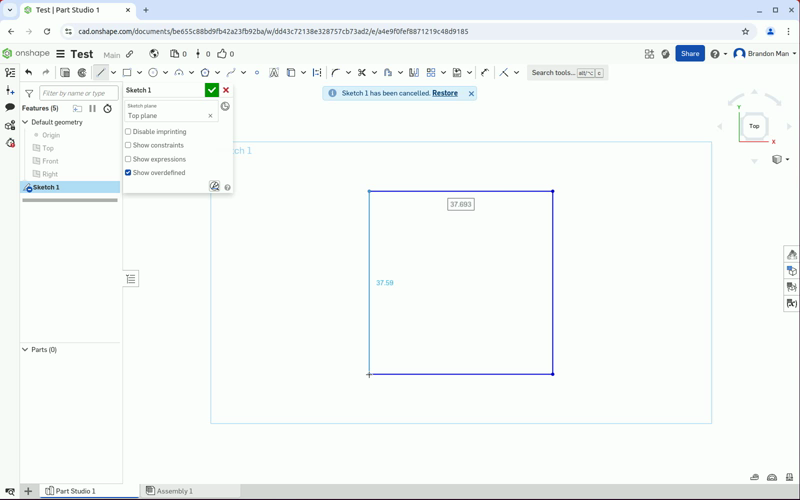
click(369, 374)
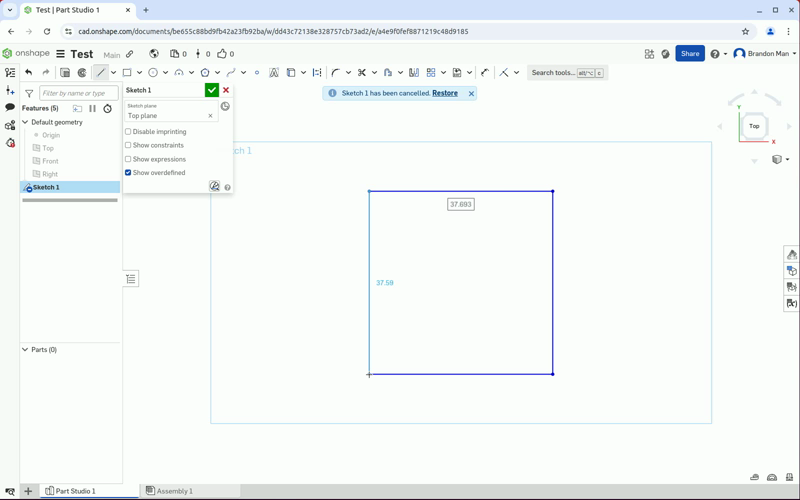
key(esc)
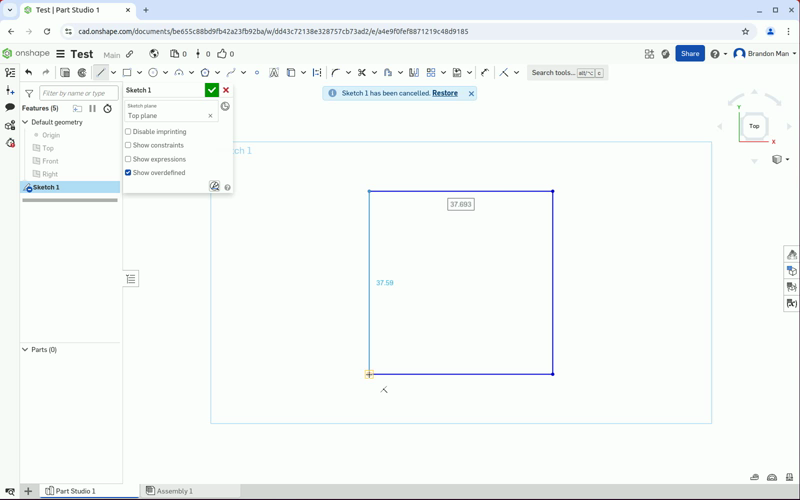
mouse_move(486, 250)
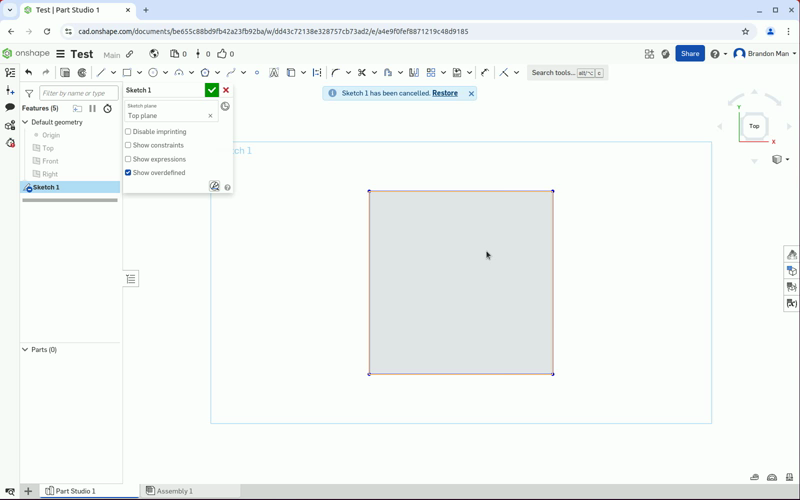
click(486, 250)
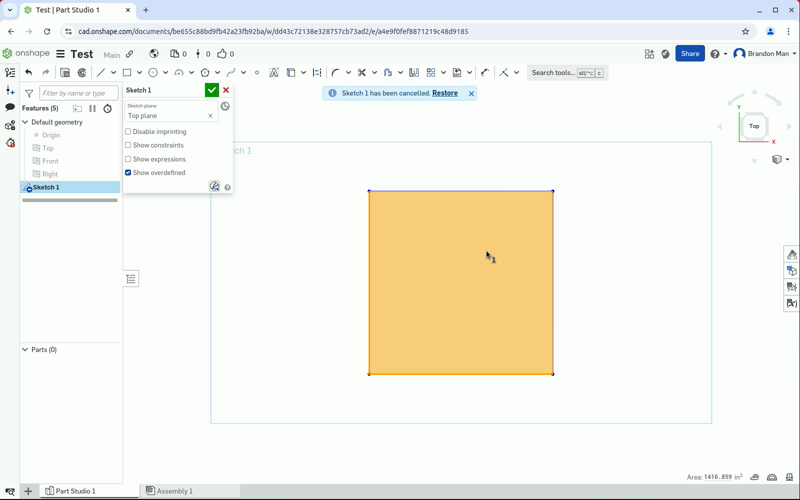
mouse_move(73, 352)
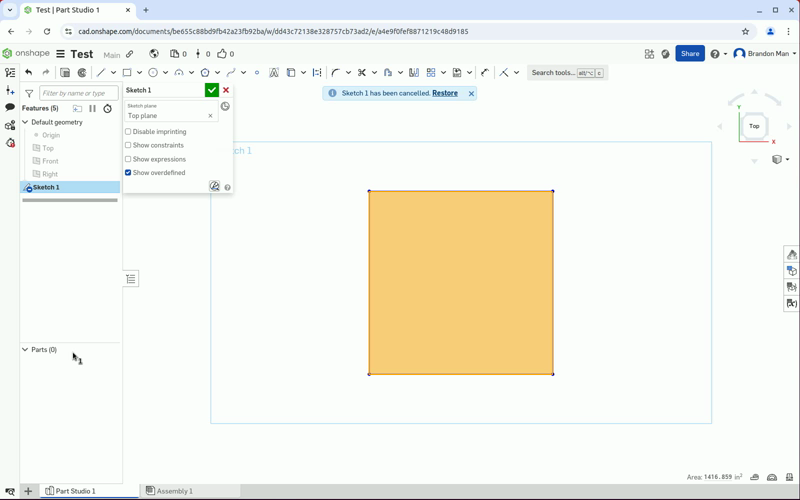
key(shift+y)
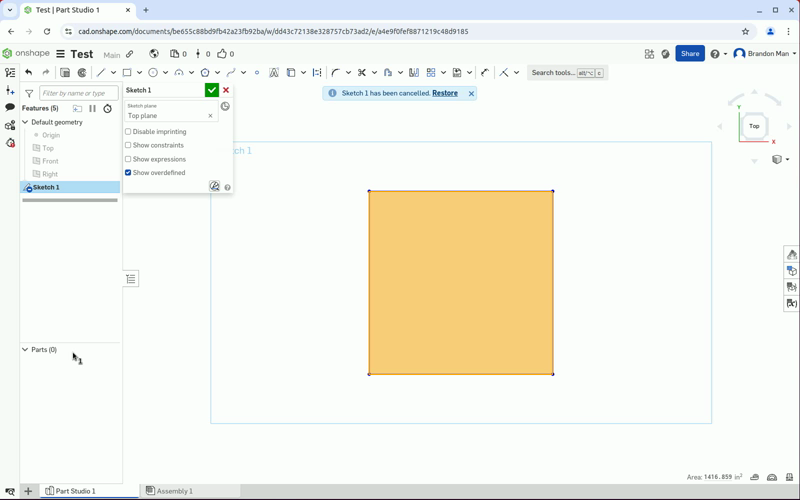
key(shift+e)
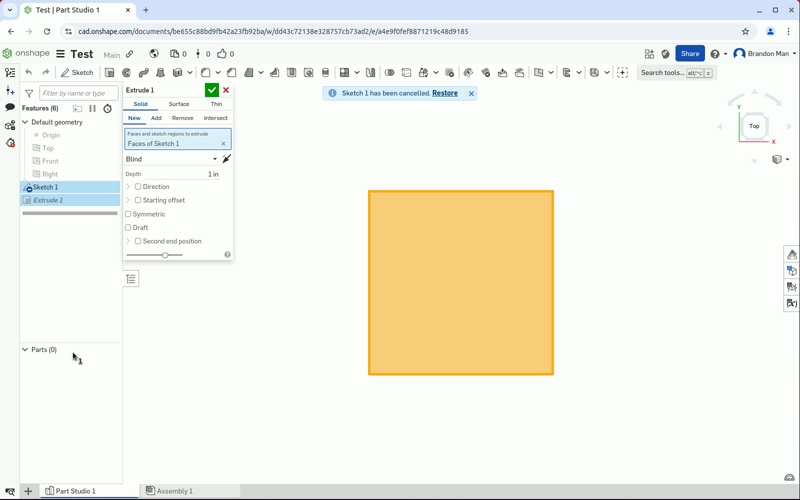
mouse_move(143, 106)
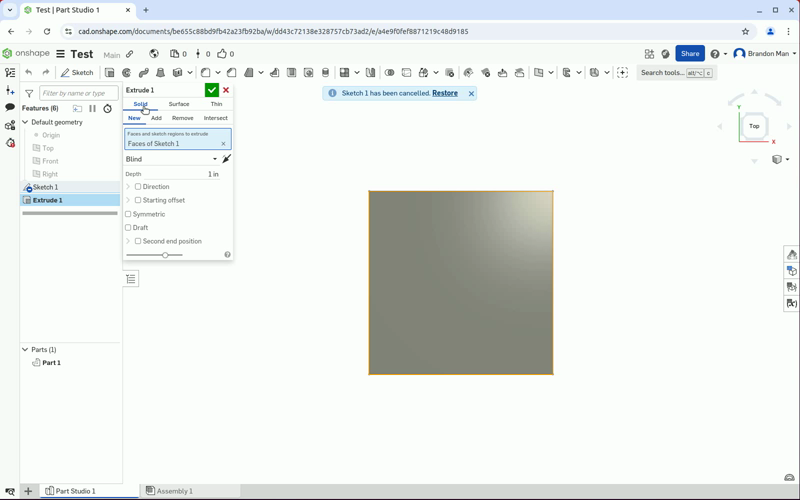
click(143, 106)
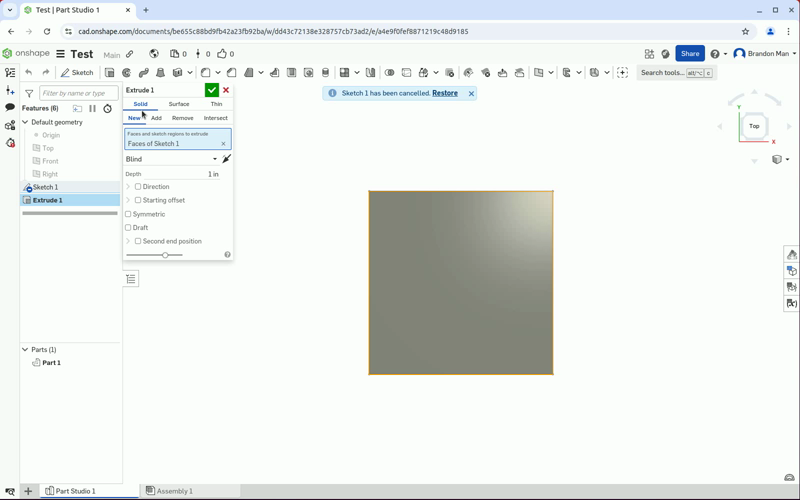
mouse_move(137, 120)
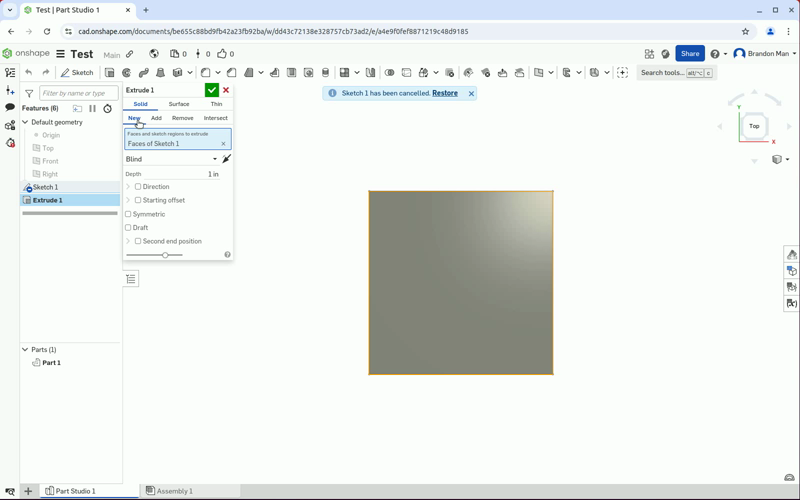
click(137, 120)
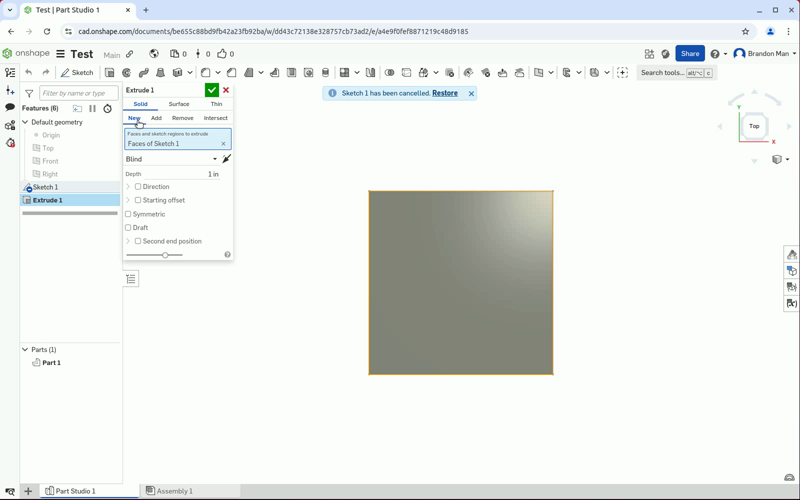
key(tab, 4)
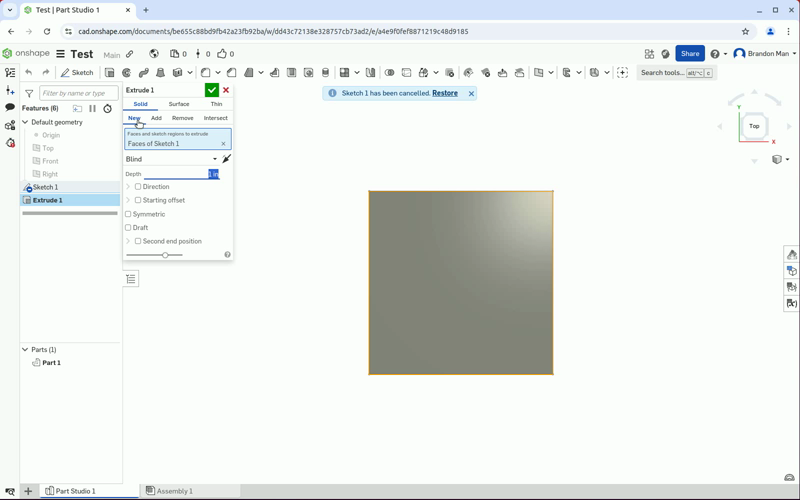
text(0.481)
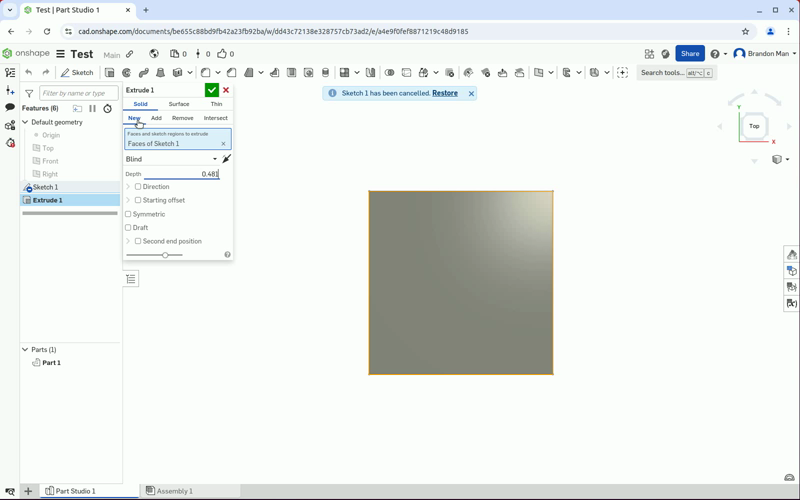
key(enter)
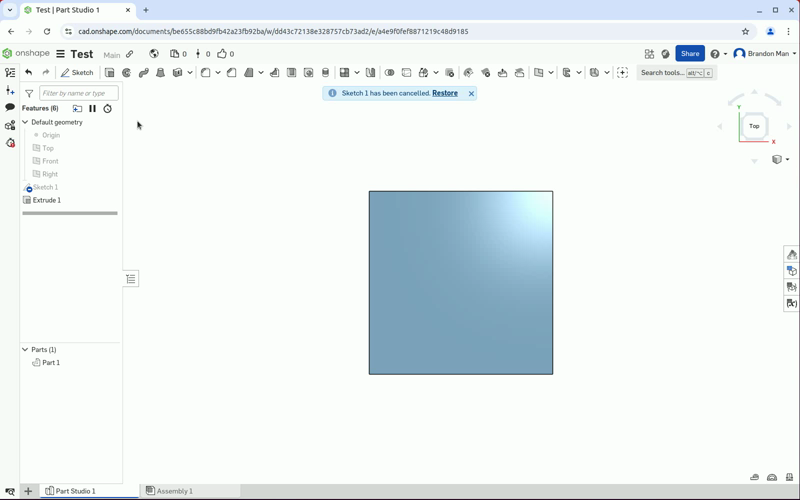
key(shift+h)
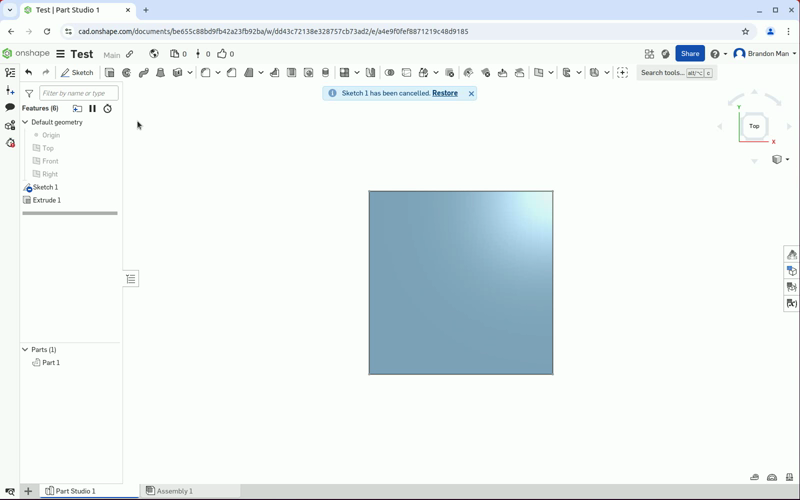
key(shift+h)
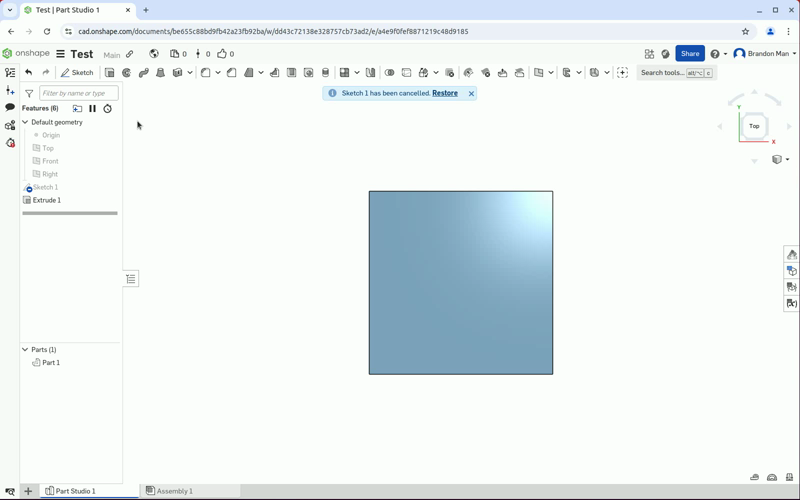
mouse_move(73, 189)
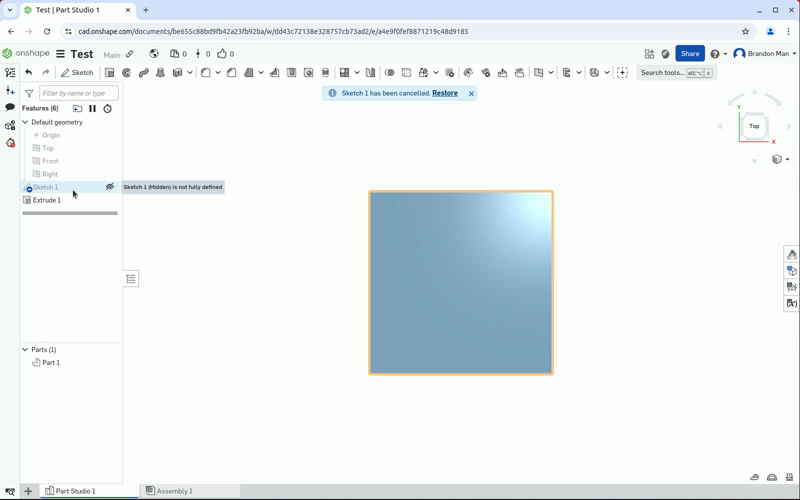
click(73, 189)
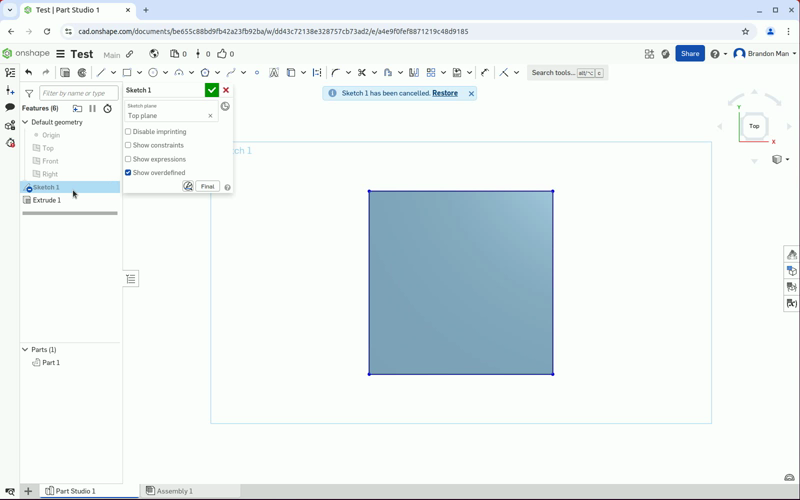
mouse_move(229, 92)
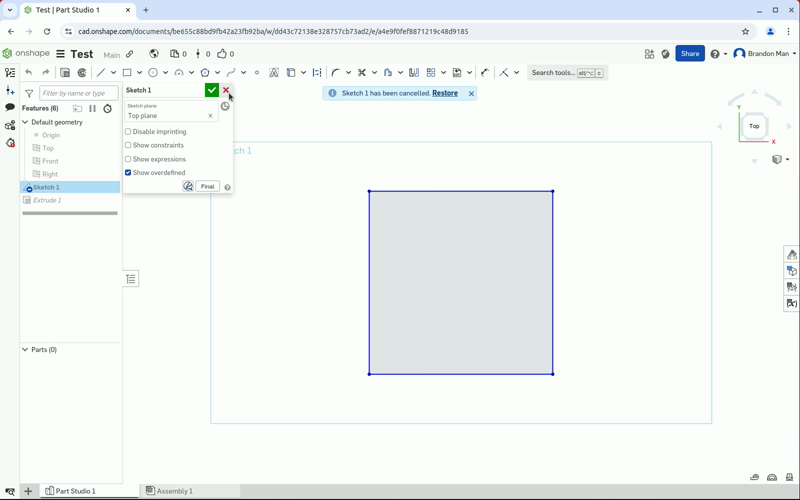
click(229, 92)
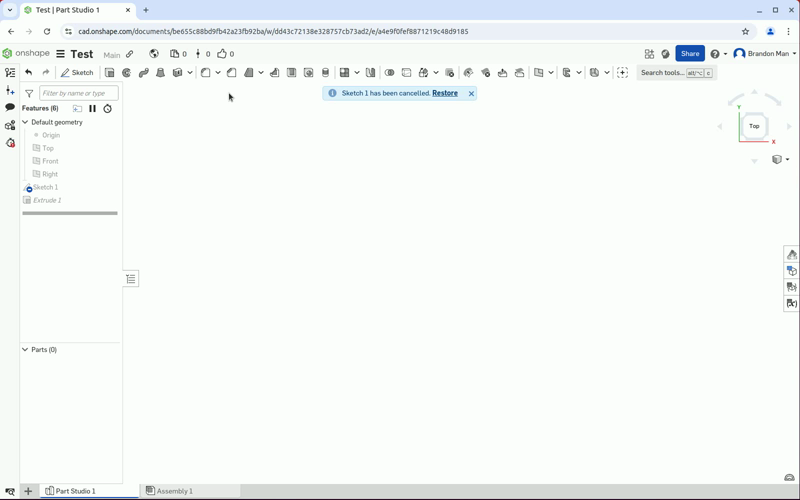
mouse_move(541, 75)
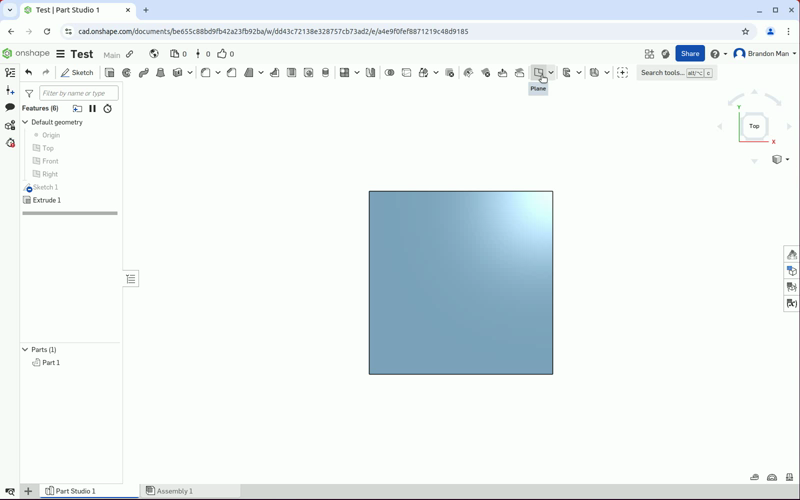
click(541, 75)
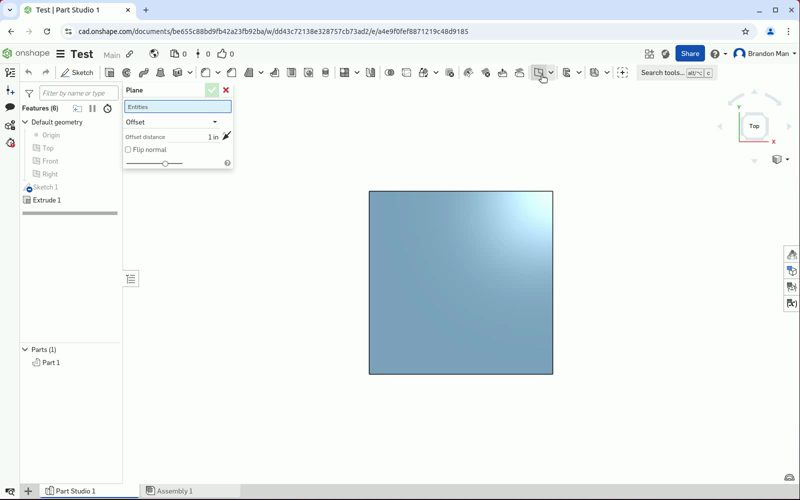
mouse_move(73, 150)
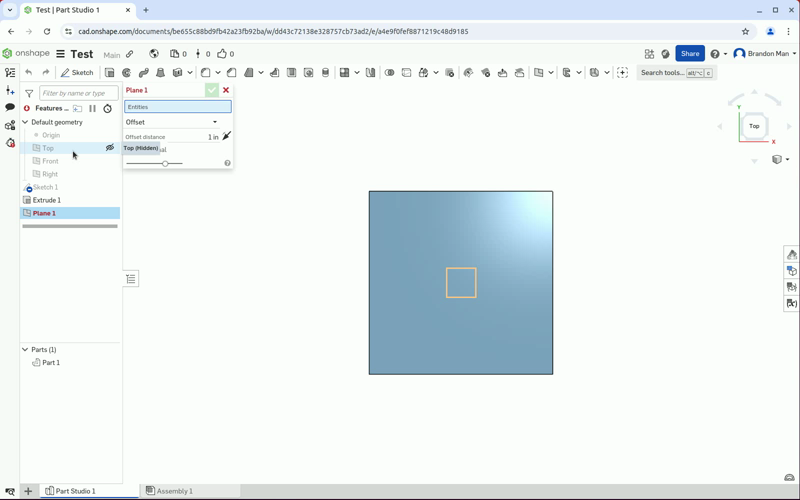
click(73, 150)
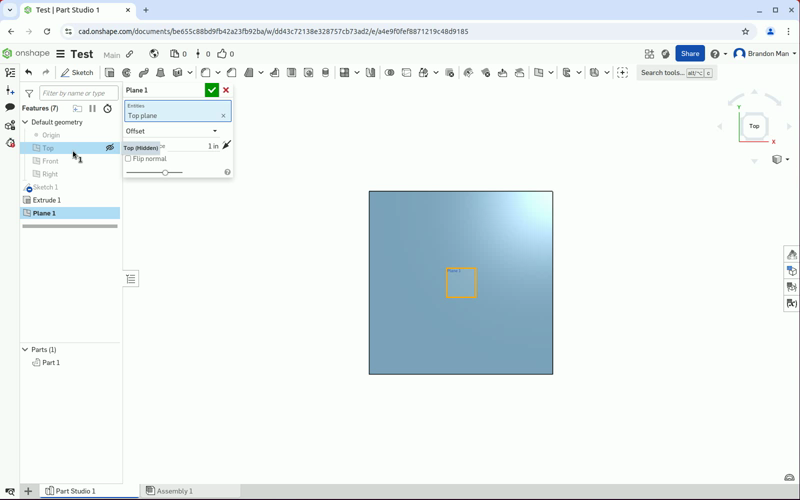
key(tab, 2)
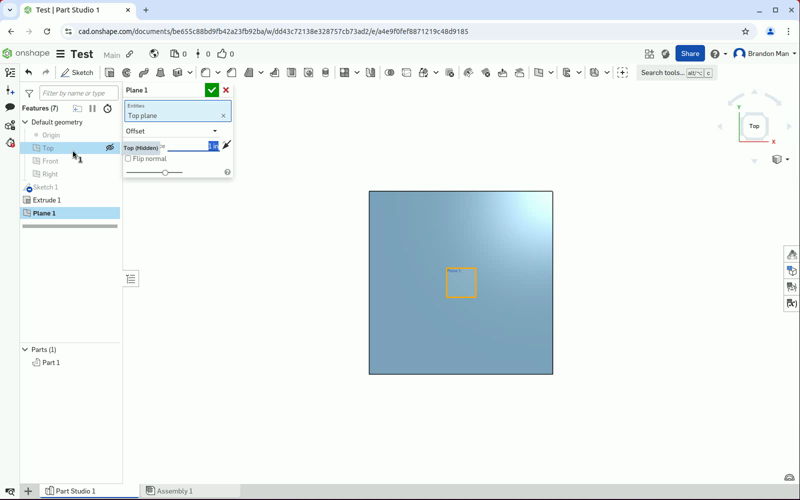
text(0.493)
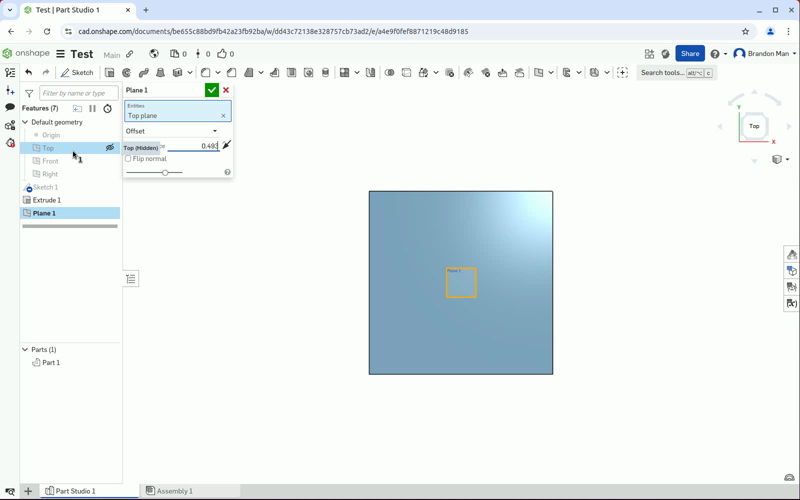
key(enter, 2)
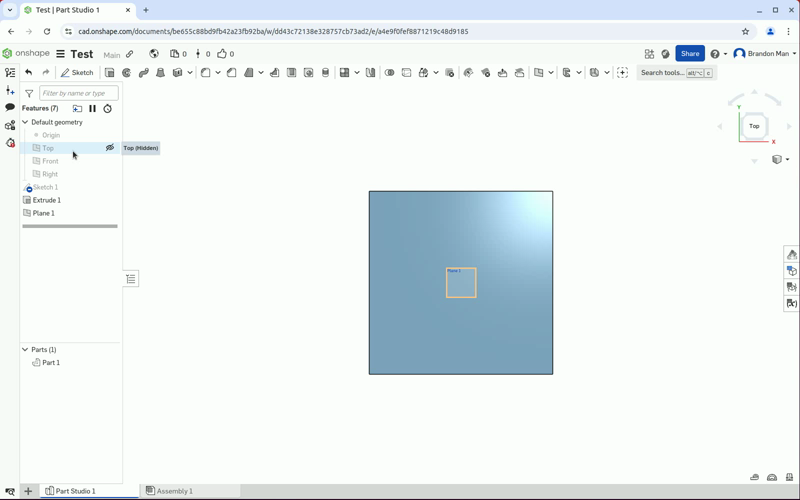
key(shift+s)
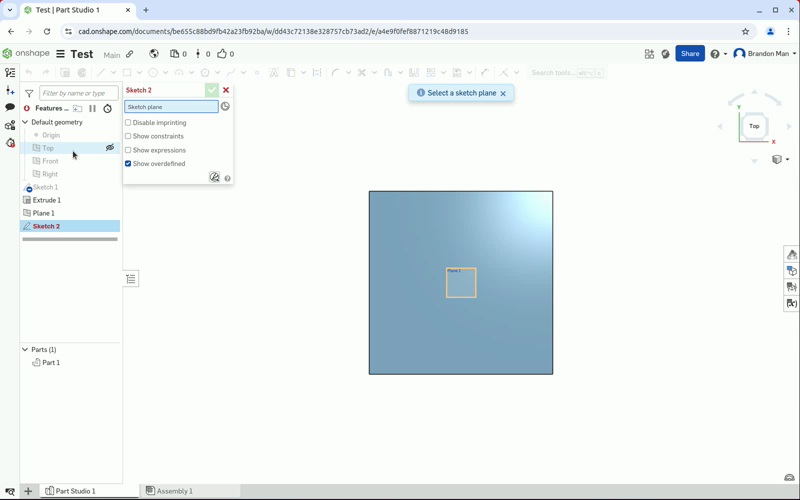
mouse_move(73, 215)
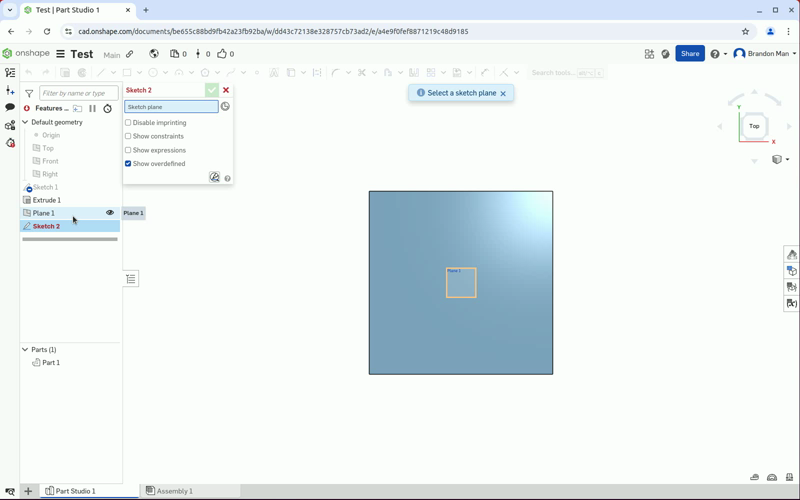
click(73, 215)
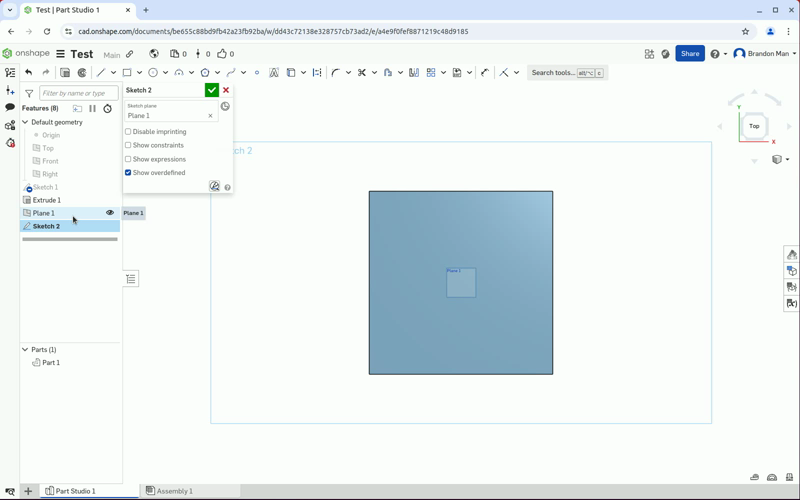
mouse_move(73, 352)
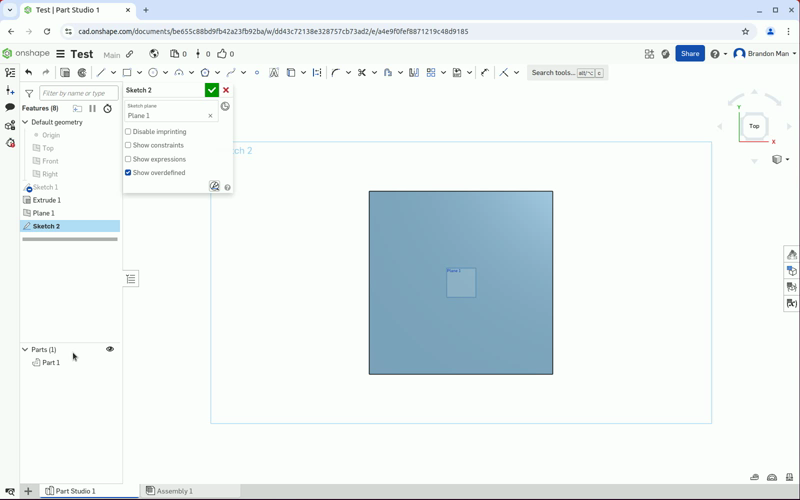
key(y)
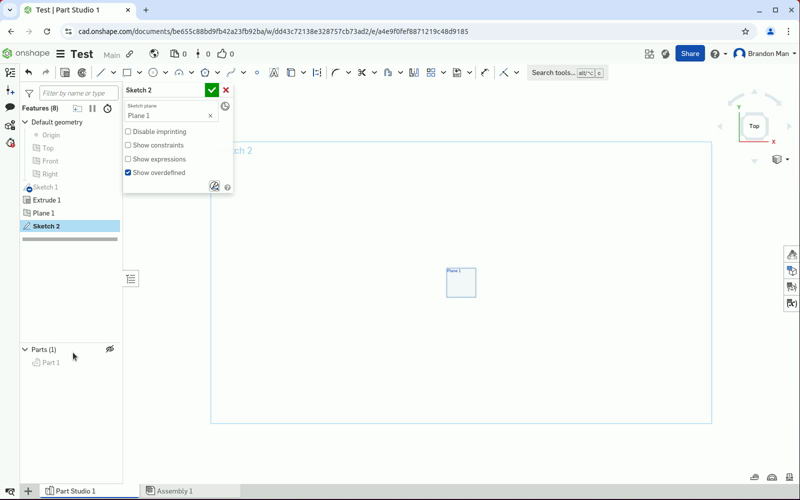
key(l)
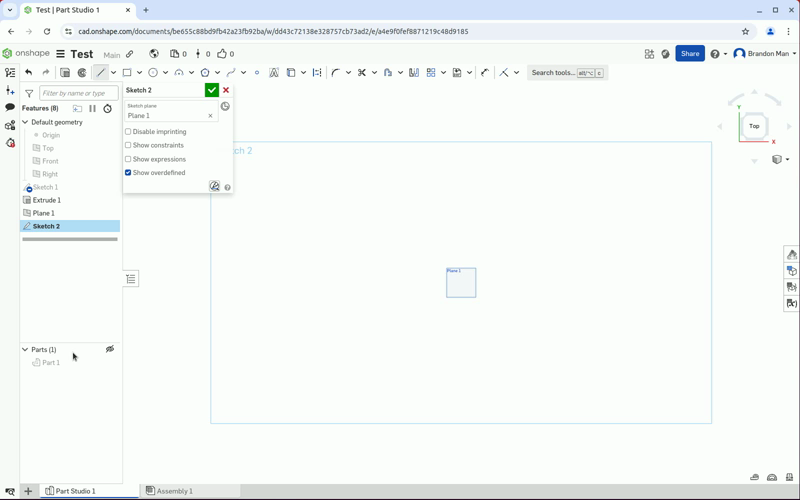
key_down(shift)
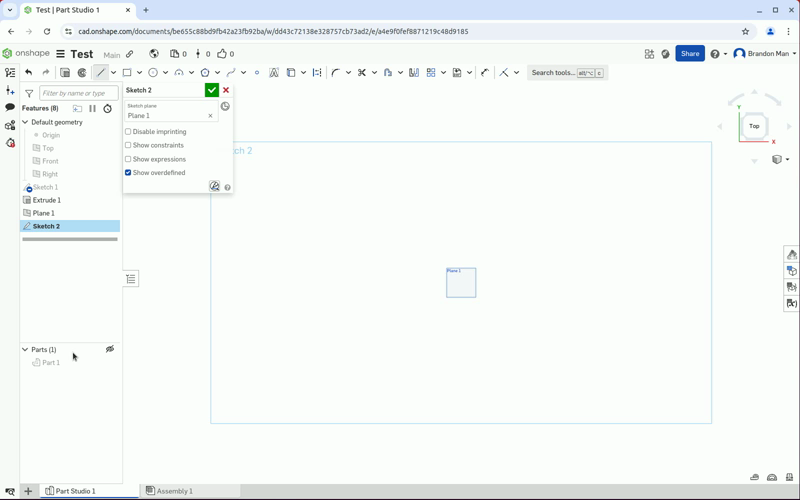
mouse_move(369, 374)
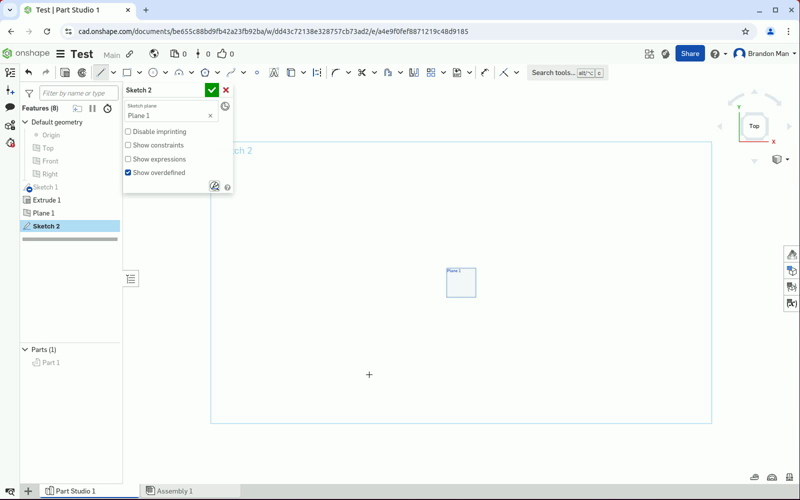
click(369, 374)
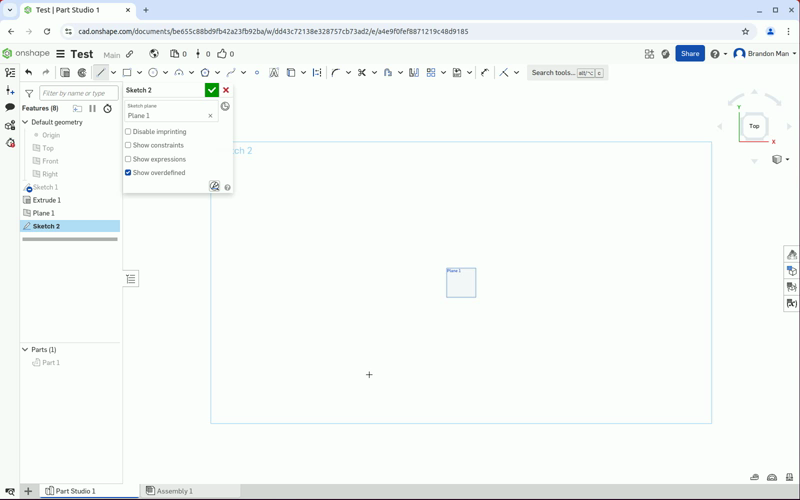
key_up(shift)
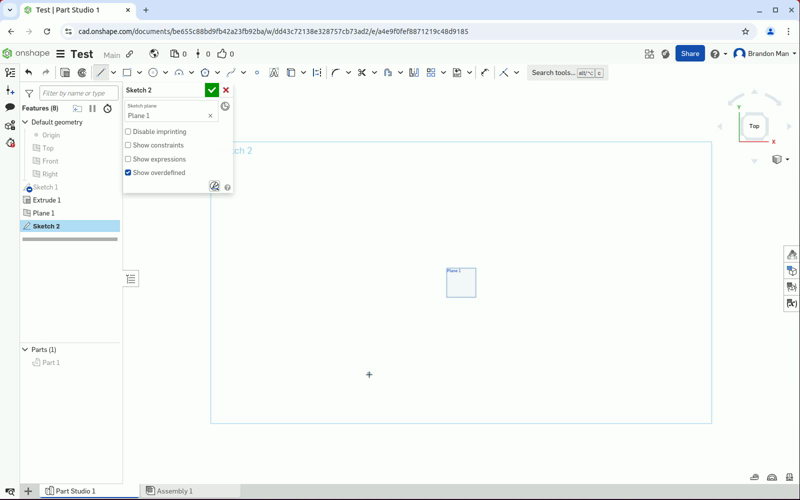
key_down(shift)
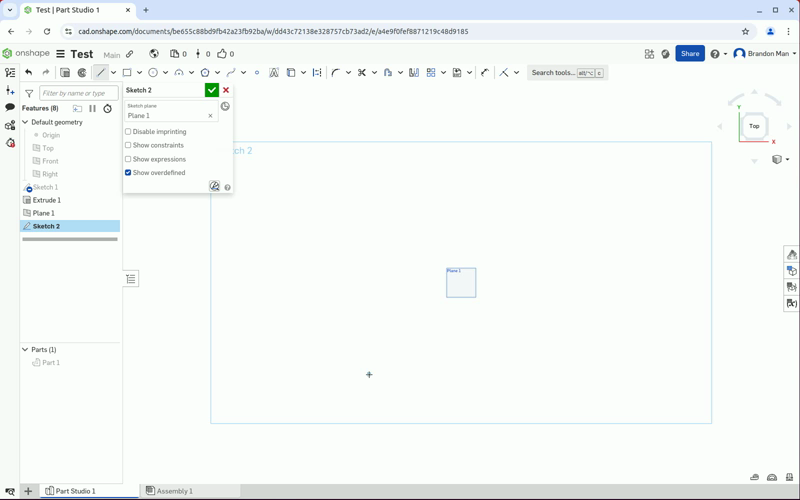
mouse_move(552, 374)
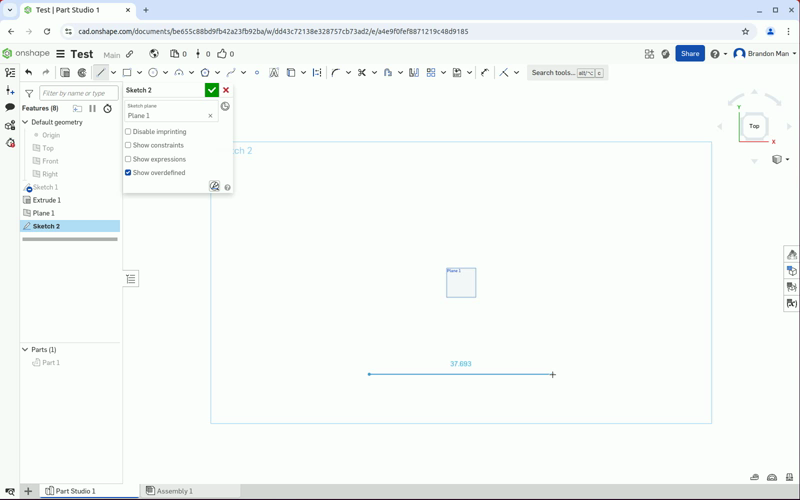
click(552, 374)
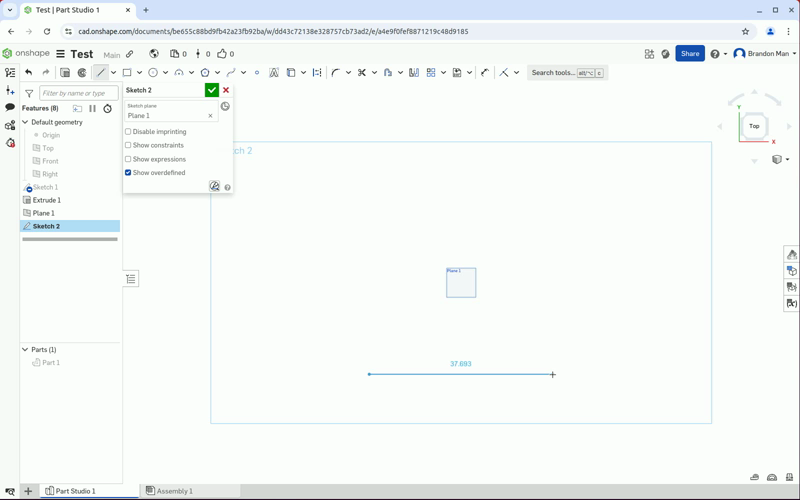
key_up(shift)
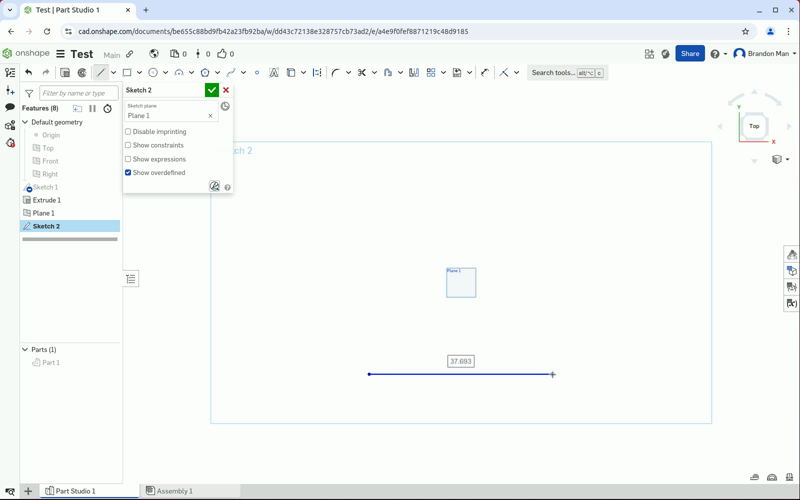
key_down(shift)
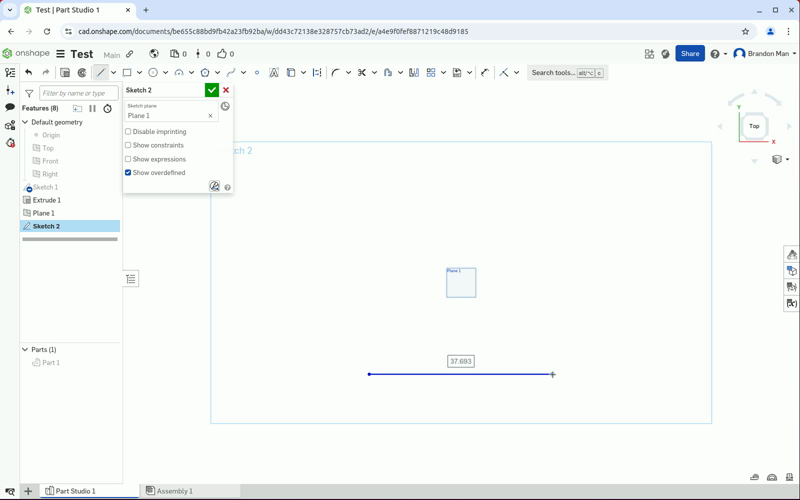
mouse_move(552, 191)
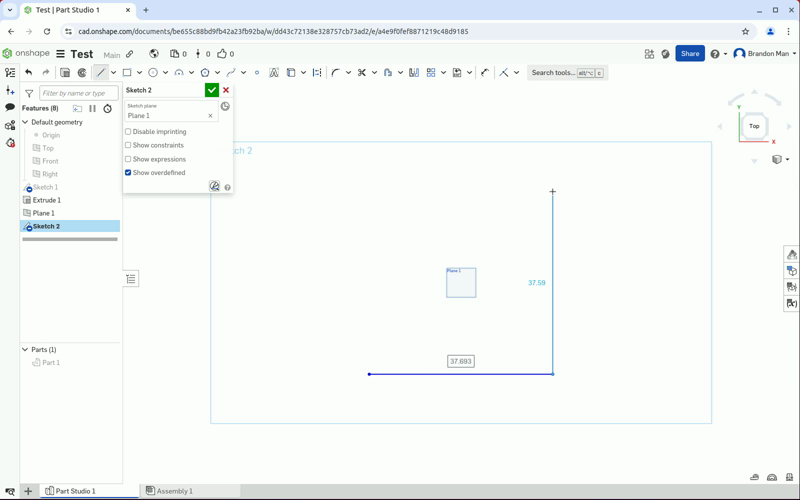
click(552, 191)
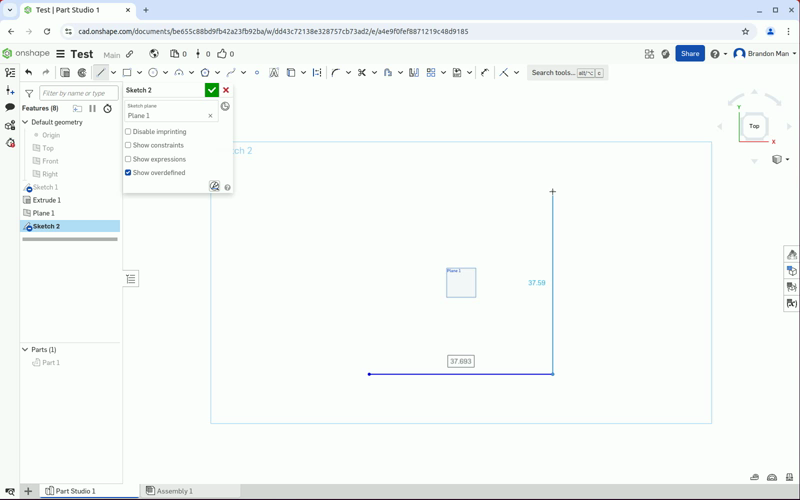
key_up(shift)
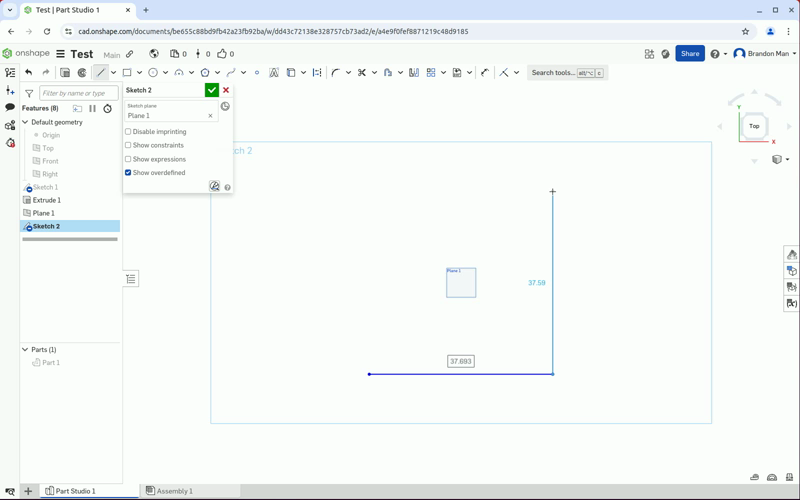
key_down(shift)
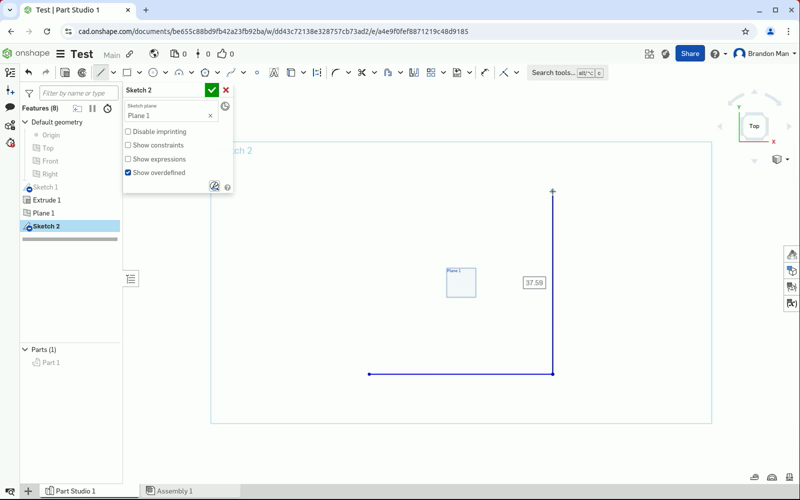
mouse_move(369, 191)
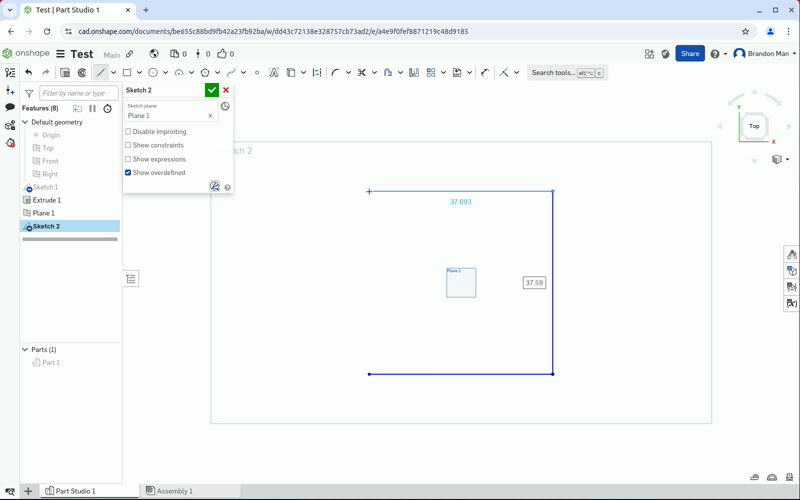
click(369, 191)
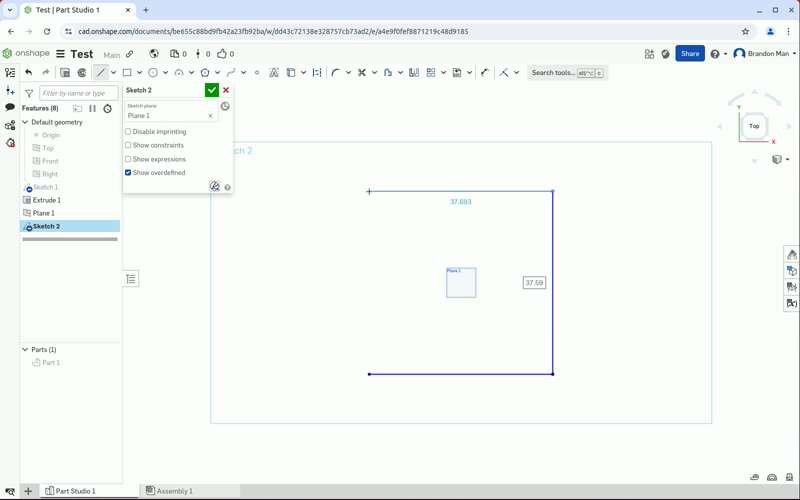
key_up(shift)
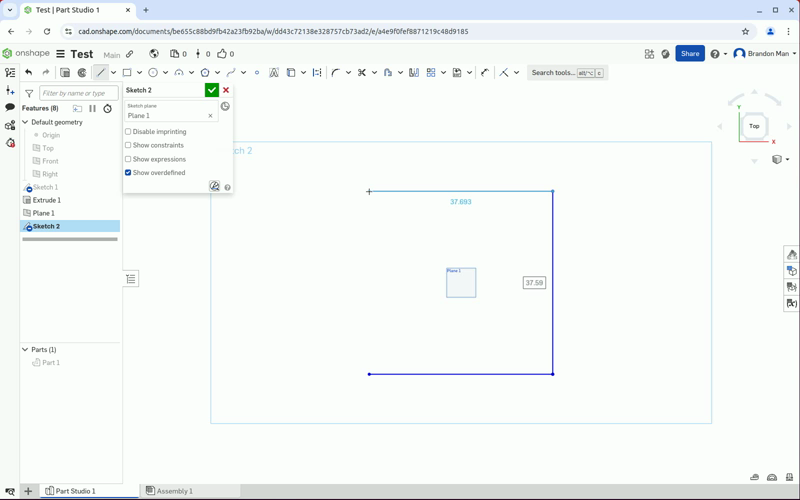
key_down(shift)
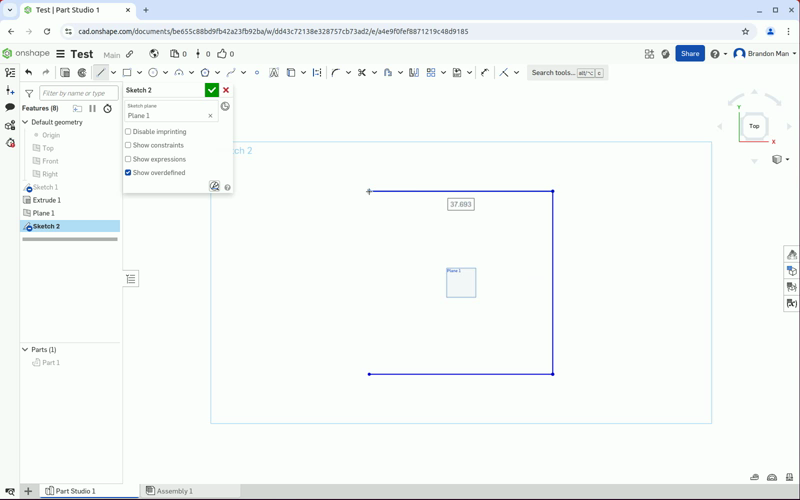
mouse_move(369, 374)
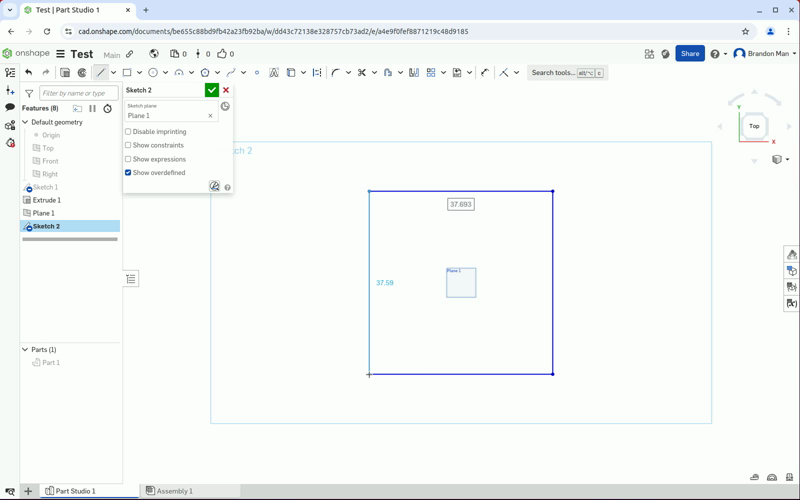
key_up(shift)
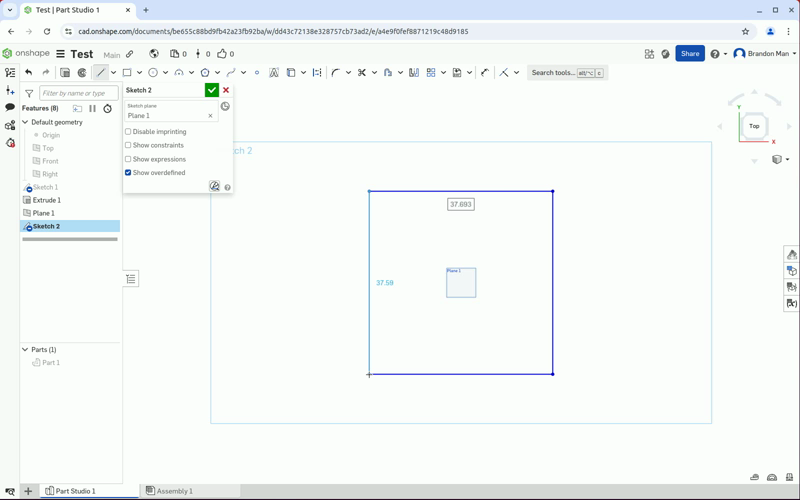
click(369, 374)
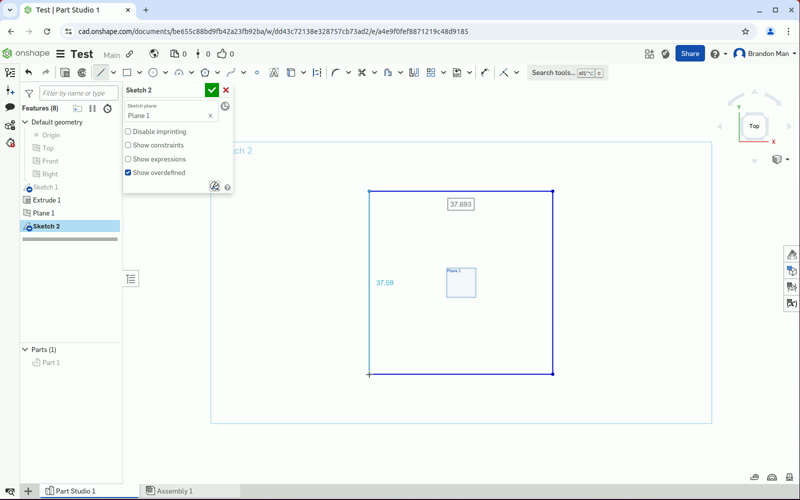
key(esc)
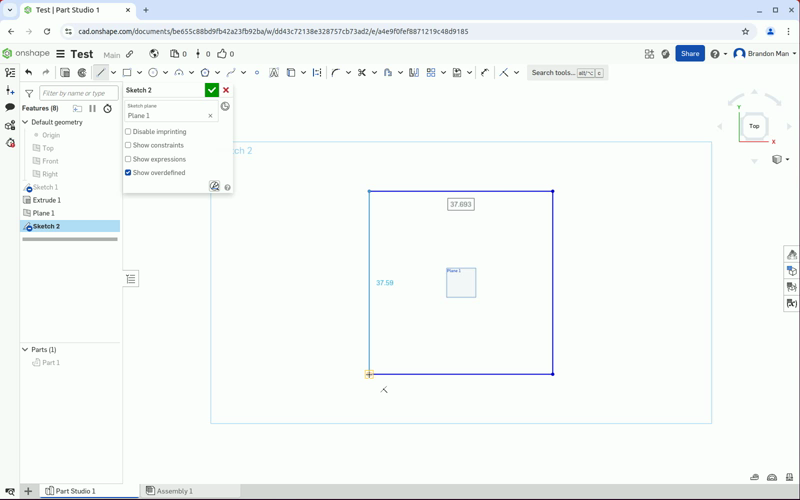
key(l)
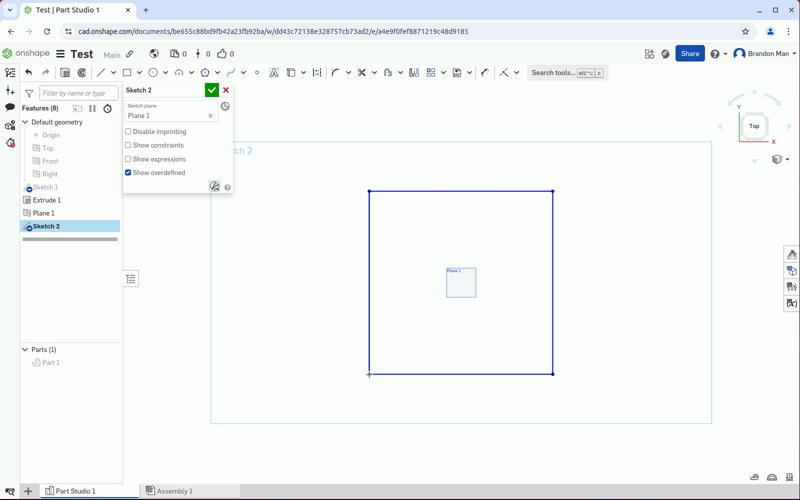
key_down(shift)
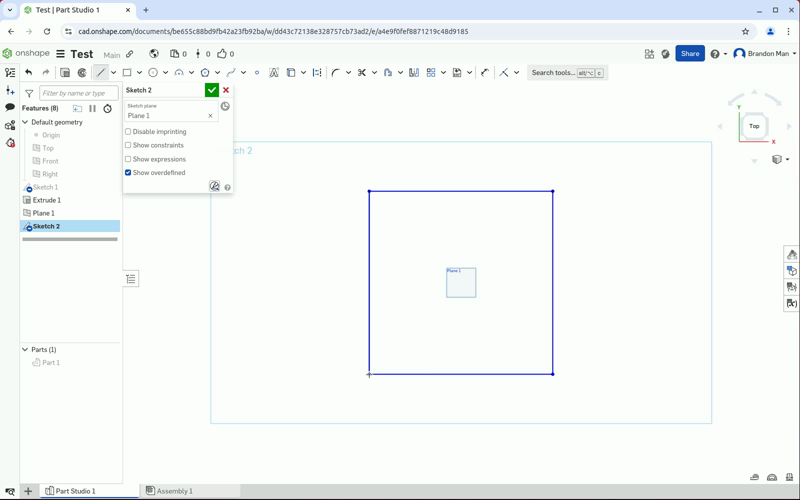
mouse_move(371, 372)
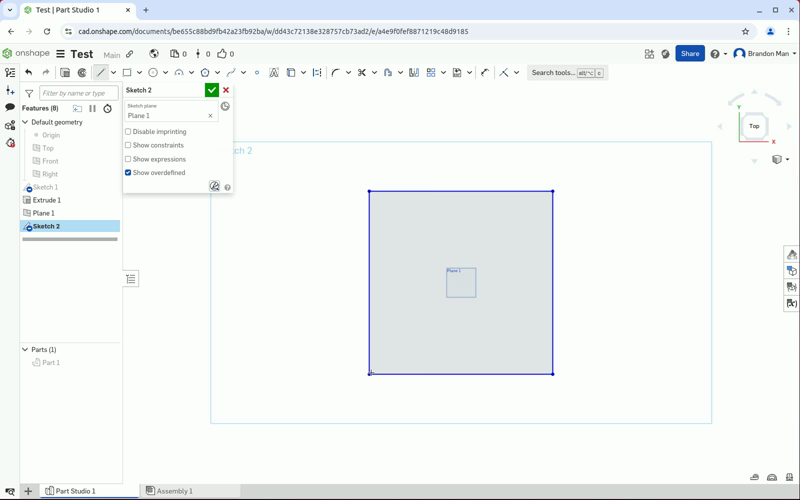
scroll(6)
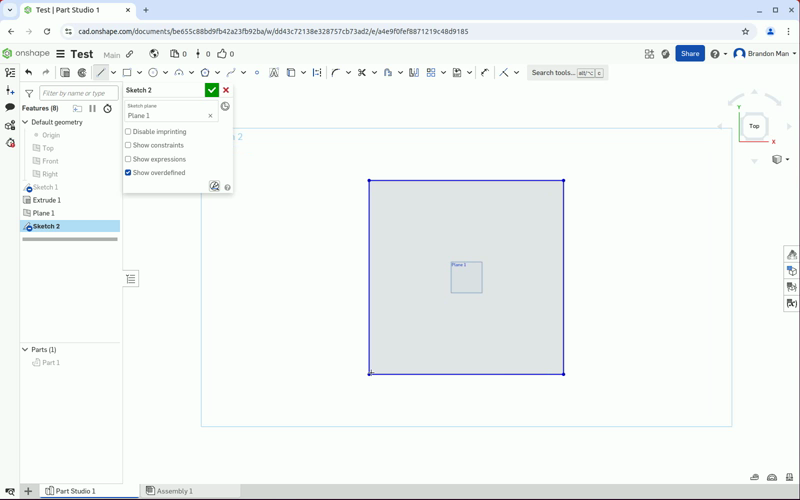
scroll(6)
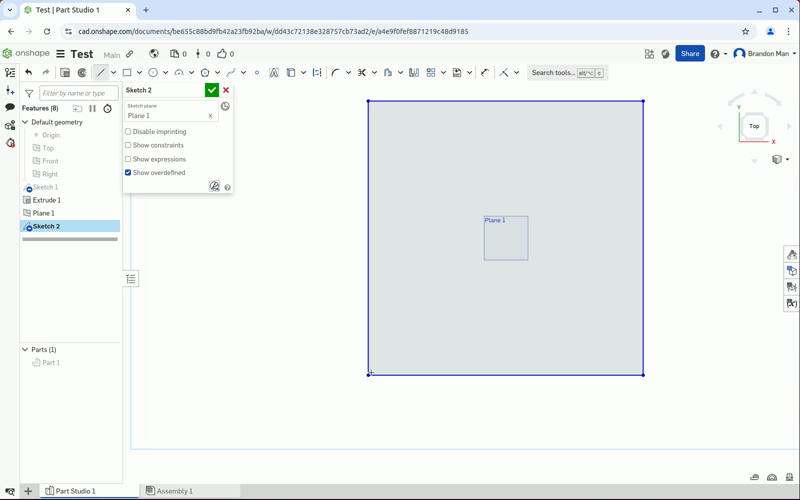
scroll(6)
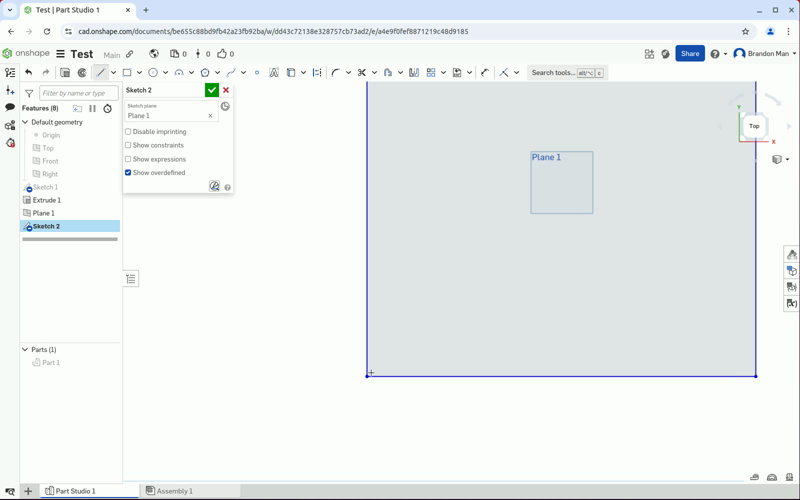
scroll(6)
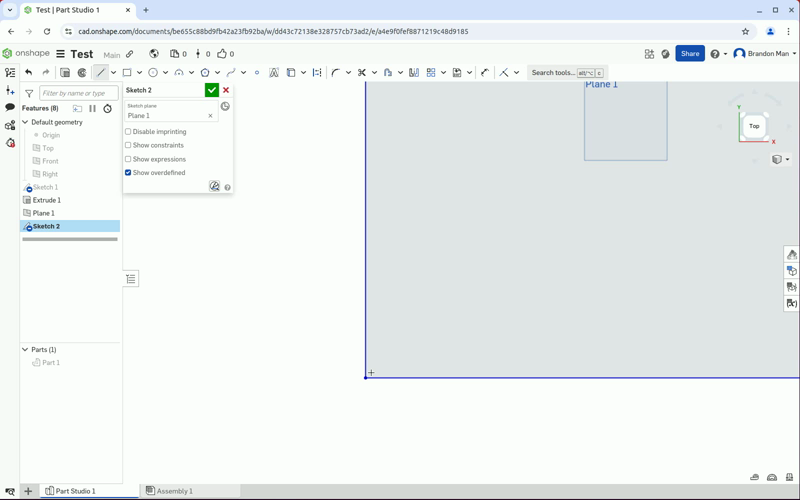
scroll(6)
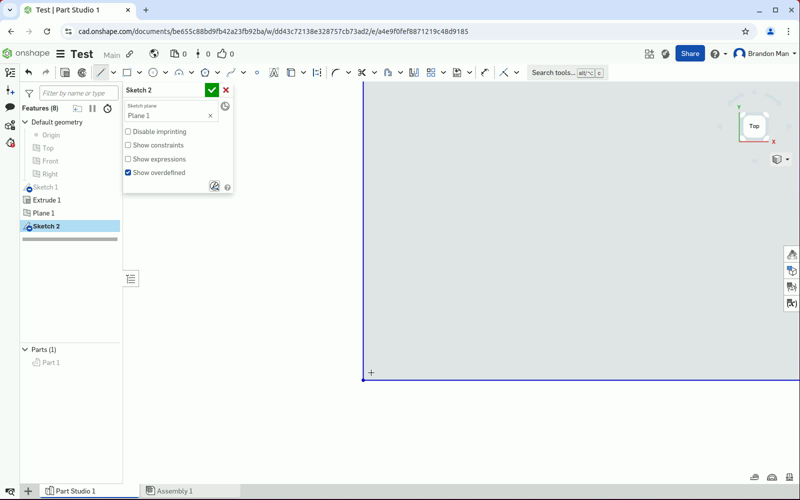
scroll(6)
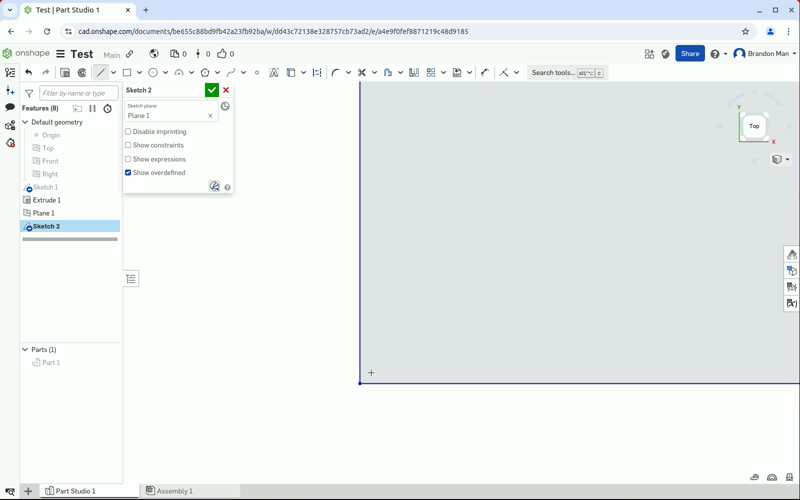
scroll(6)
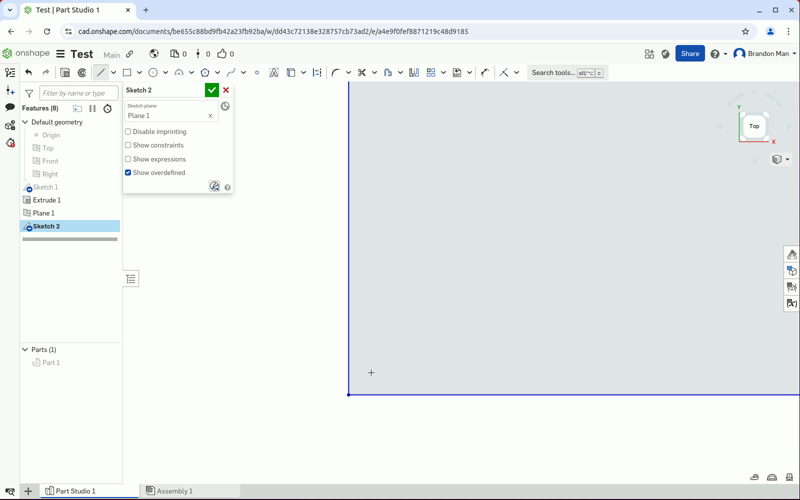
click(371, 372)
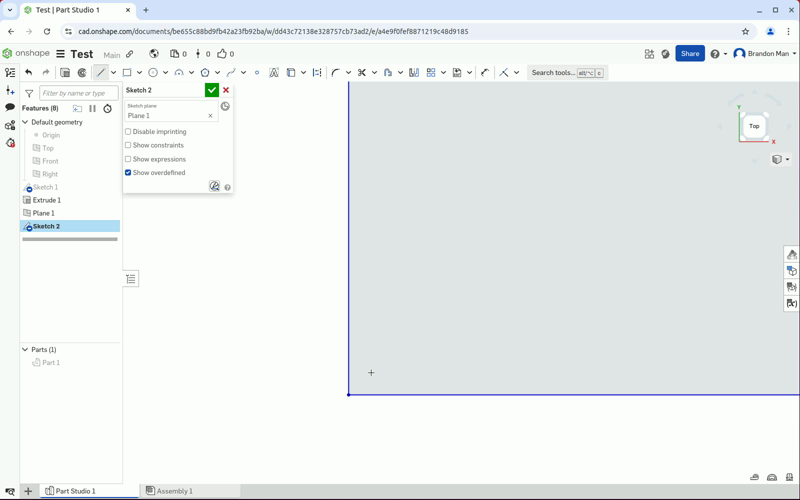
scroll(-6)
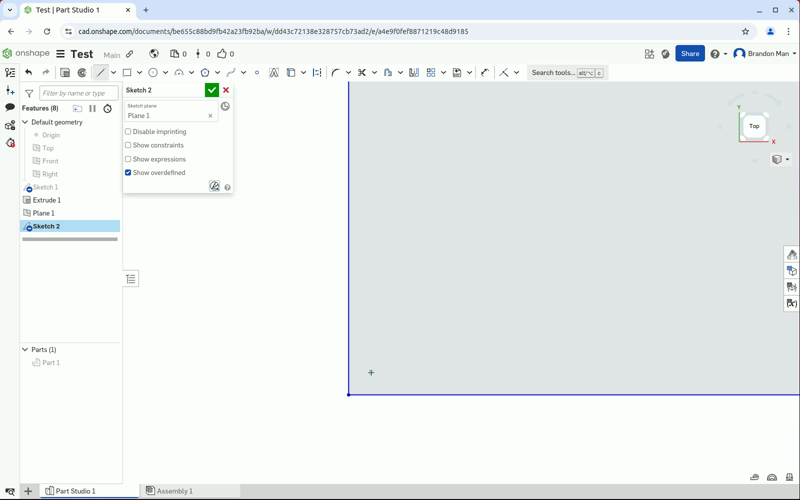
scroll(-6)
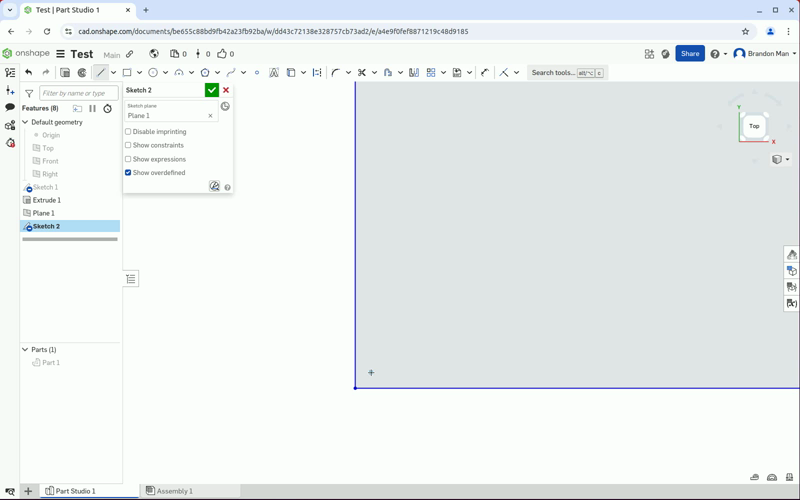
scroll(-6)
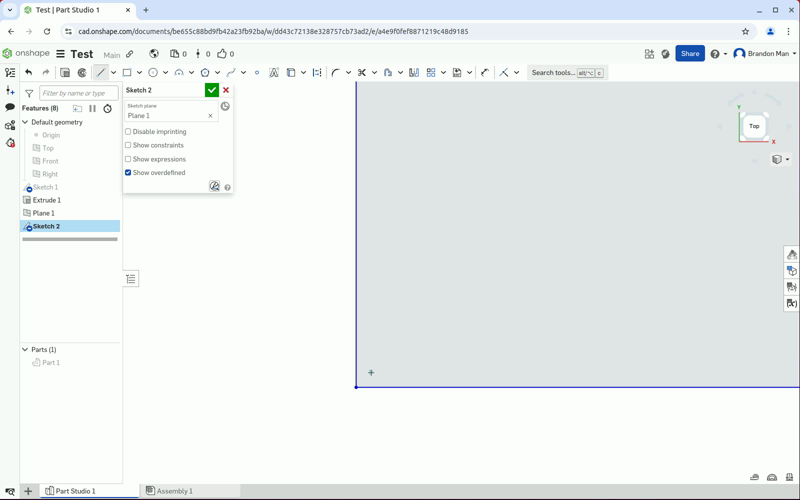
scroll(-6)
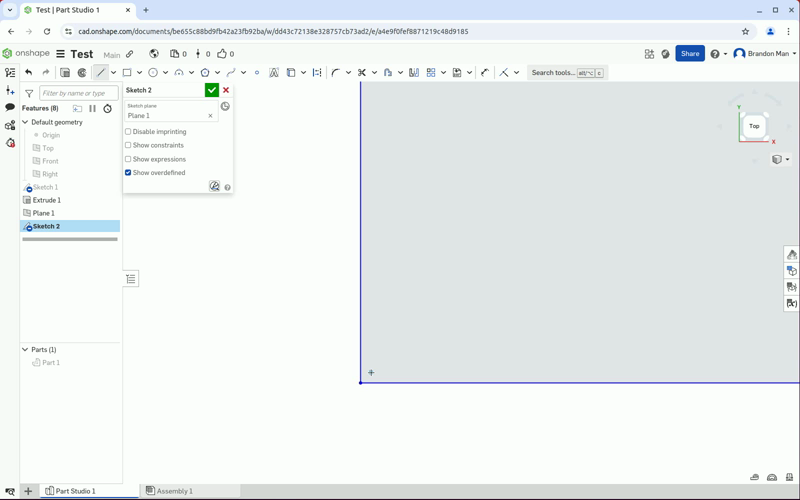
scroll(-6)
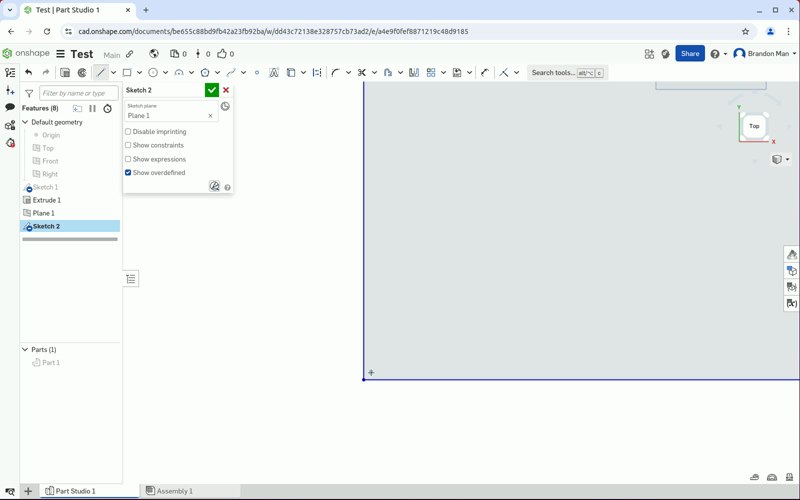
scroll(-6)
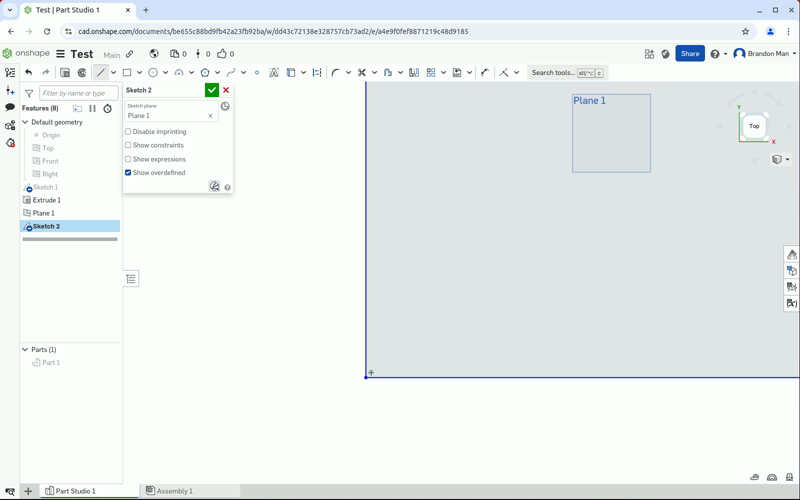
scroll(-6)
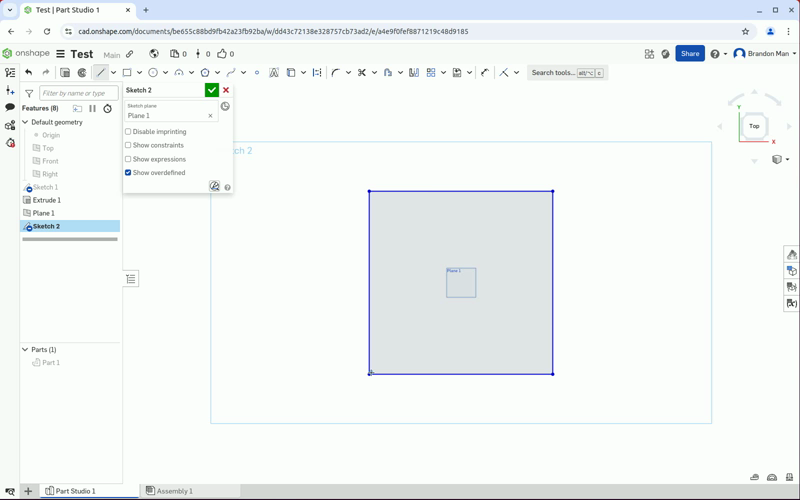
key_up(shift)
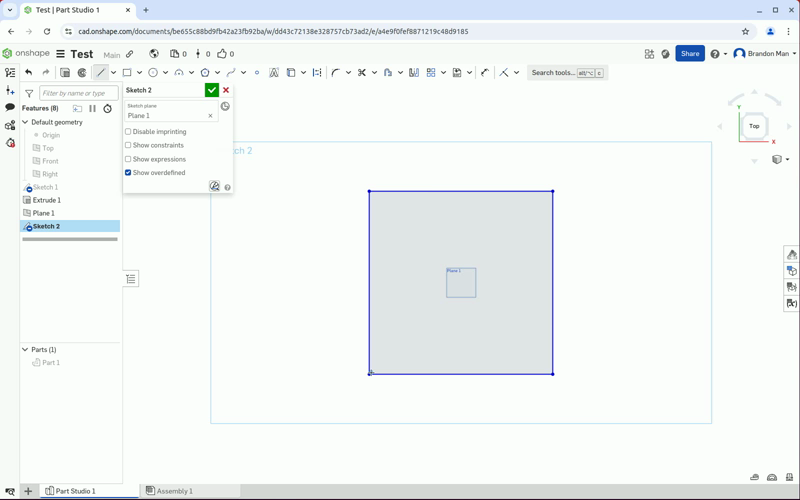
key_down(shift)
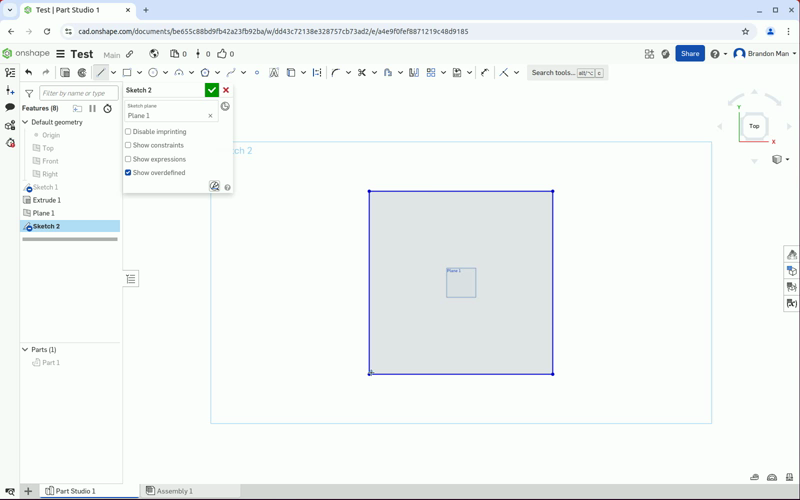
mouse_move(550, 372)
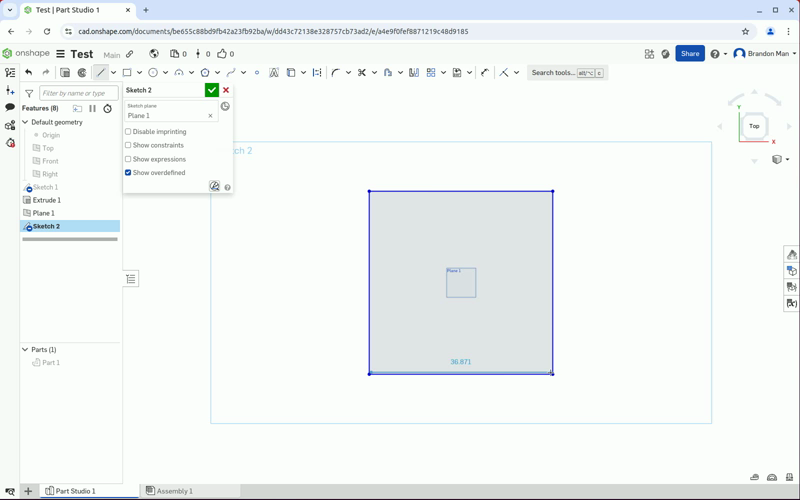
scroll(6)
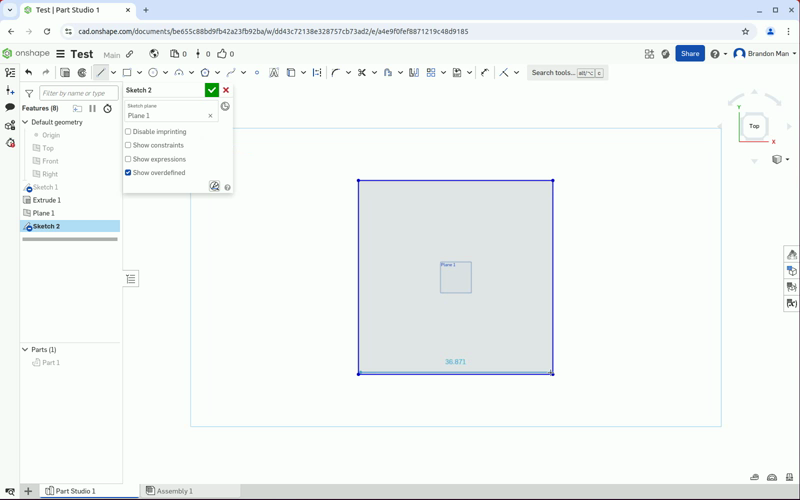
scroll(6)
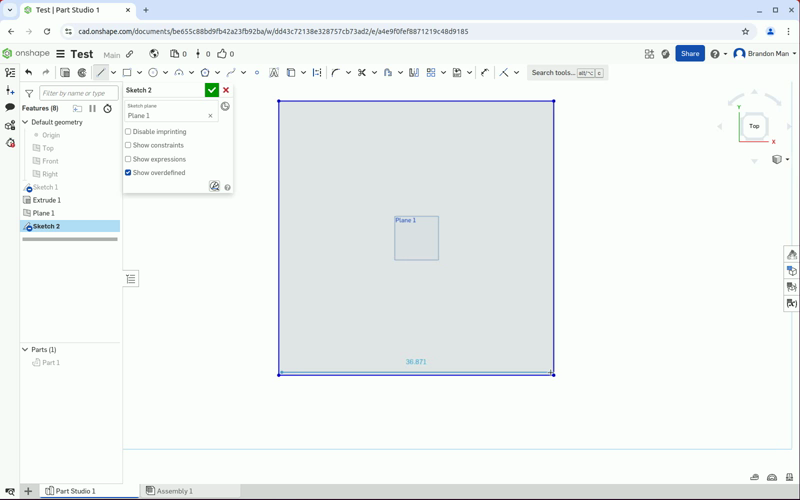
scroll(6)
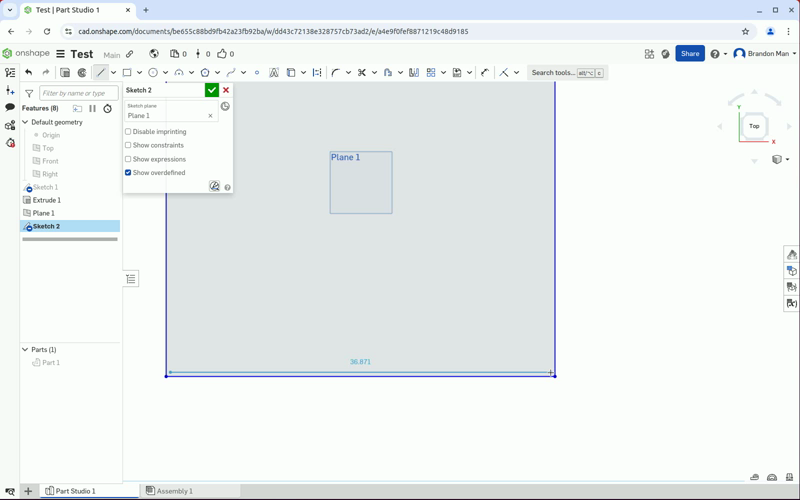
scroll(6)
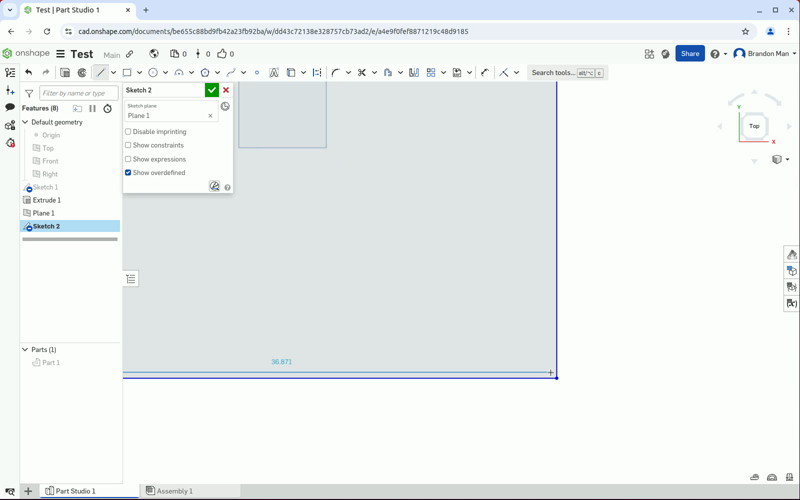
scroll(6)
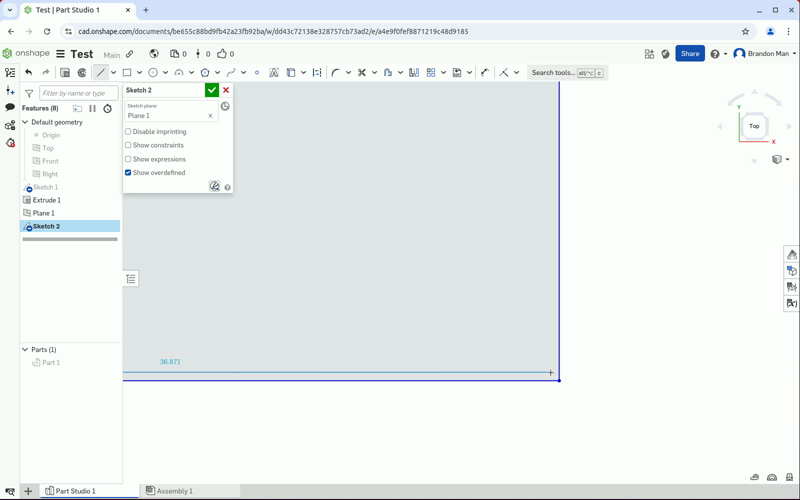
scroll(6)
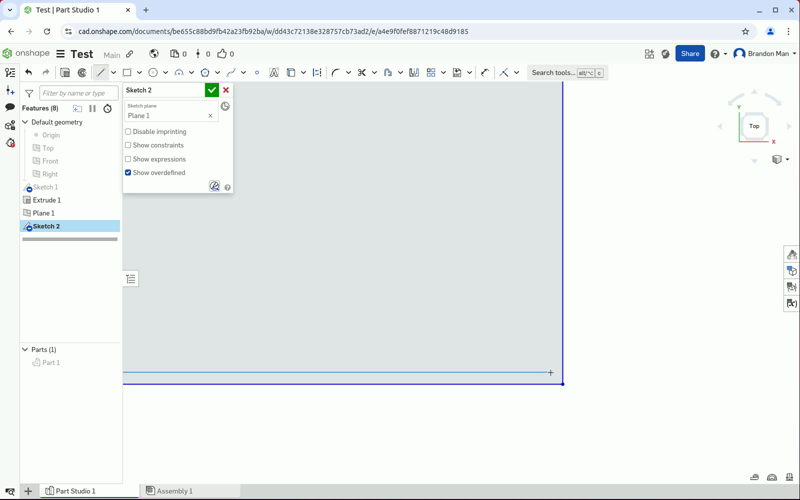
scroll(6)
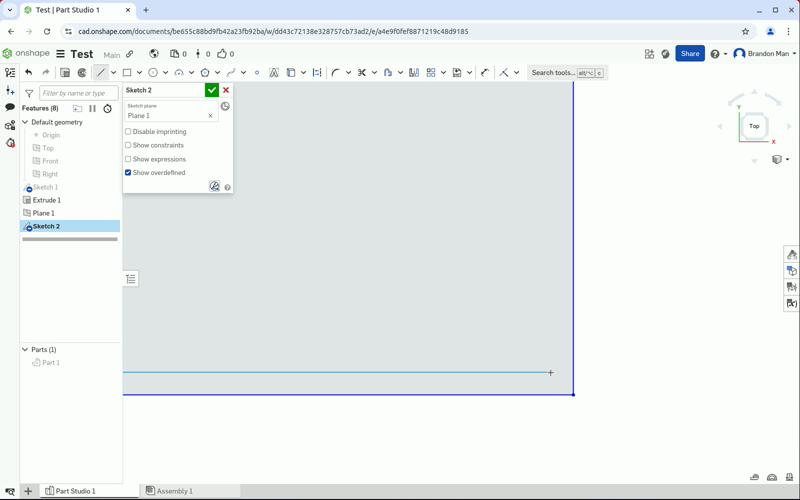
click(550, 372)
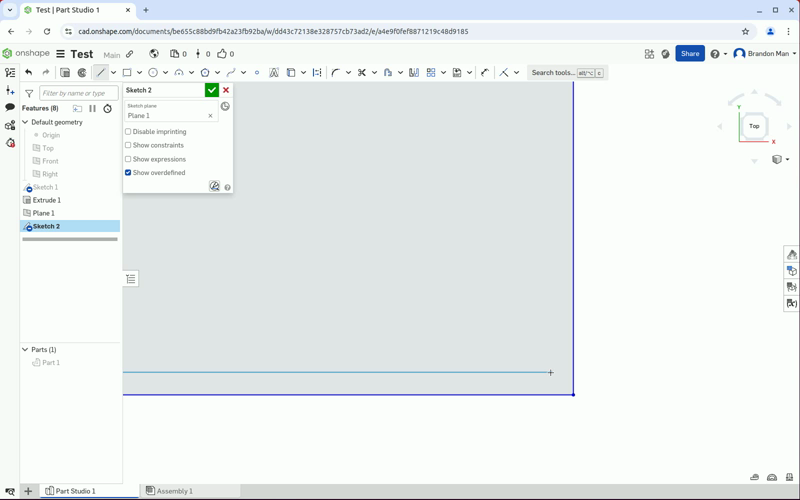
scroll(-6)
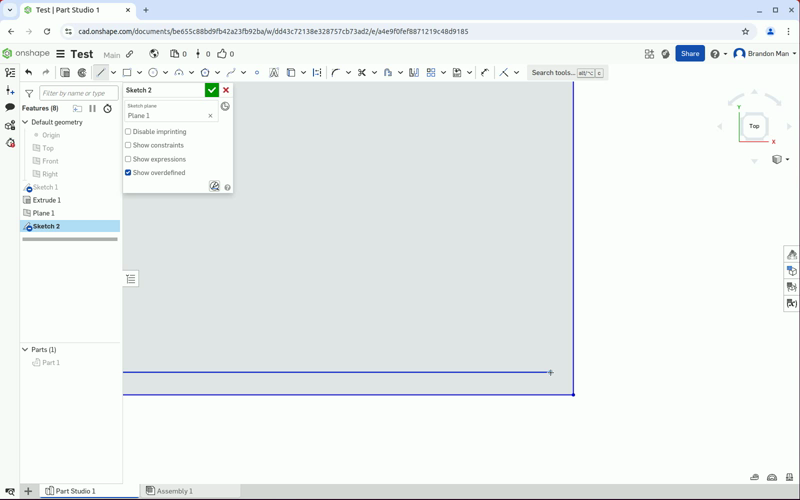
scroll(-6)
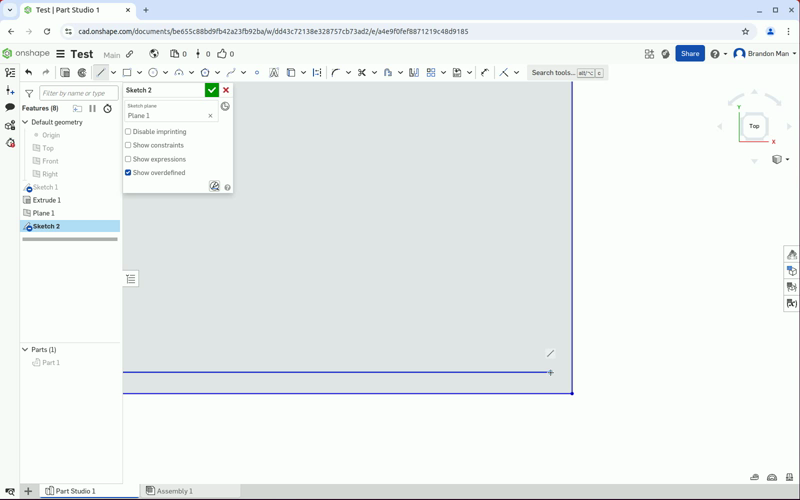
scroll(-6)
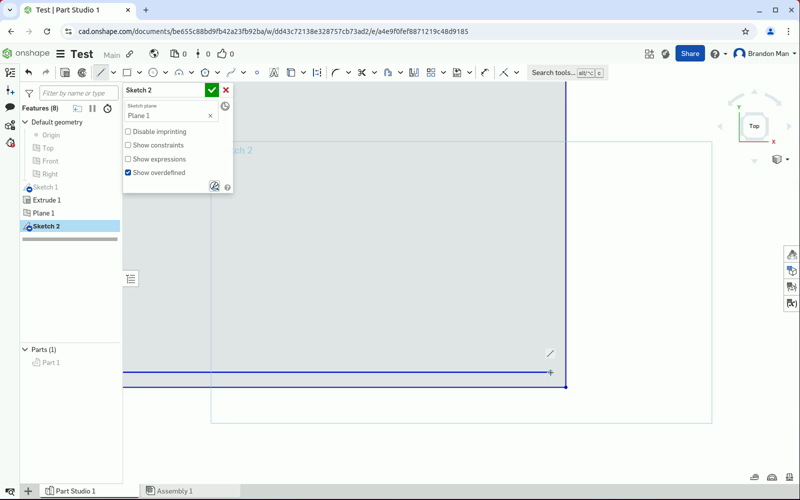
scroll(-6)
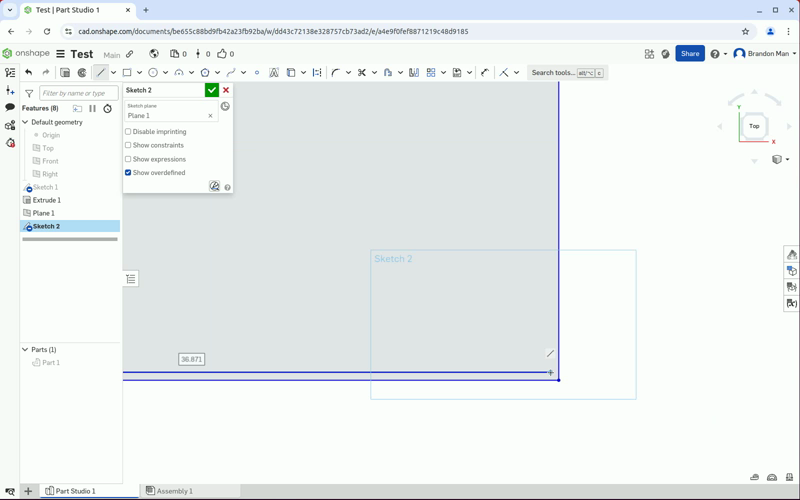
scroll(-6)
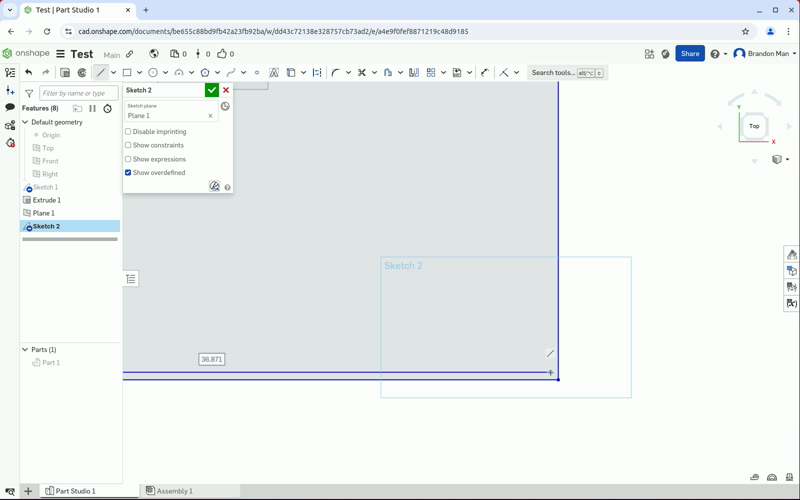
scroll(-6)
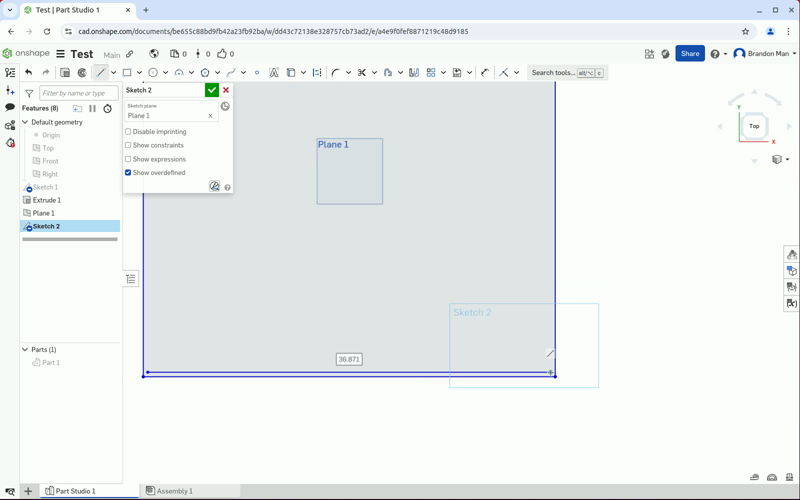
scroll(-6)
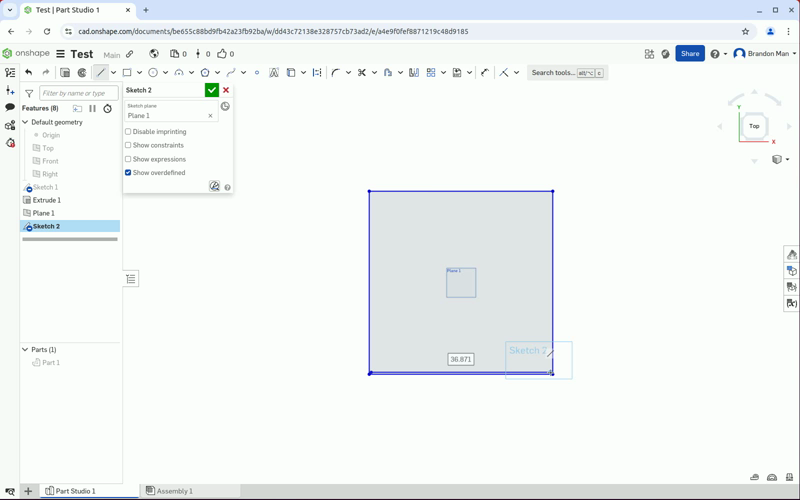
key_up(shift)
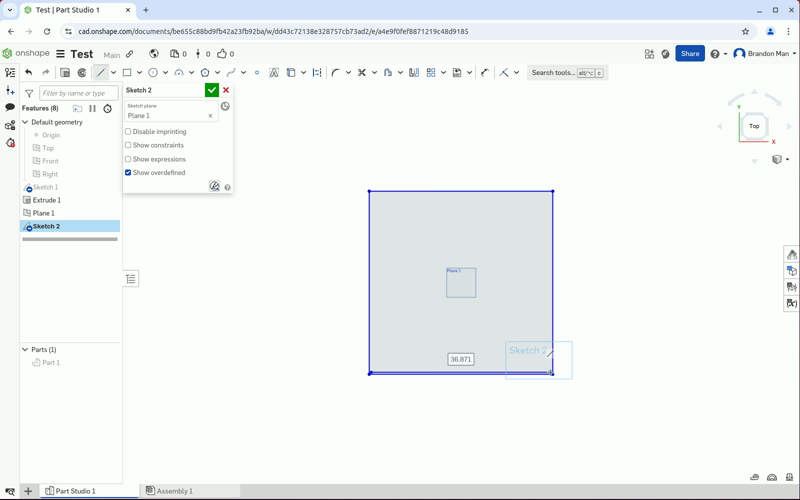
key_down(shift)
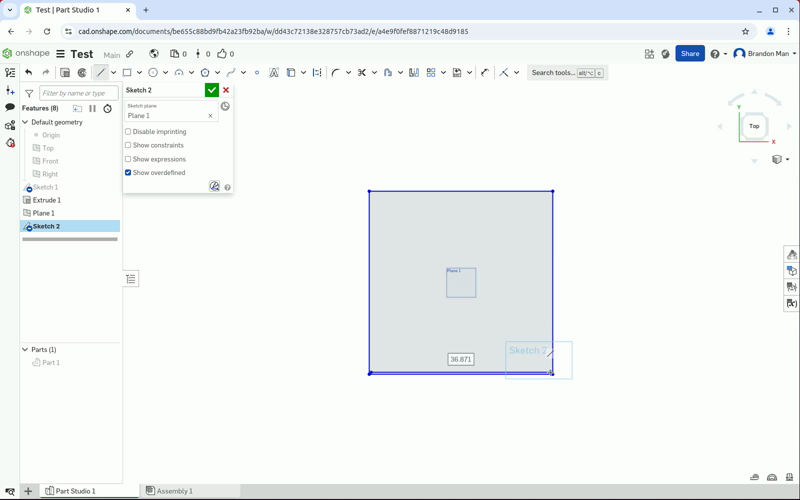
mouse_move(550, 192)
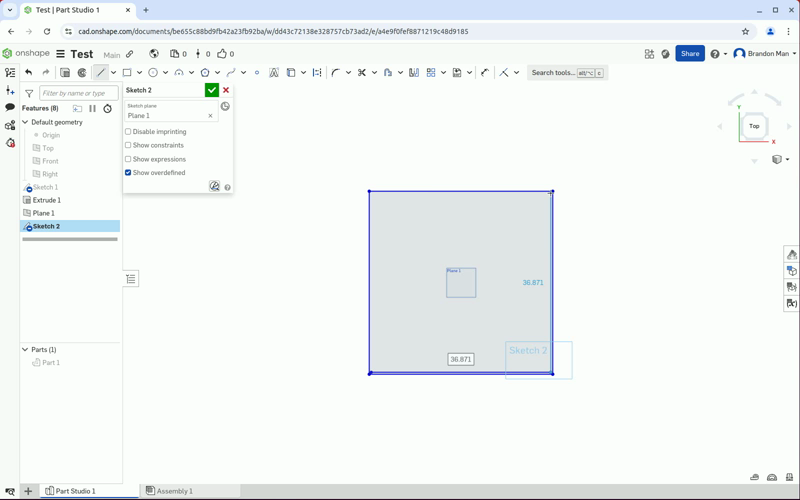
scroll(6)
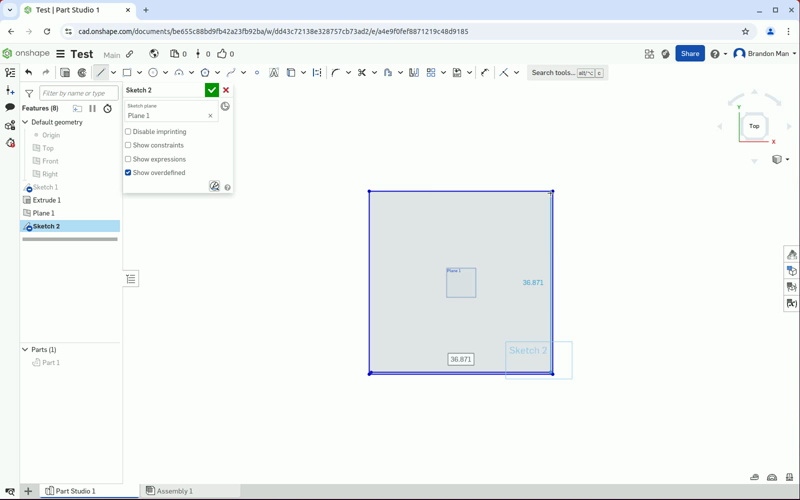
scroll(6)
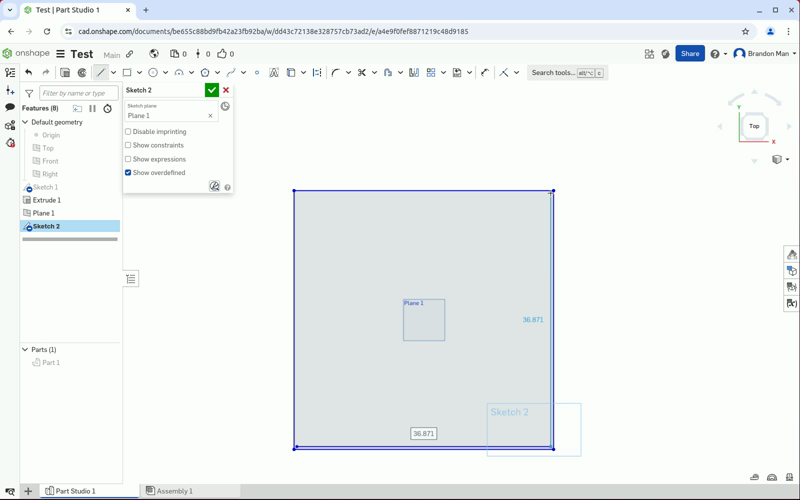
scroll(6)
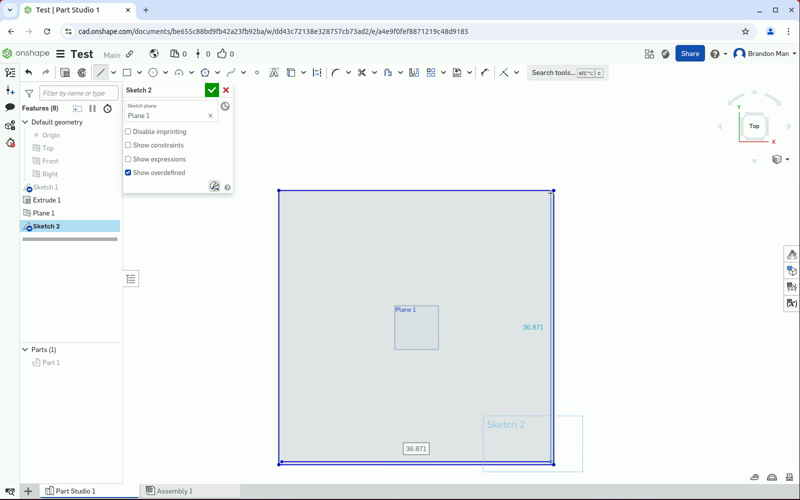
scroll(6)
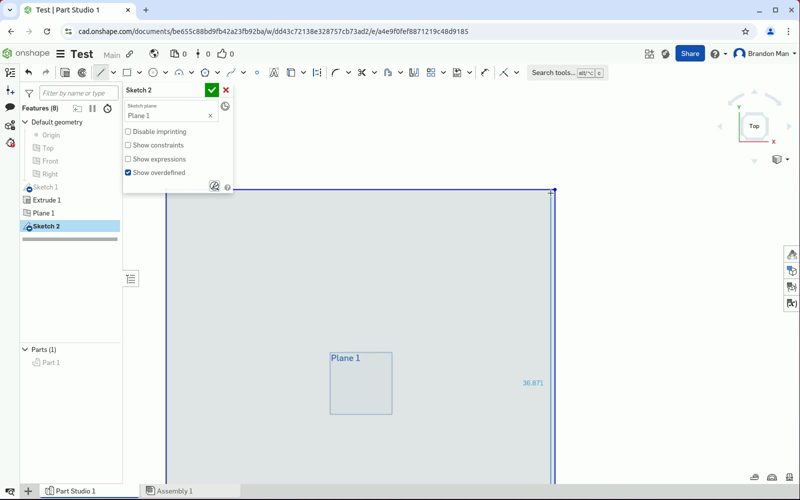
scroll(6)
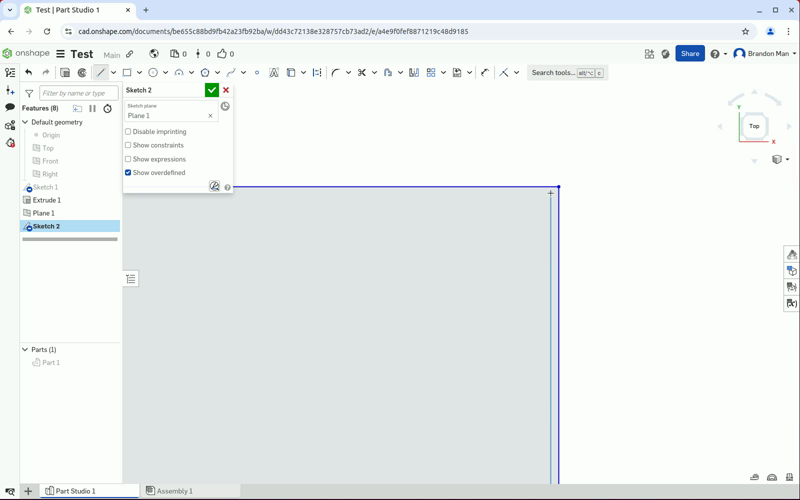
scroll(6)
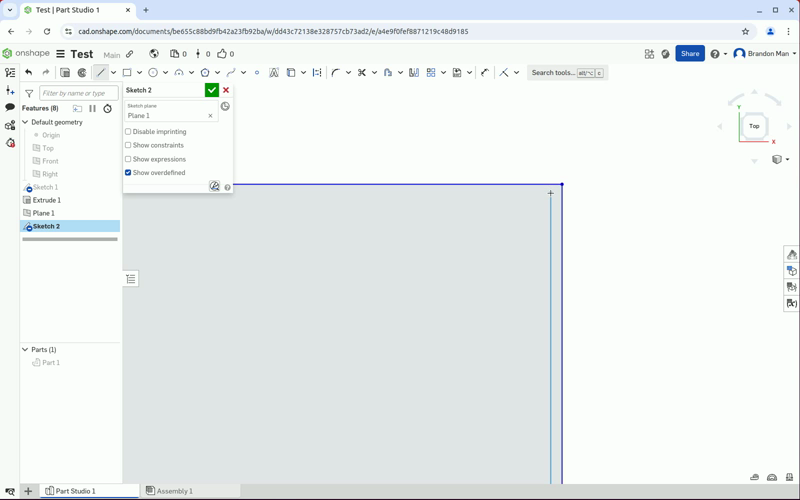
scroll(6)
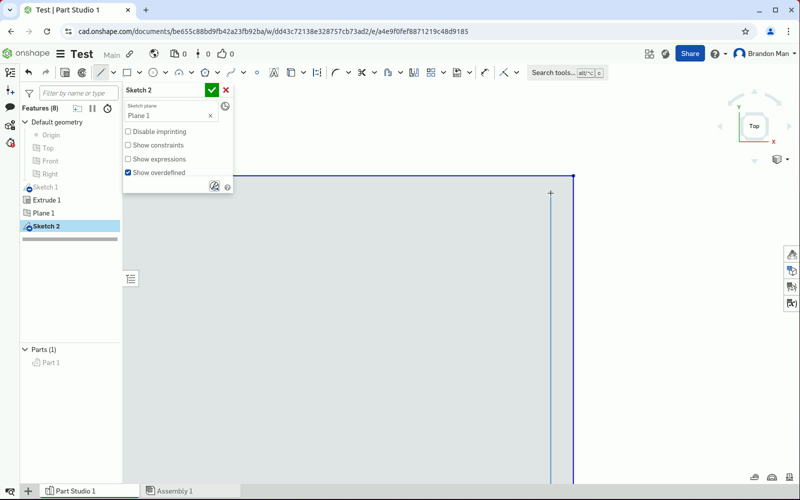
click(550, 192)
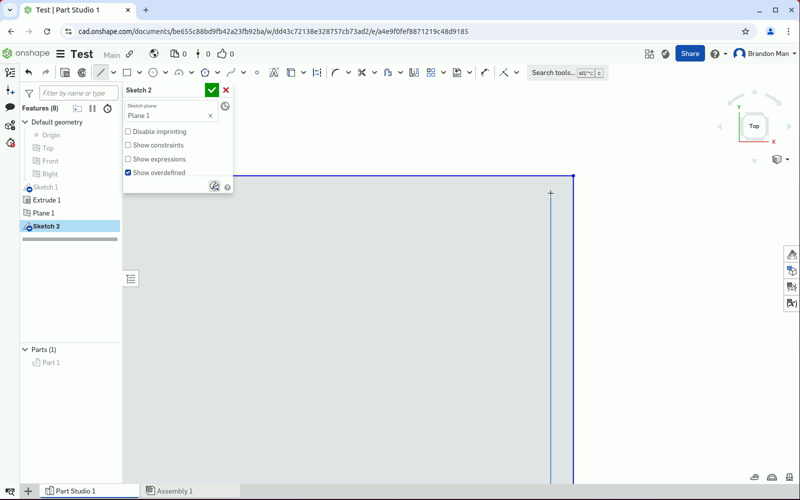
scroll(-6)
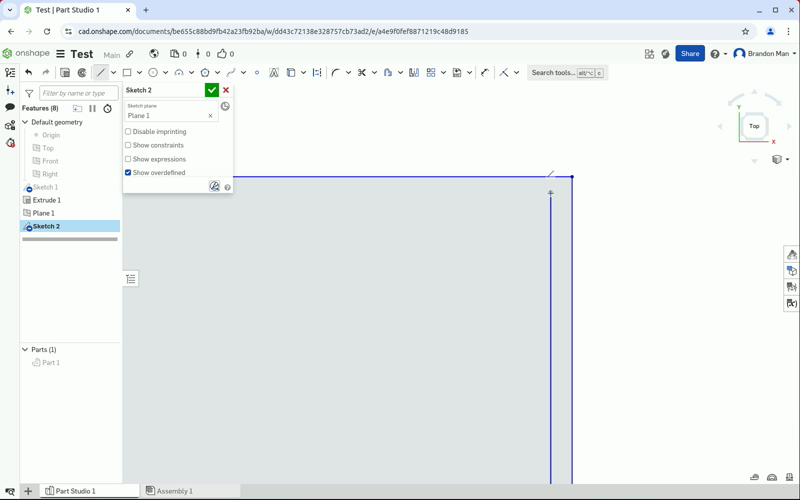
scroll(-6)
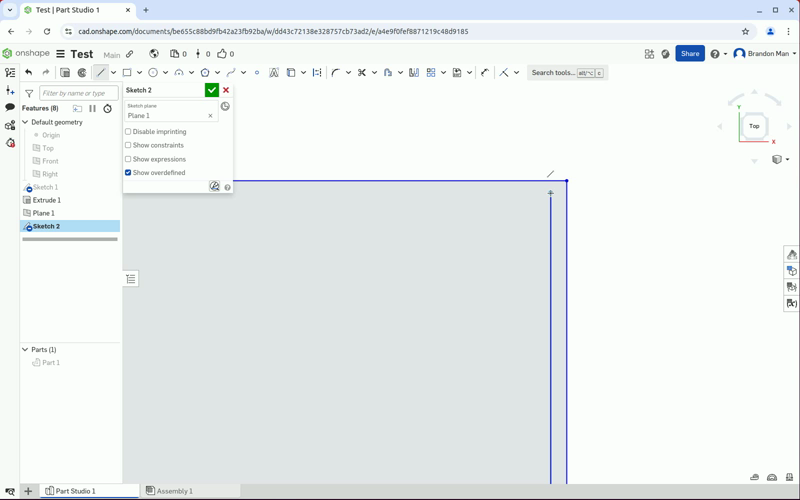
scroll(-6)
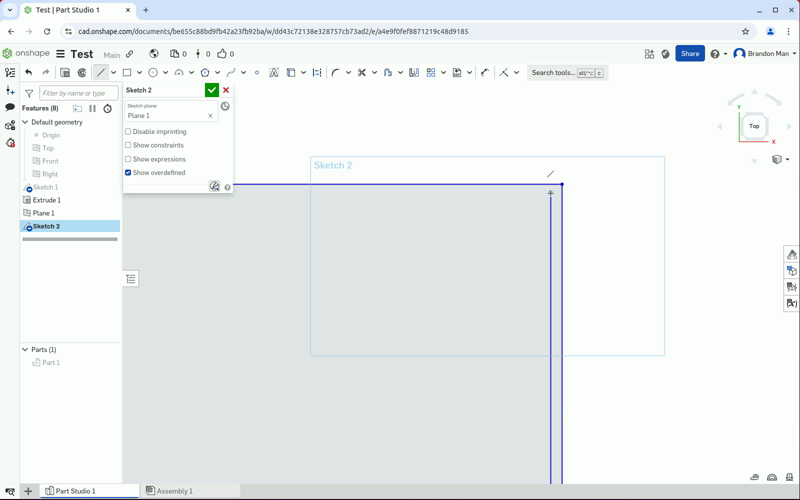
scroll(-6)
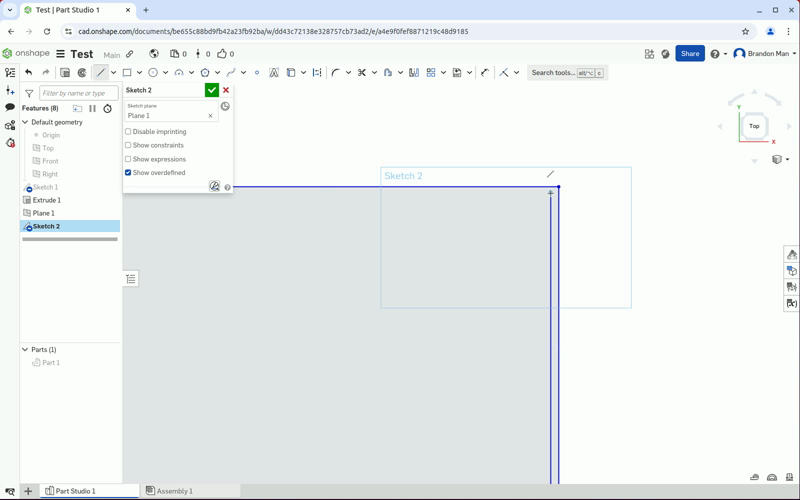
scroll(-6)
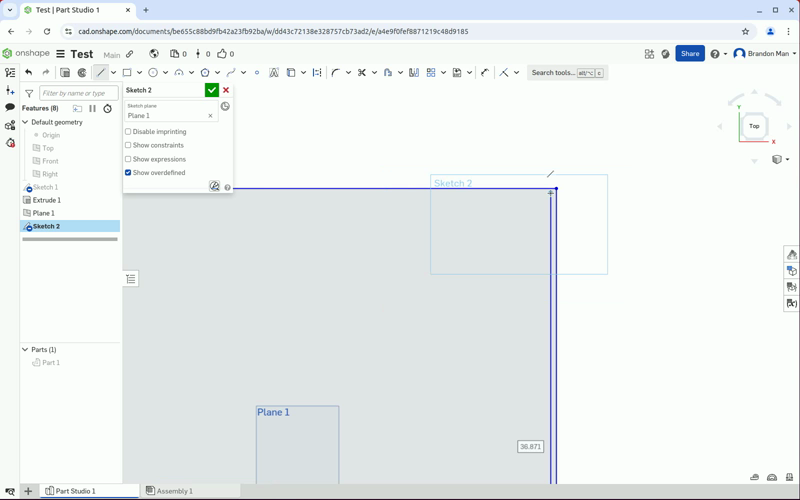
scroll(-6)
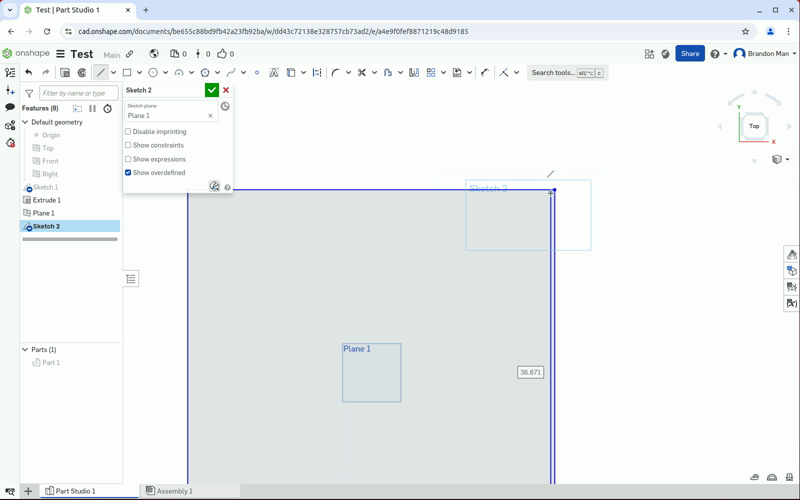
scroll(-6)
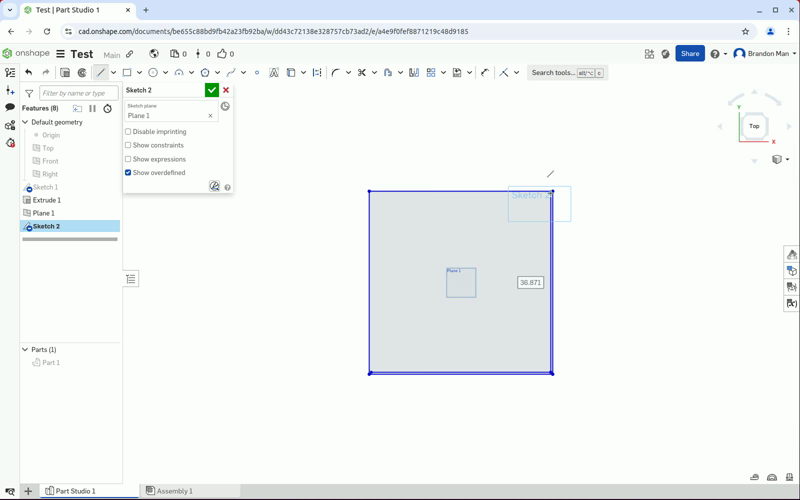
key_up(shift)
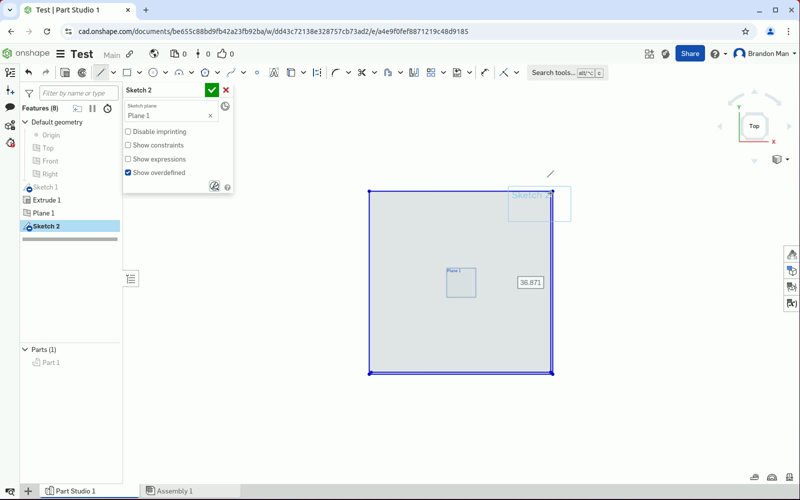
key_down(shift)
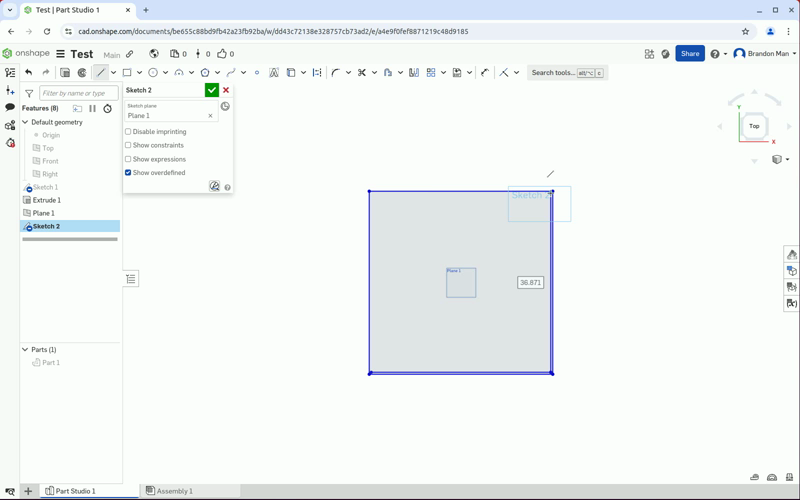
mouse_move(371, 192)
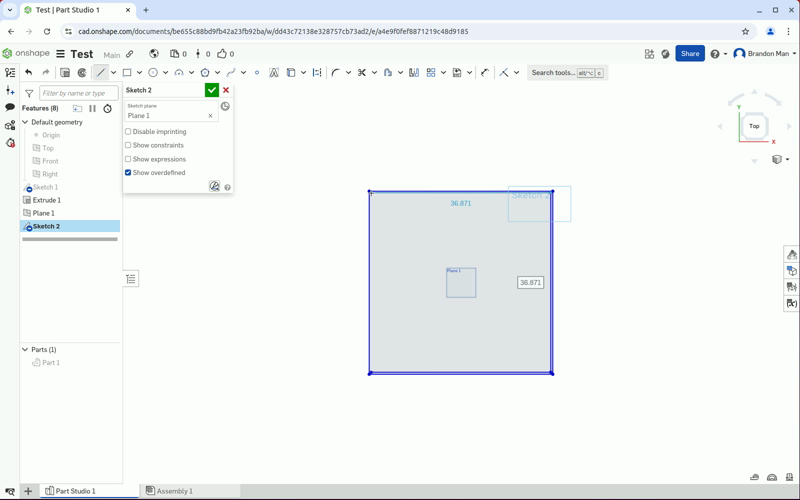
scroll(6)
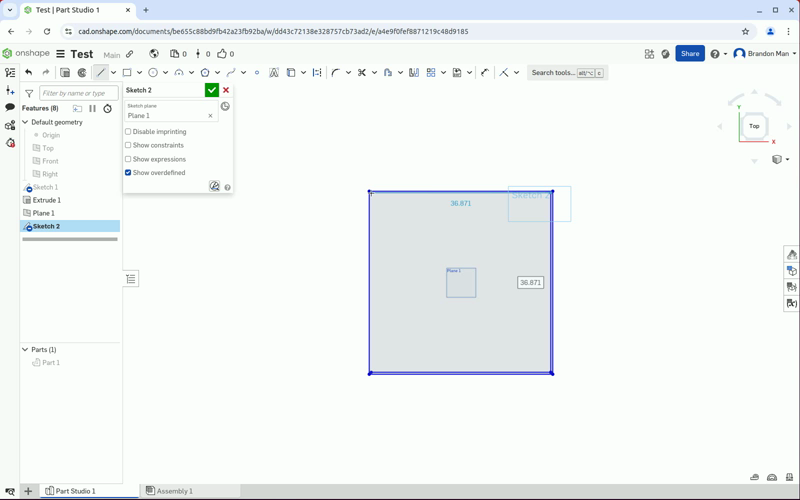
scroll(6)
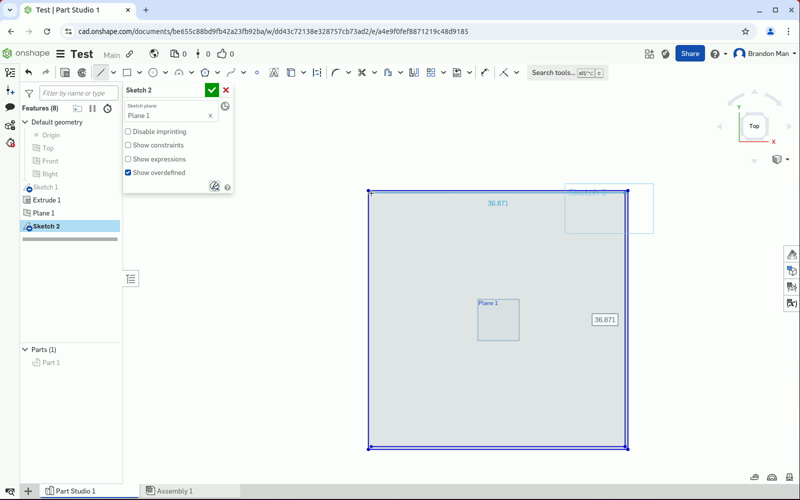
scroll(6)
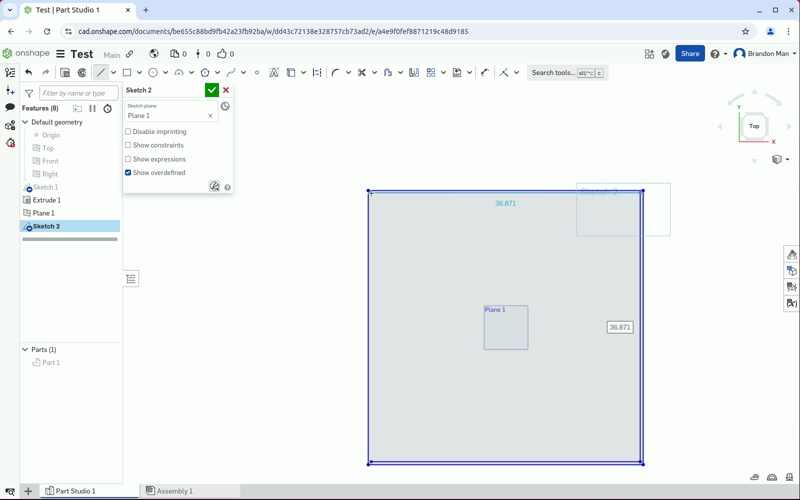
scroll(6)
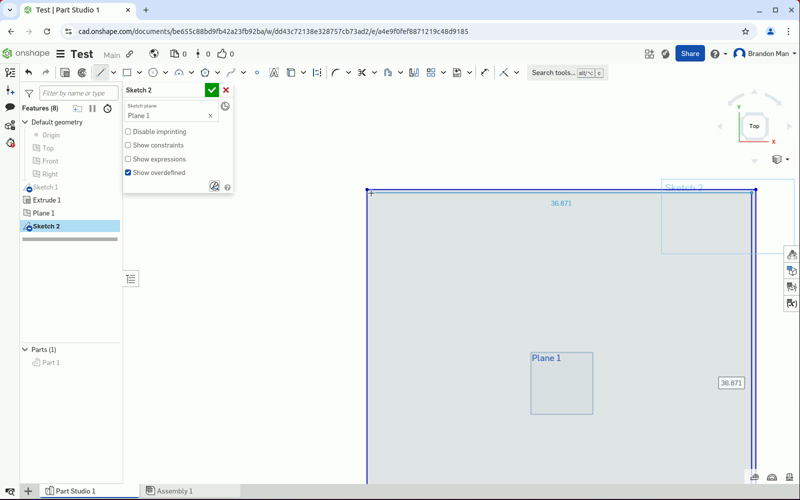
scroll(6)
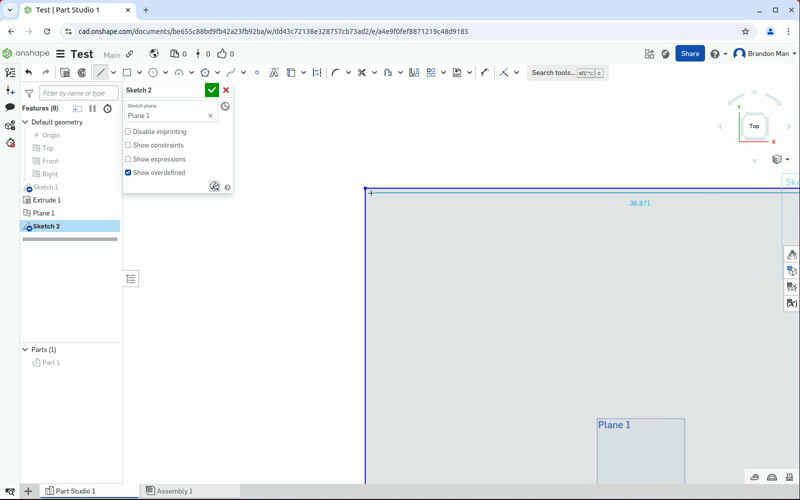
scroll(6)
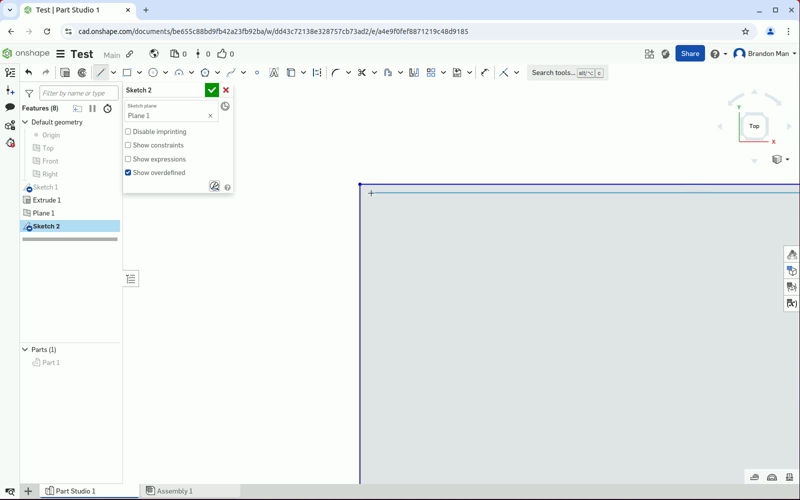
scroll(6)
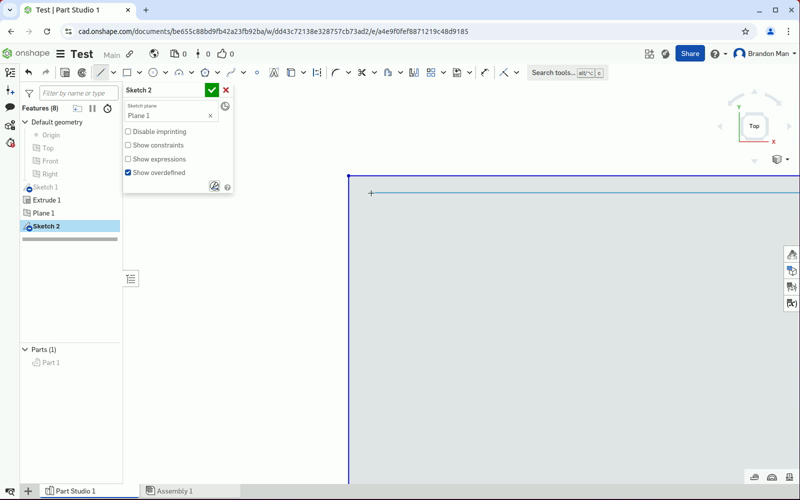
click(371, 192)
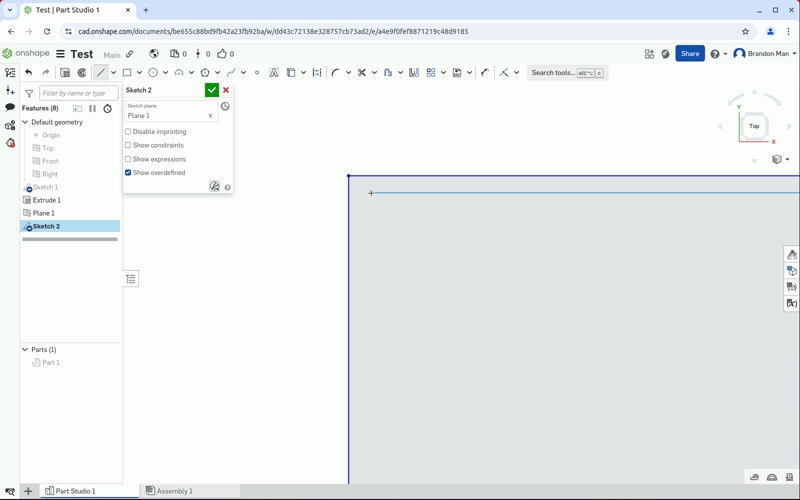
scroll(-6)
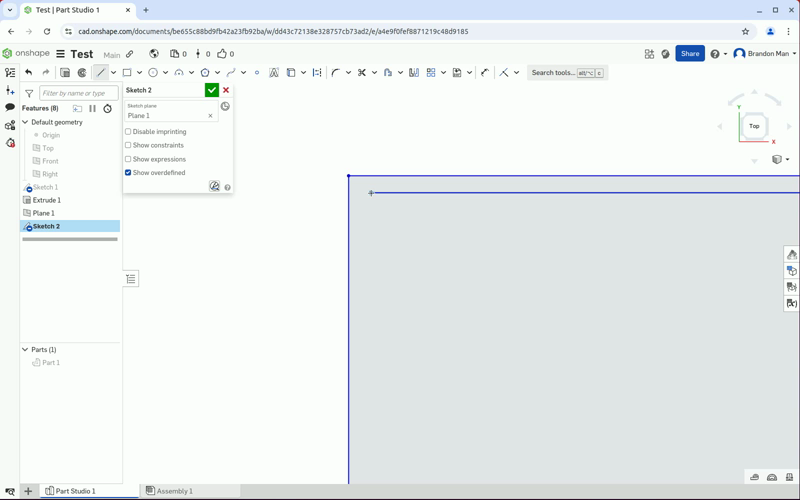
scroll(-6)
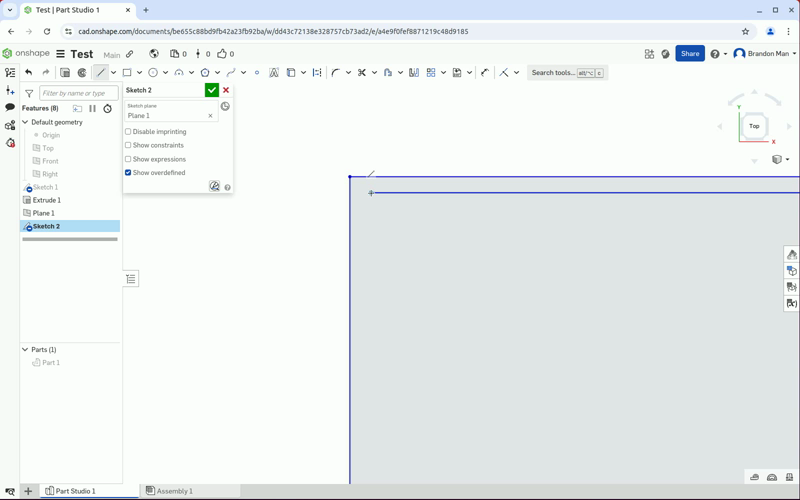
scroll(-6)
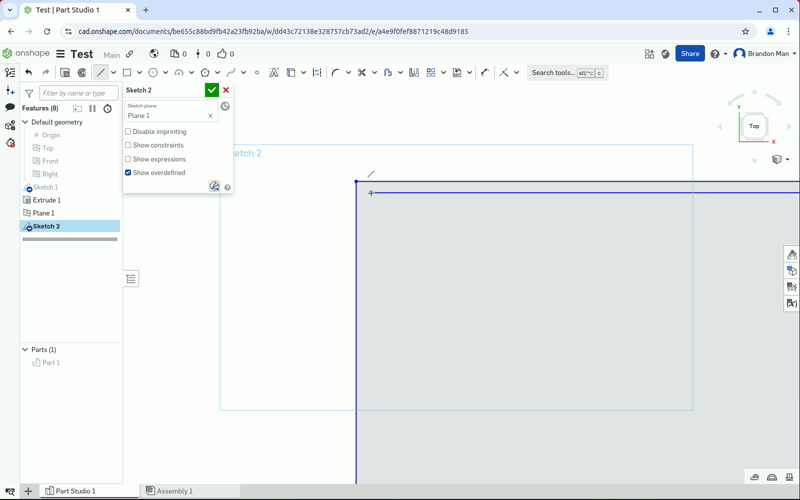
scroll(-6)
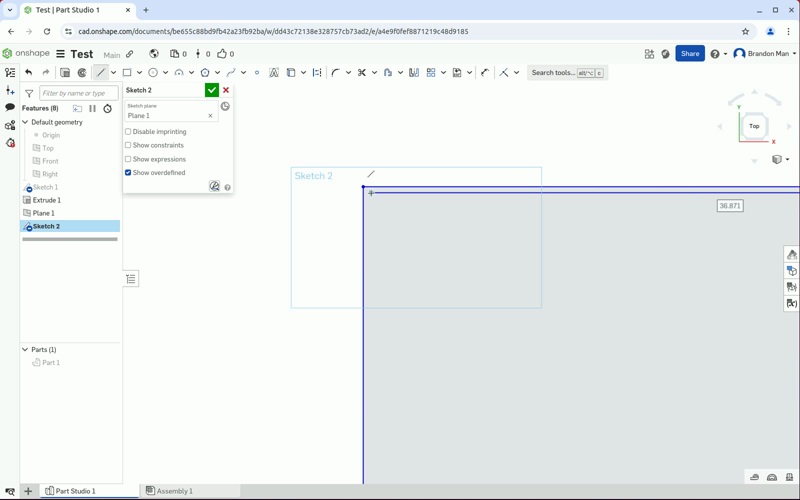
scroll(-6)
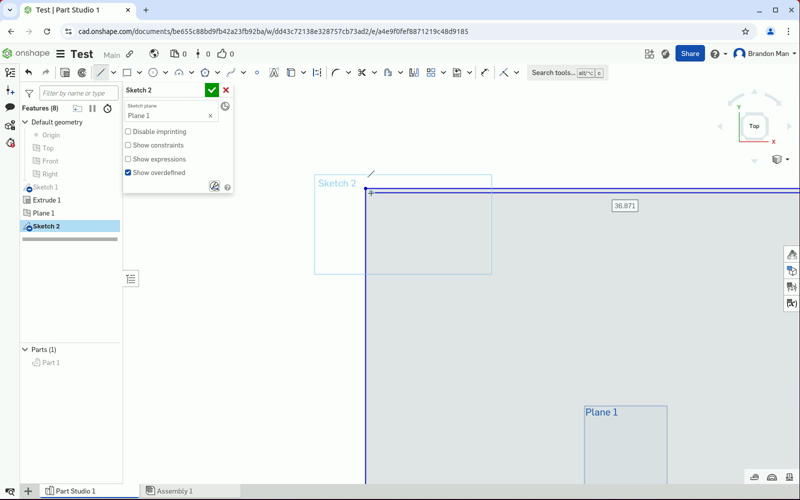
scroll(-6)
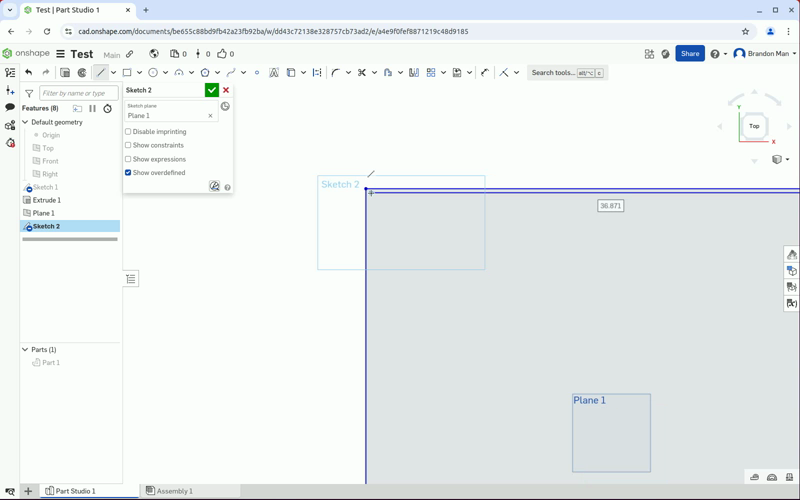
scroll(-6)
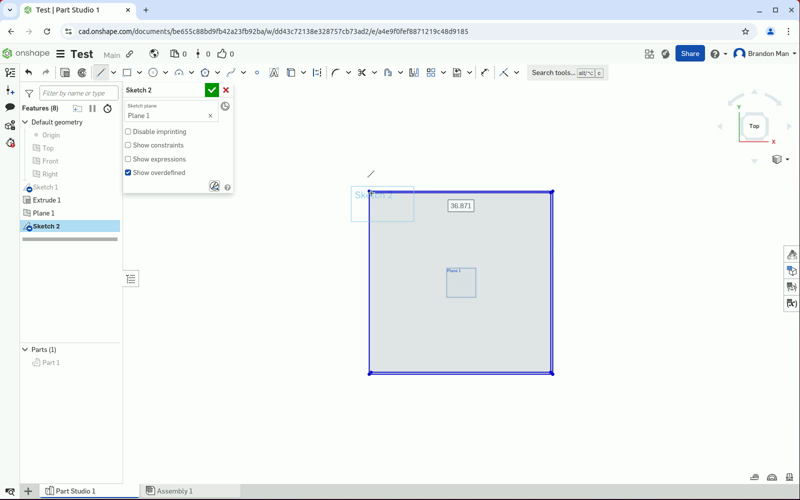
key_up(shift)
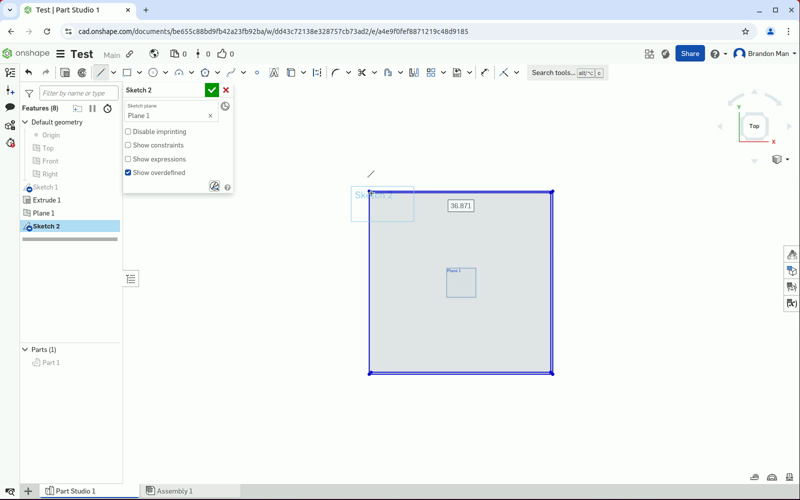
key_down(shift)
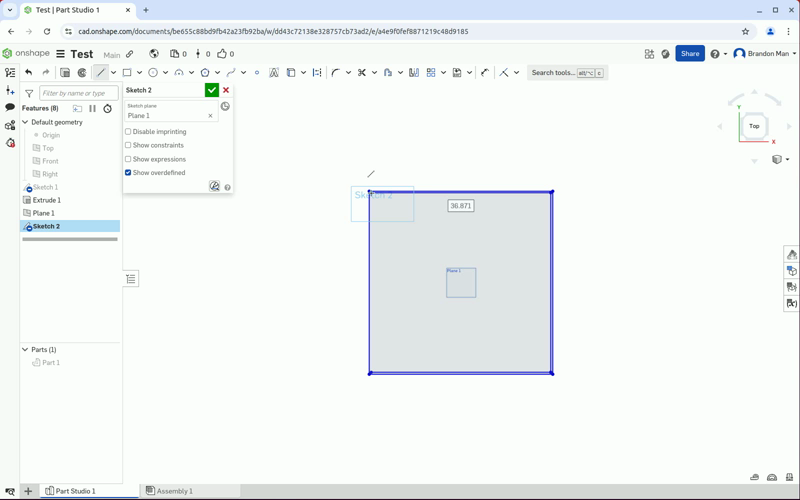
mouse_move(371, 372)
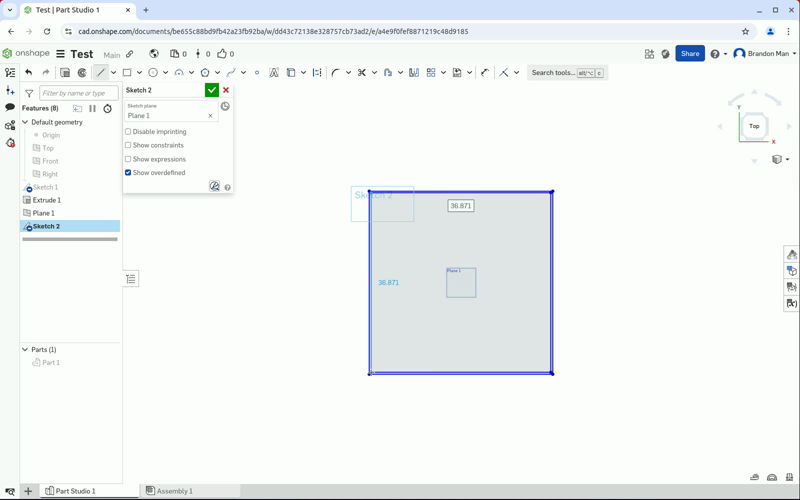
scroll(6)
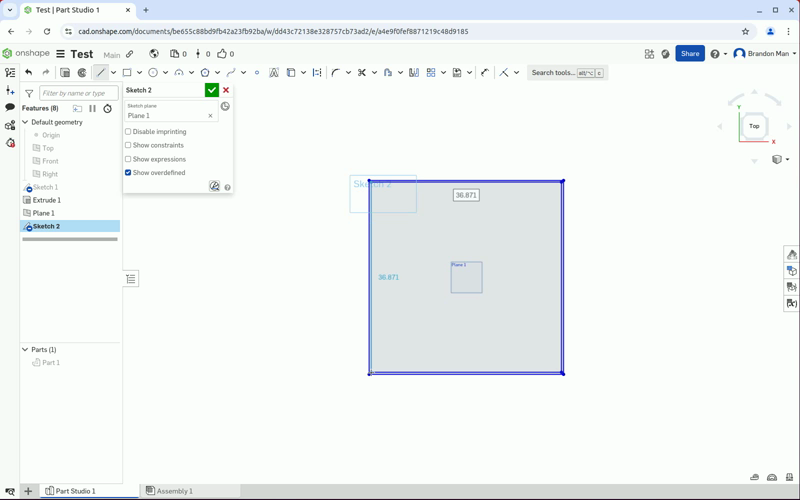
scroll(6)
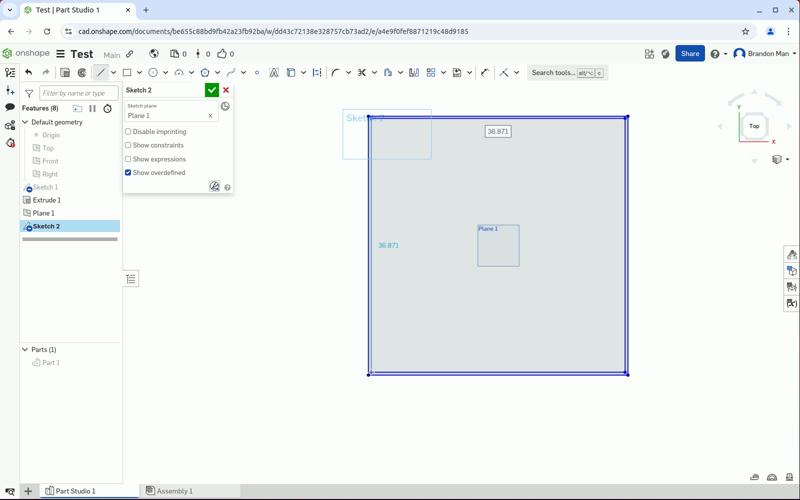
scroll(6)
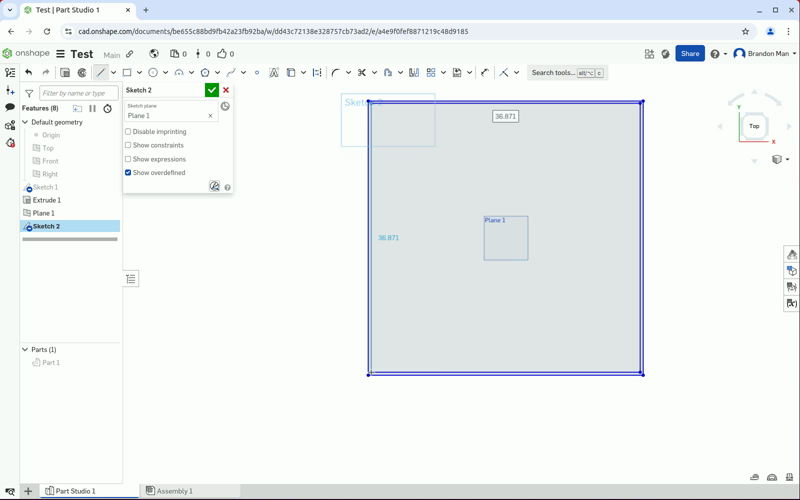
scroll(6)
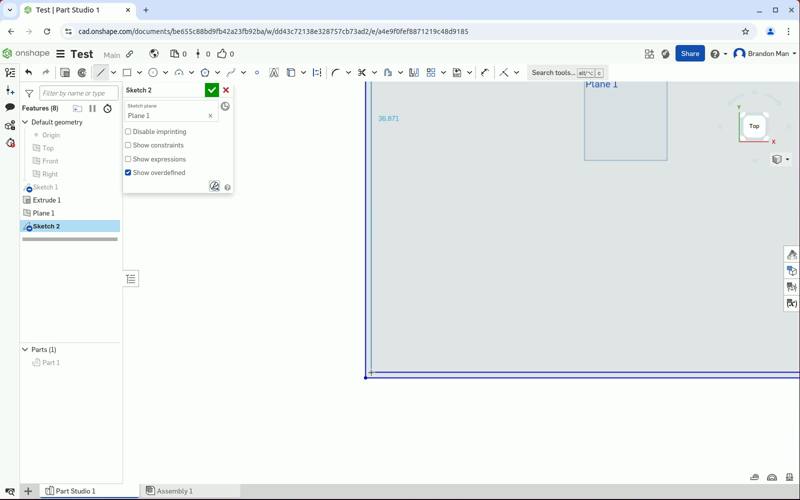
scroll(6)
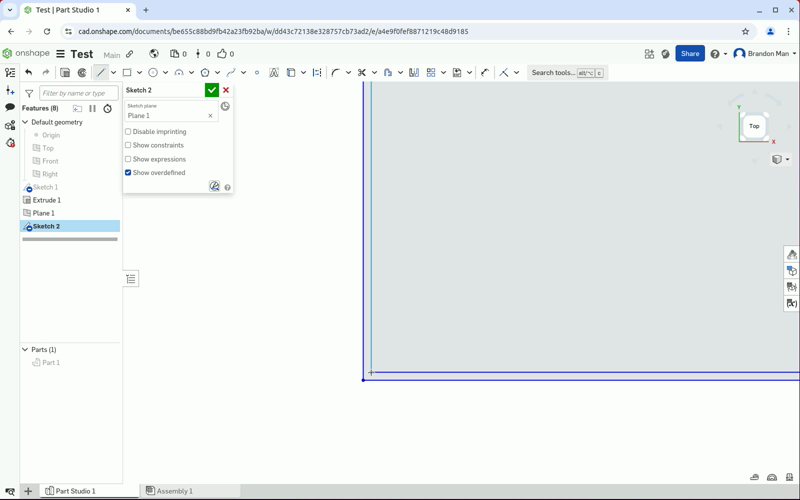
scroll(6)
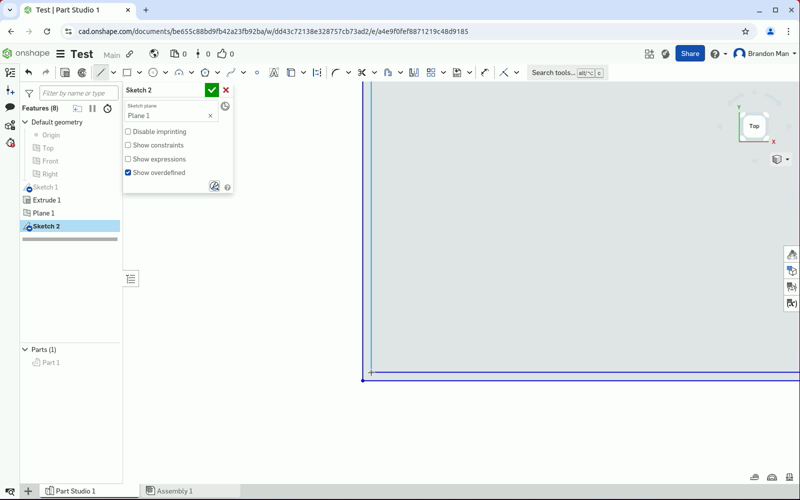
scroll(6)
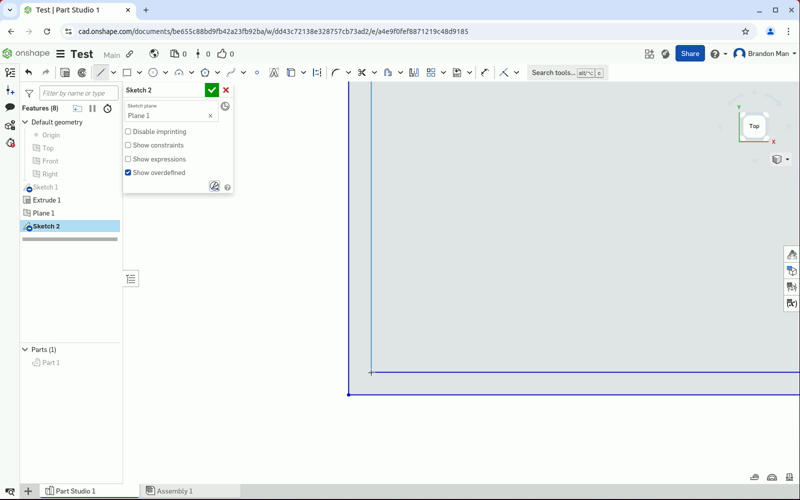
key_up(shift)
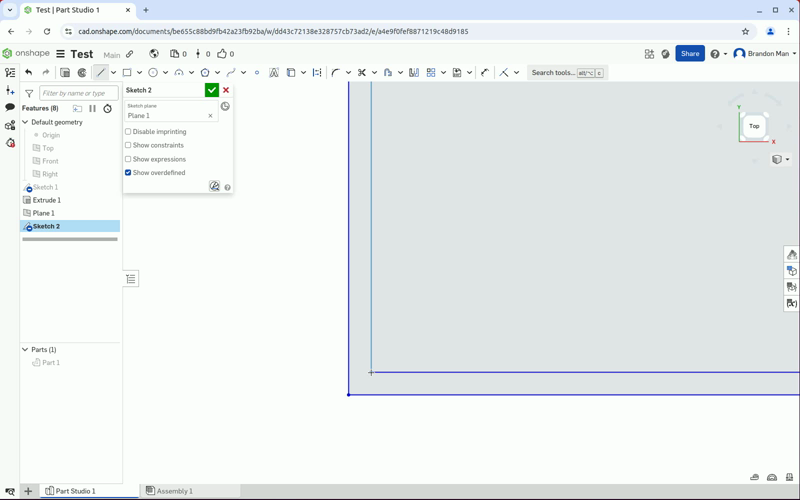
click(371, 372)
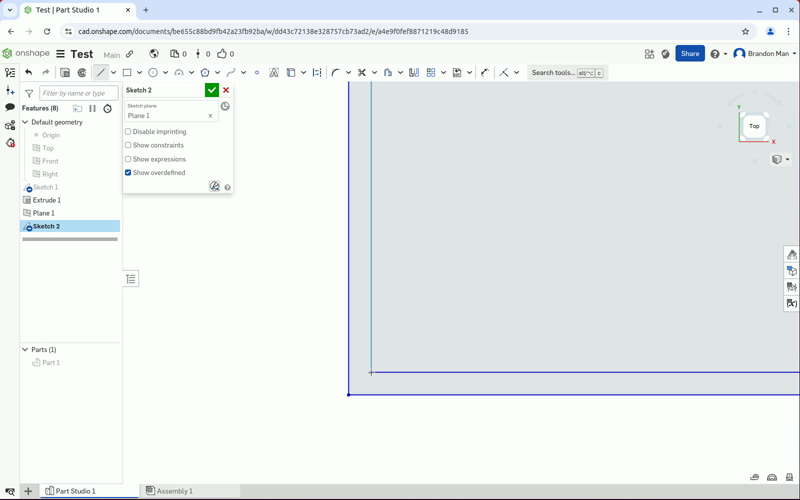
scroll(-6)
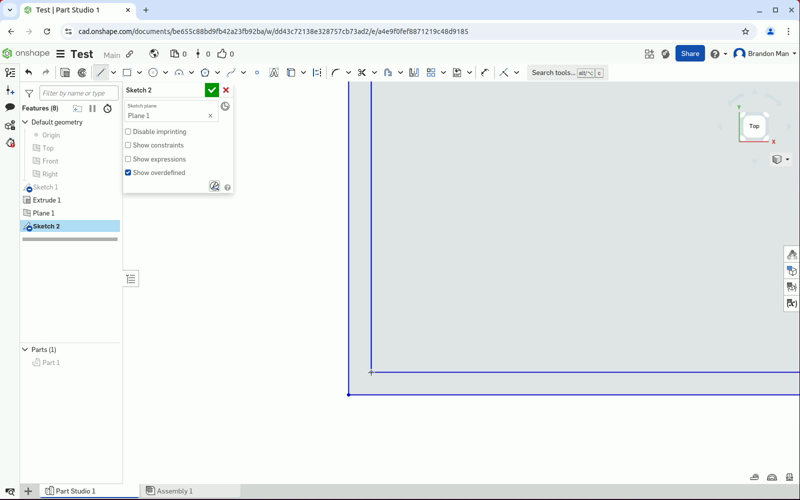
scroll(-6)
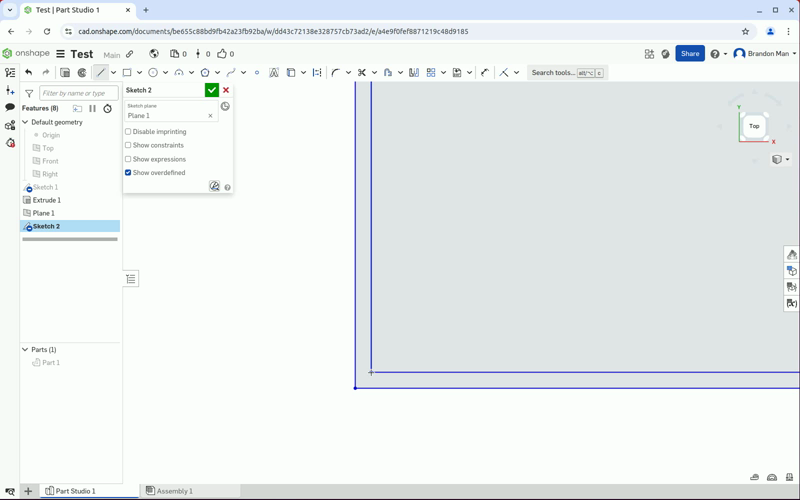
scroll(-6)
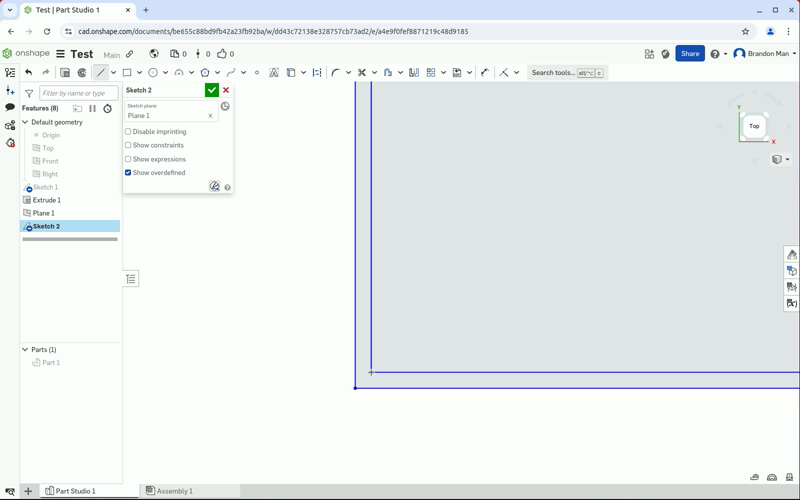
scroll(-6)
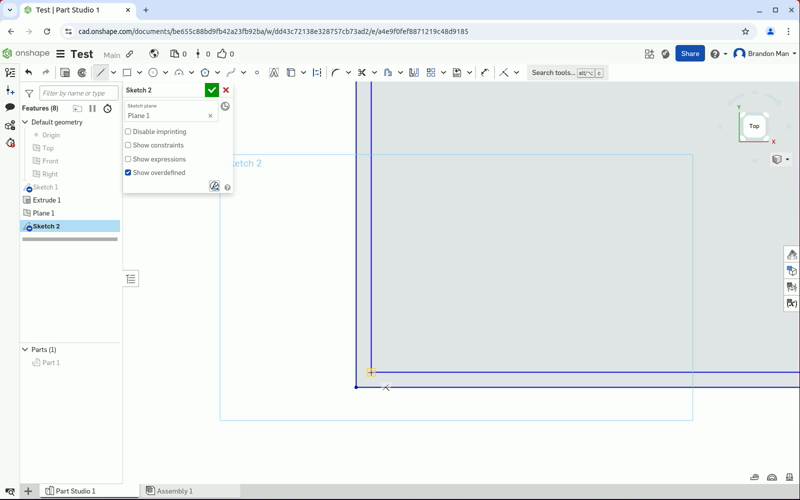
scroll(-6)
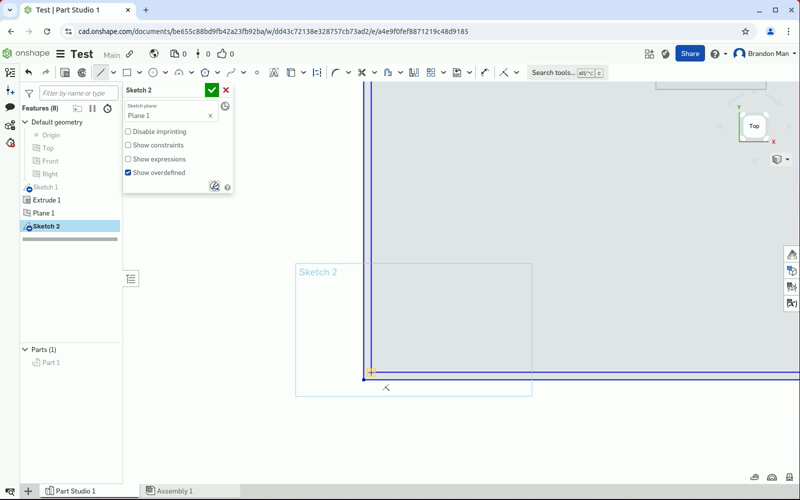
scroll(-6)
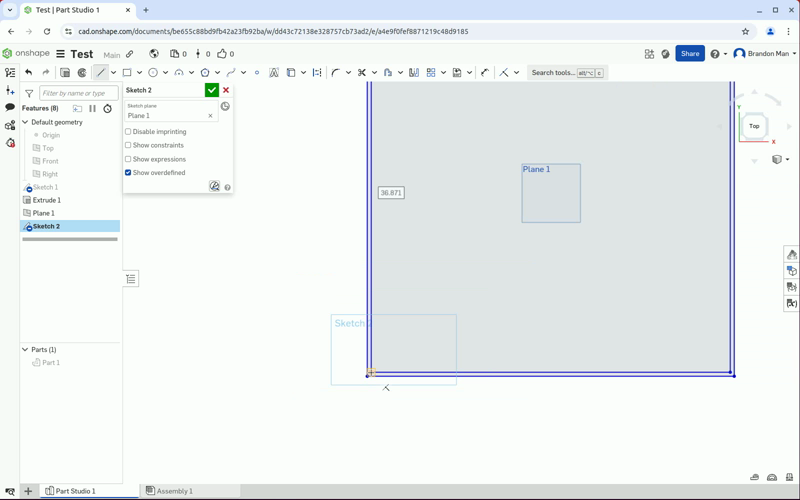
scroll(-6)
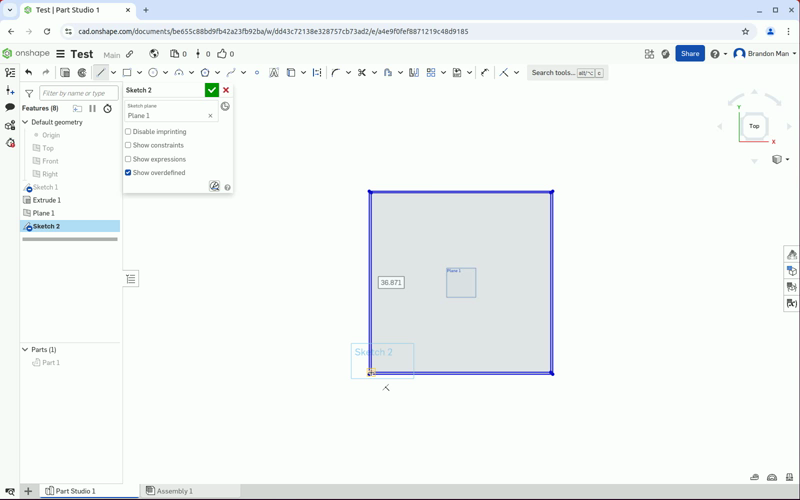
key(esc)
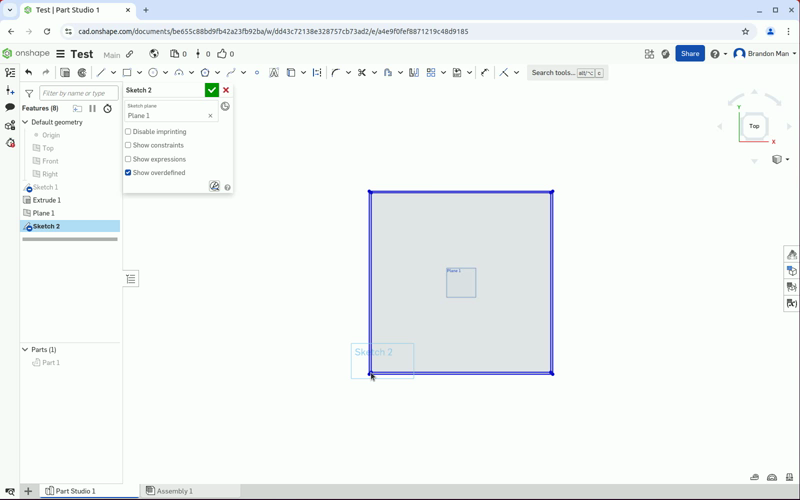
mouse_move(370, 219)
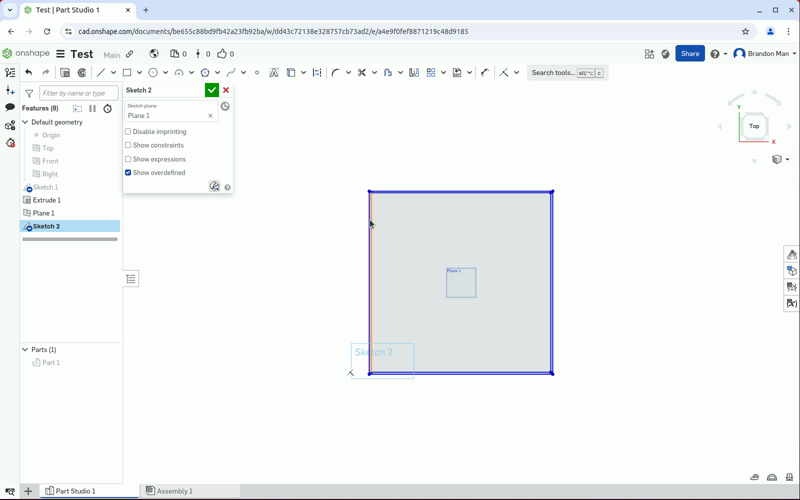
scroll(6)
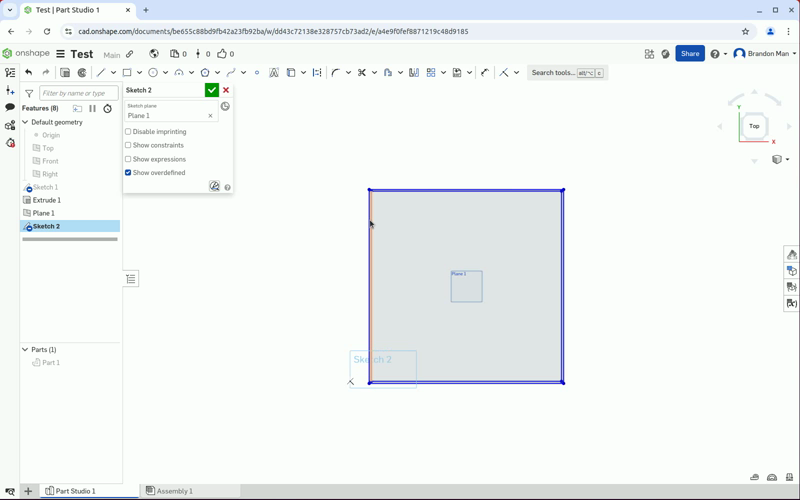
scroll(6)
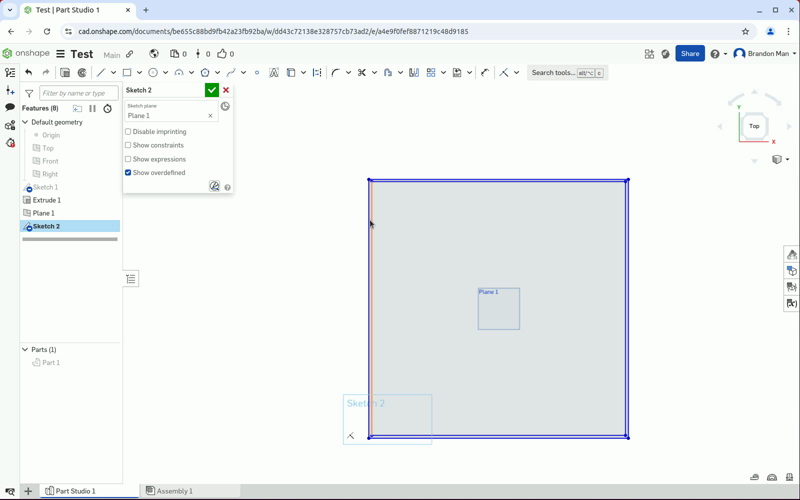
scroll(6)
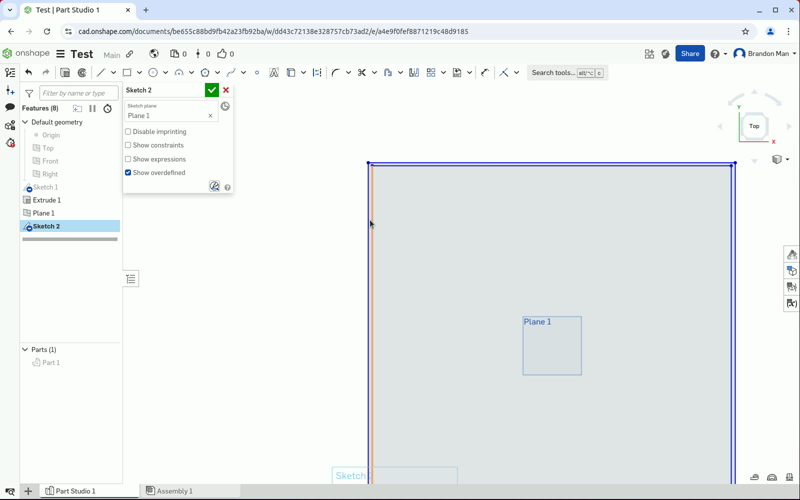
scroll(6)
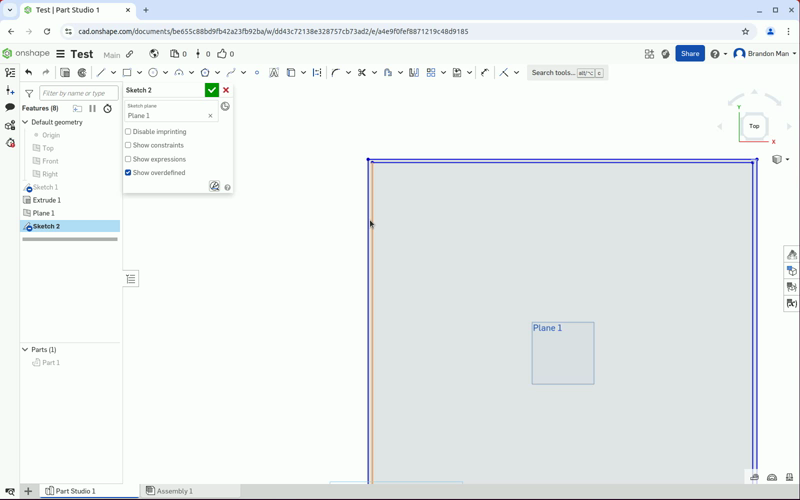
scroll(6)
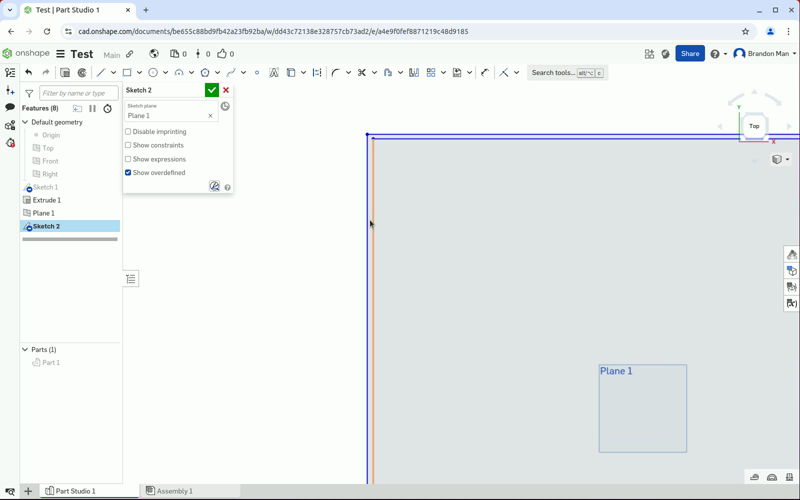
scroll(6)
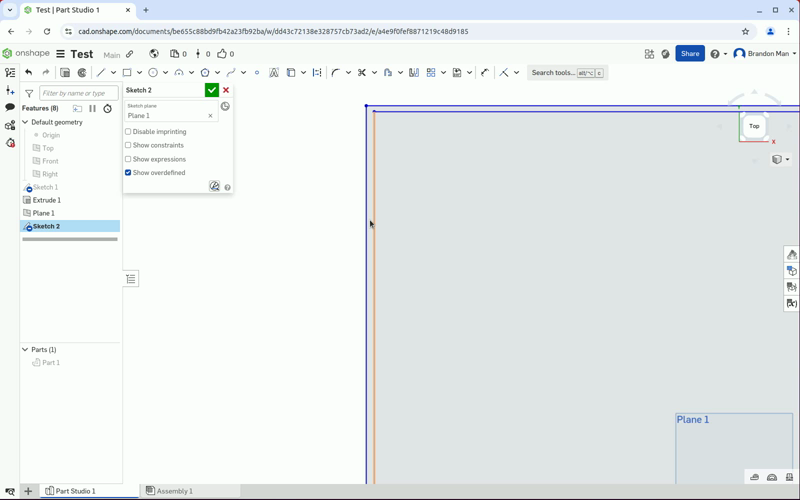
scroll(6)
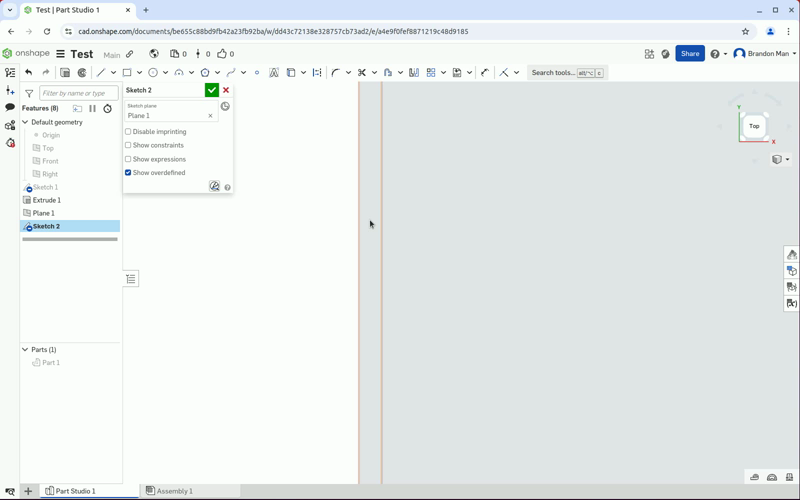
click(370, 219)
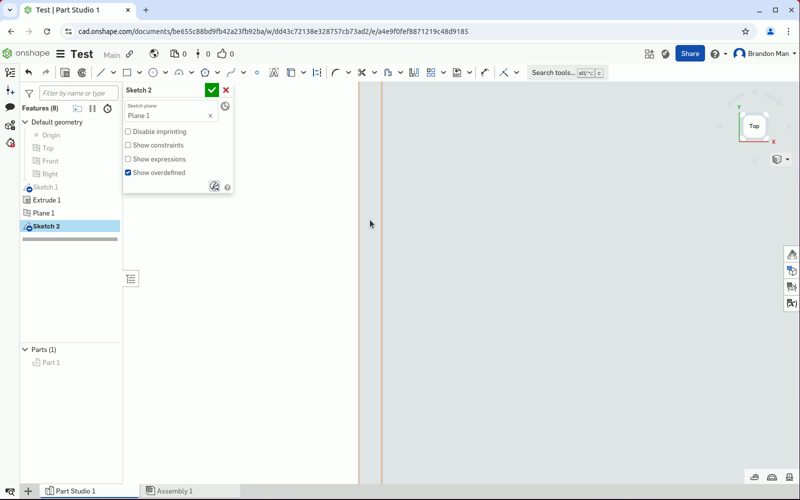
scroll(-6)
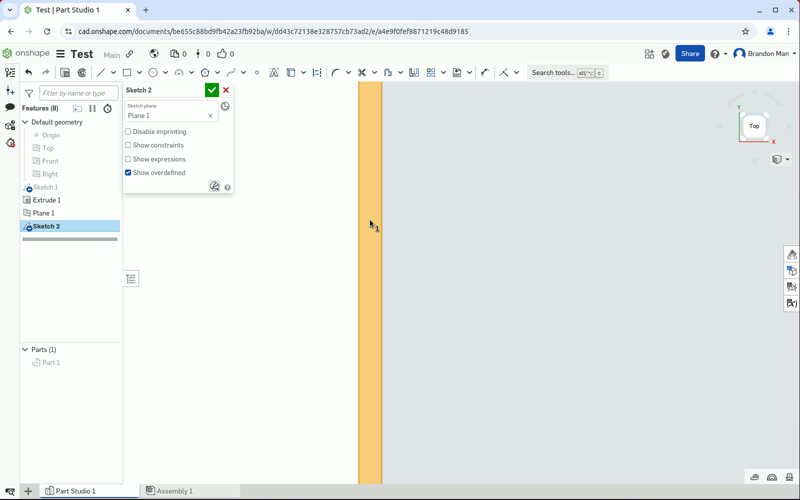
scroll(-6)
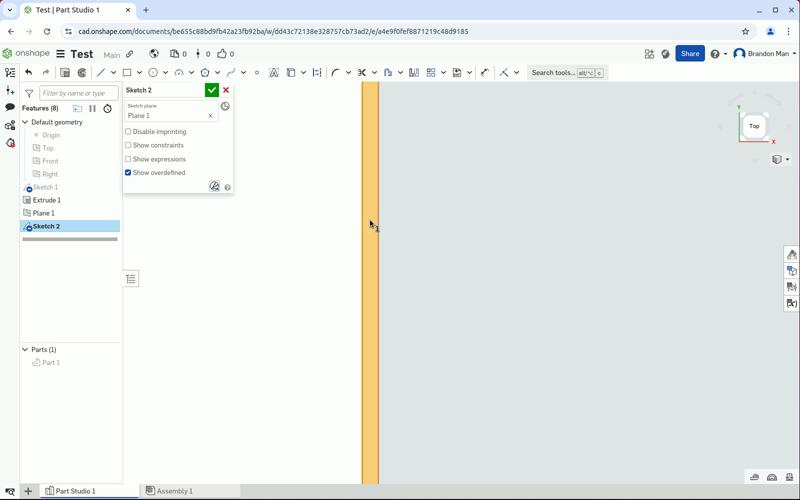
scroll(-6)
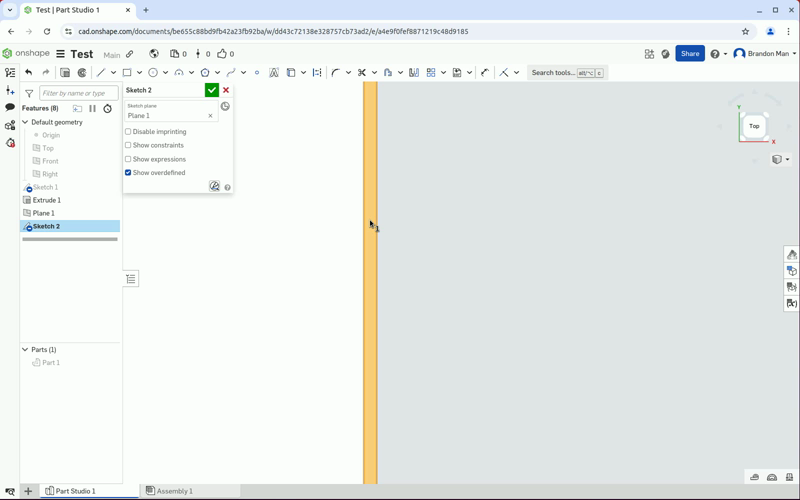
scroll(-6)
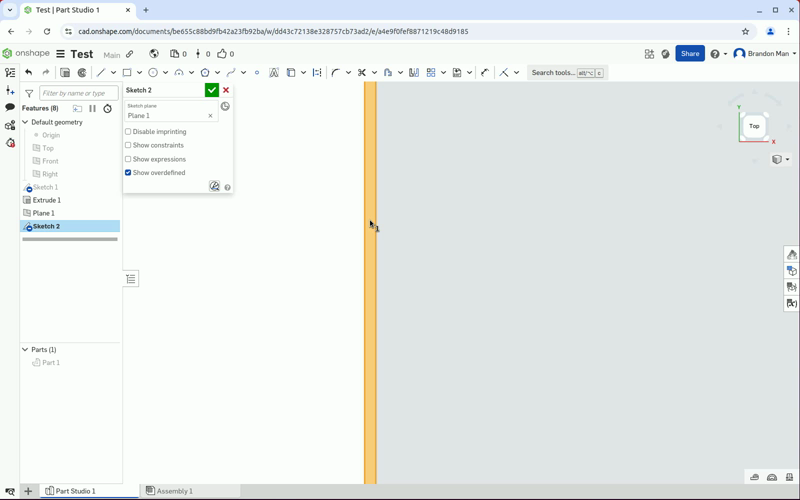
scroll(-6)
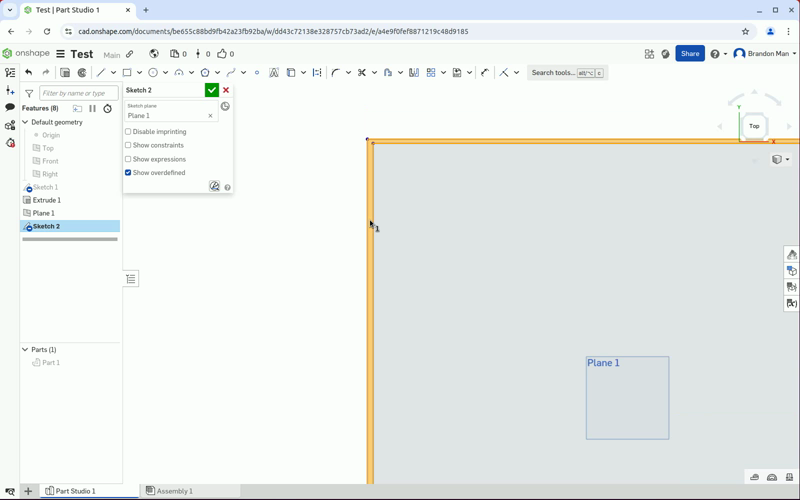
scroll(-6)
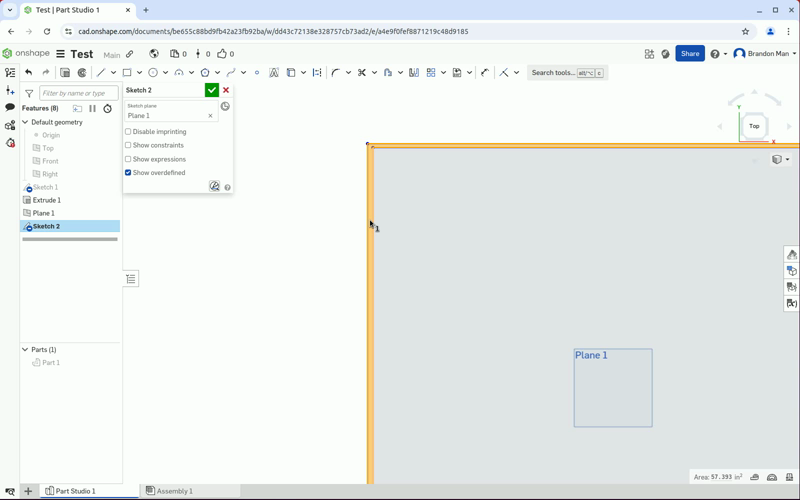
scroll(-6)
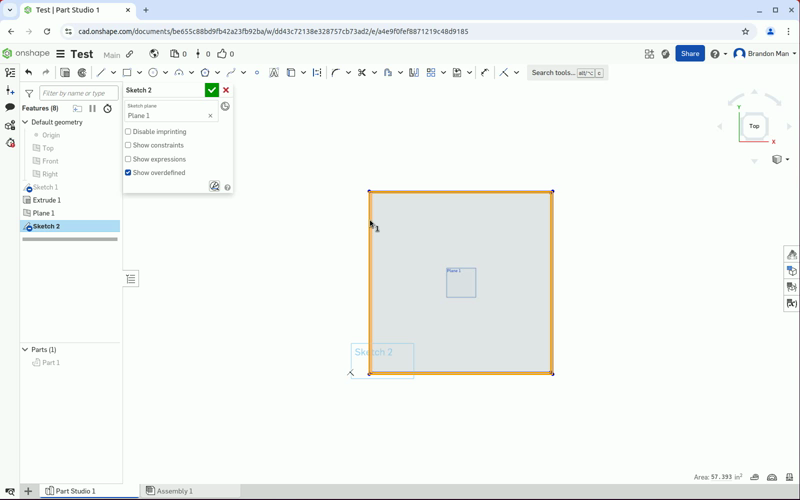
mouse_move(73, 352)
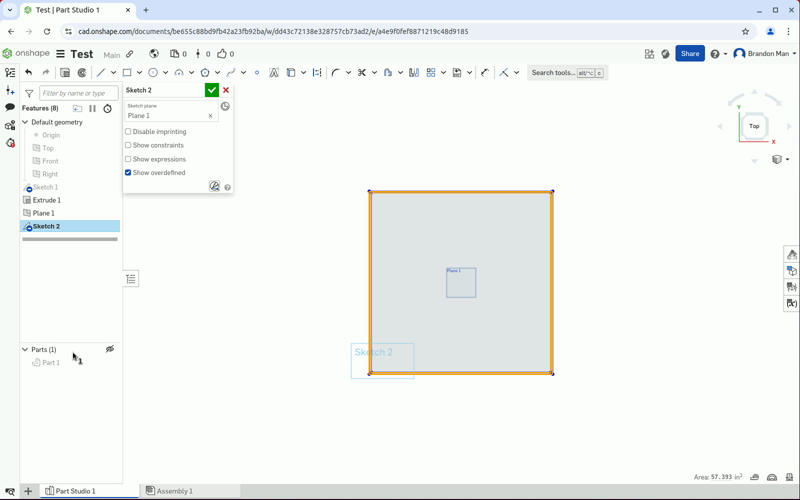
key(shift+y)
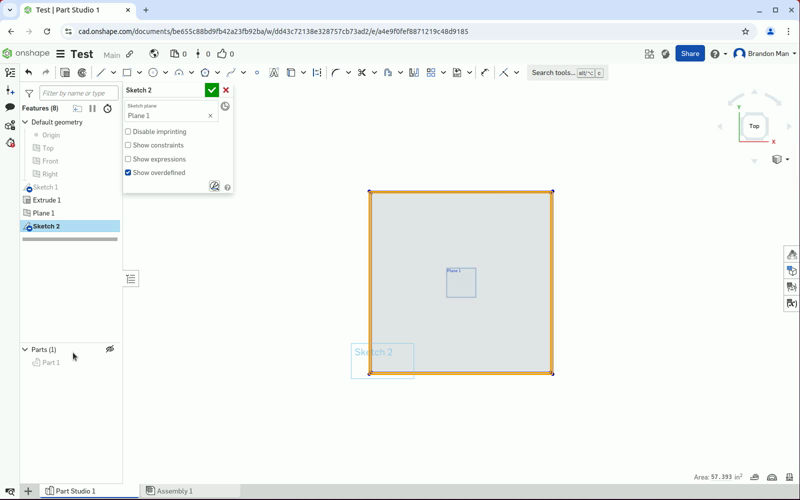
key(shift+e)
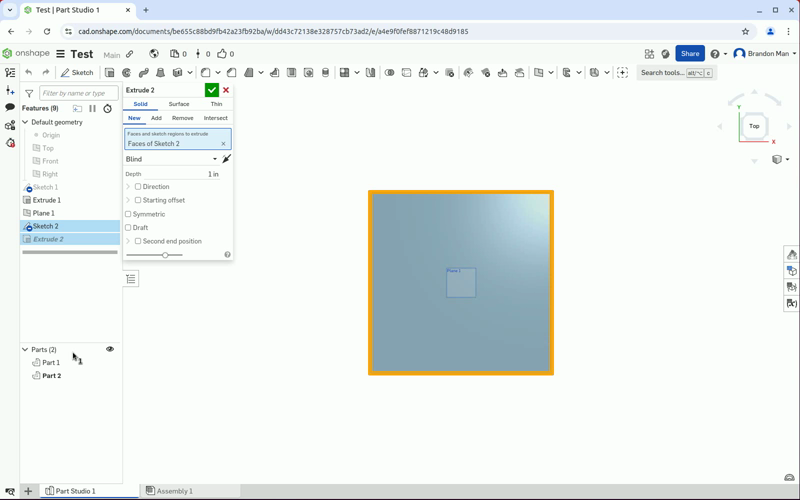
mouse_move(143, 106)
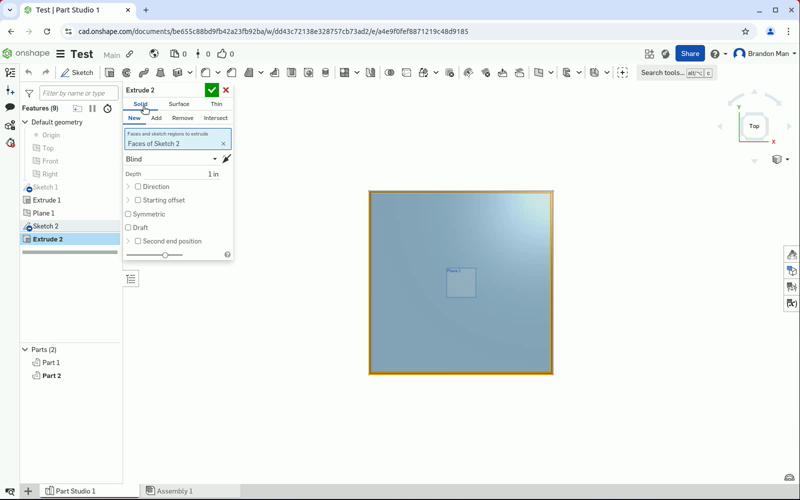
click(143, 106)
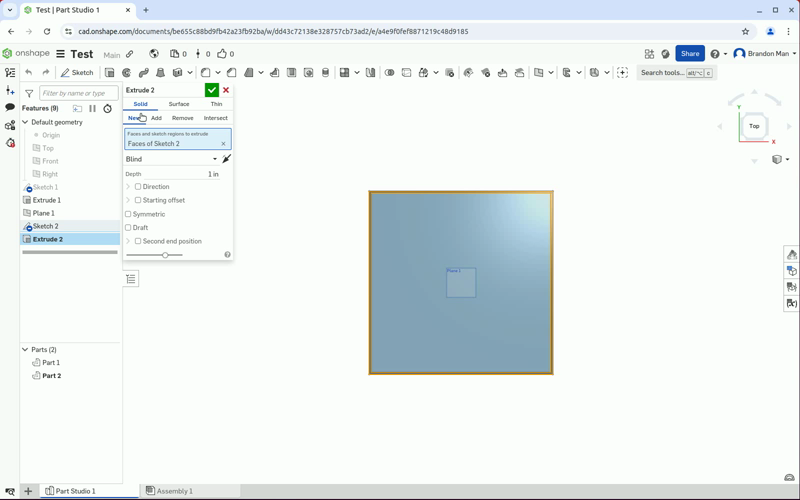
mouse_move(137, 120)
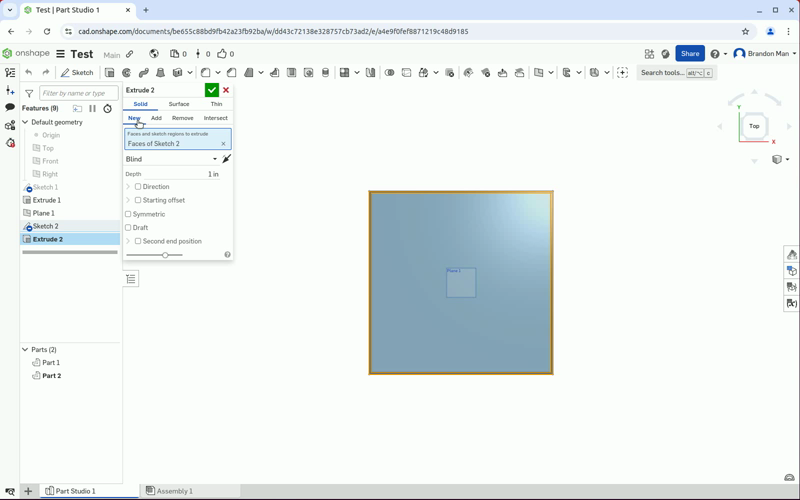
click(137, 120)
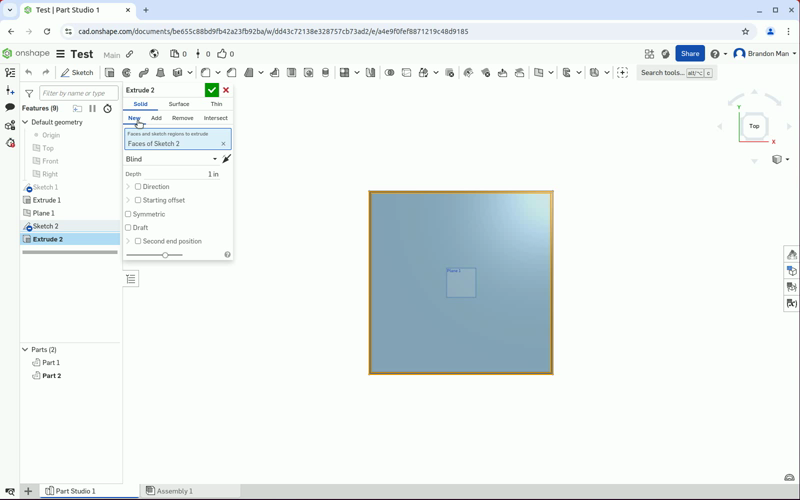
key(tab, 4)
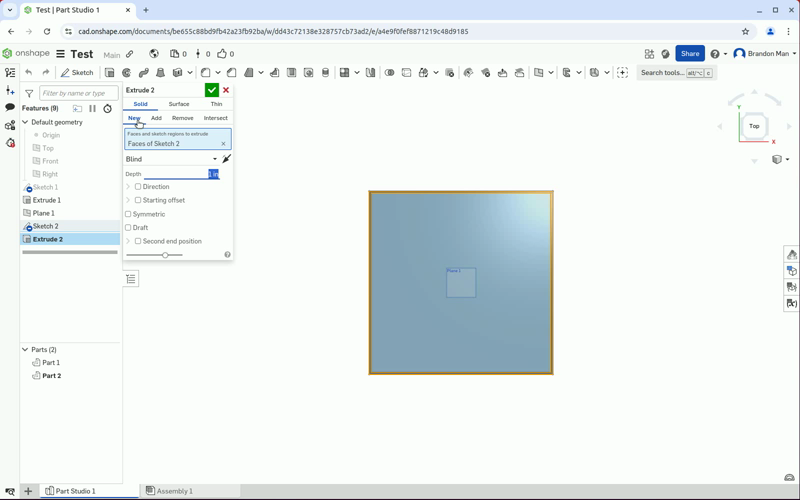
text(22.627)
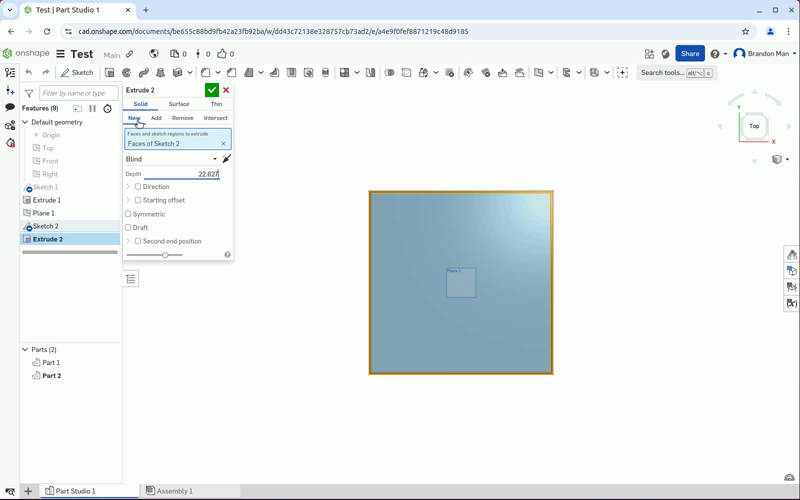
key(enter)
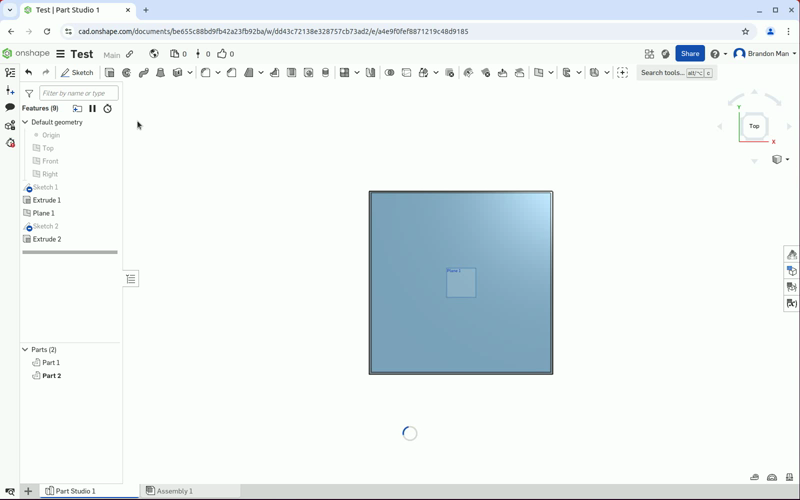
key(shift+h)
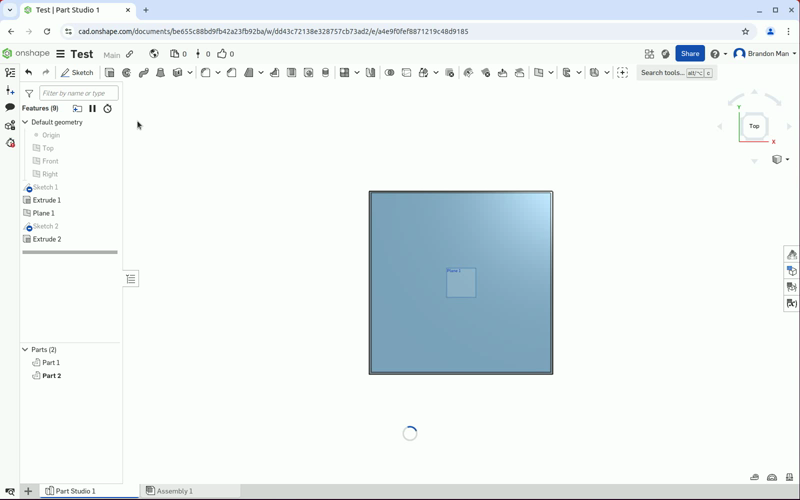
key(shift+h)
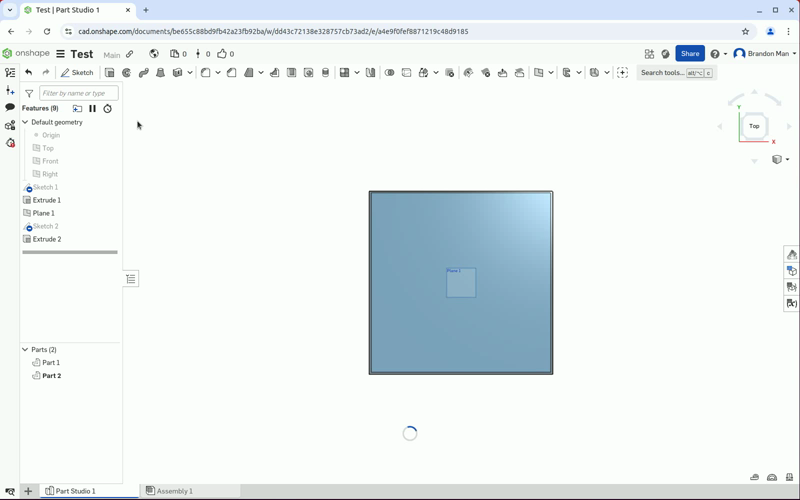
key(shift+7)
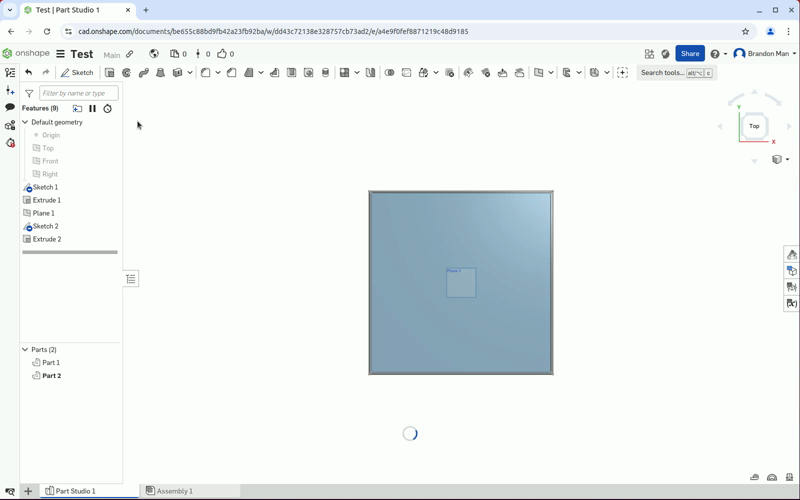
key(up, 3)
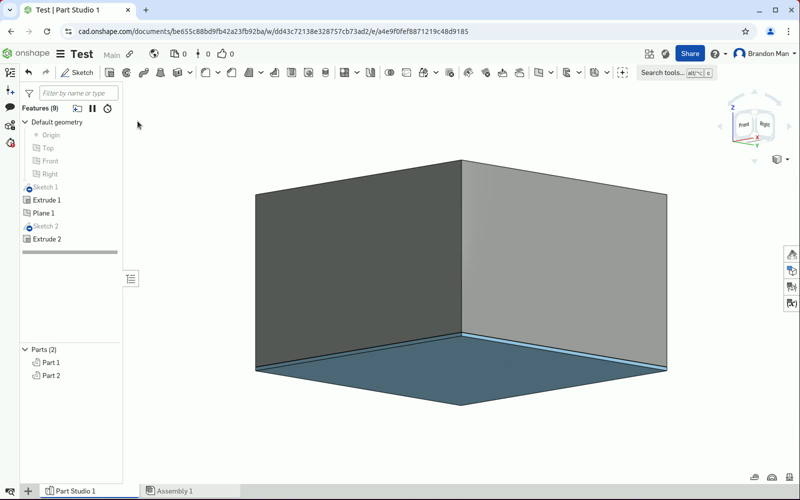
key(left, 3)
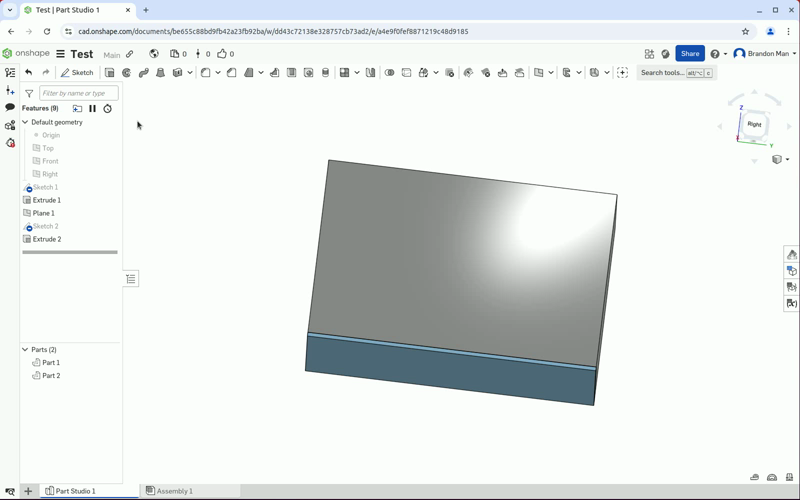
key(right, 3)
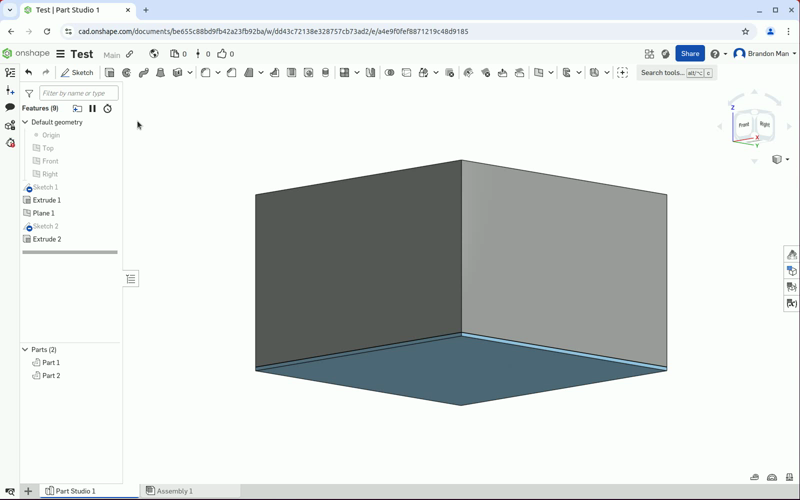
key(down, 3)
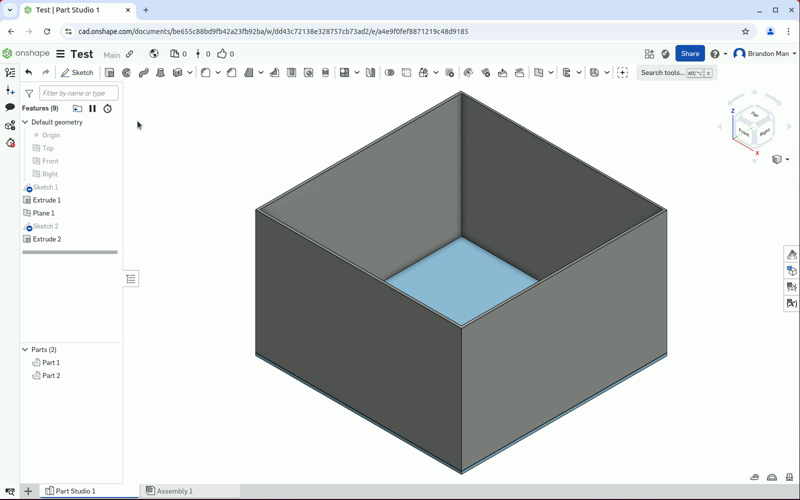
mouse_move(73, 189)
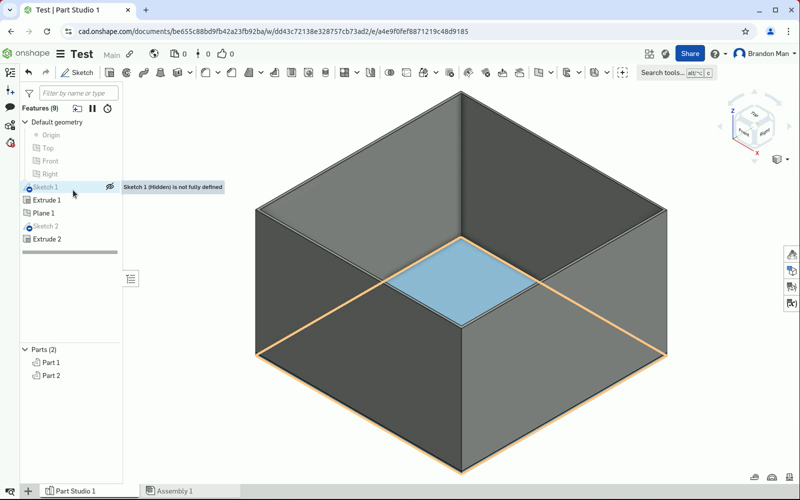
click(73, 189)